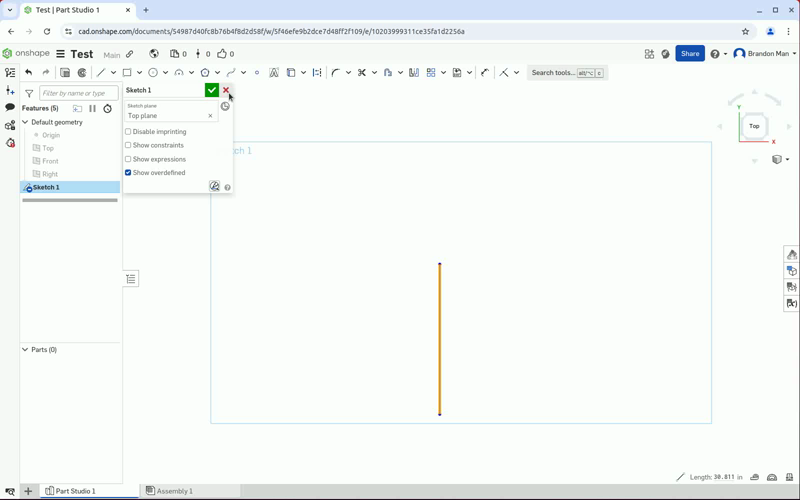
key(shift+h)
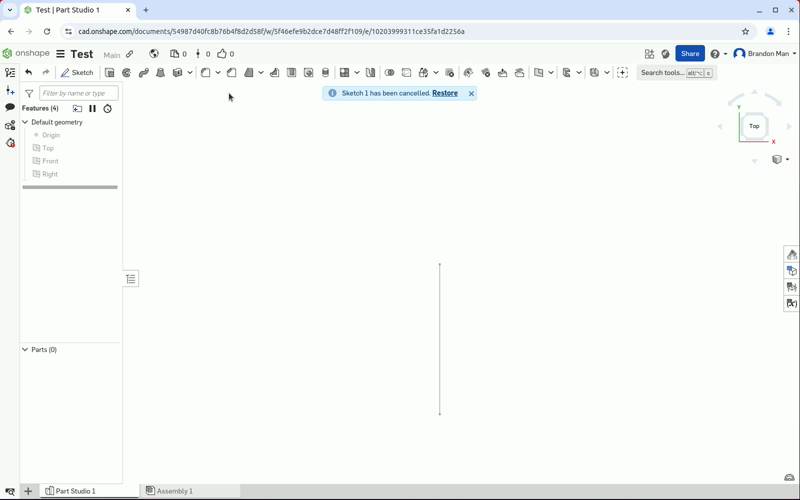
mouse_move(73, 352)
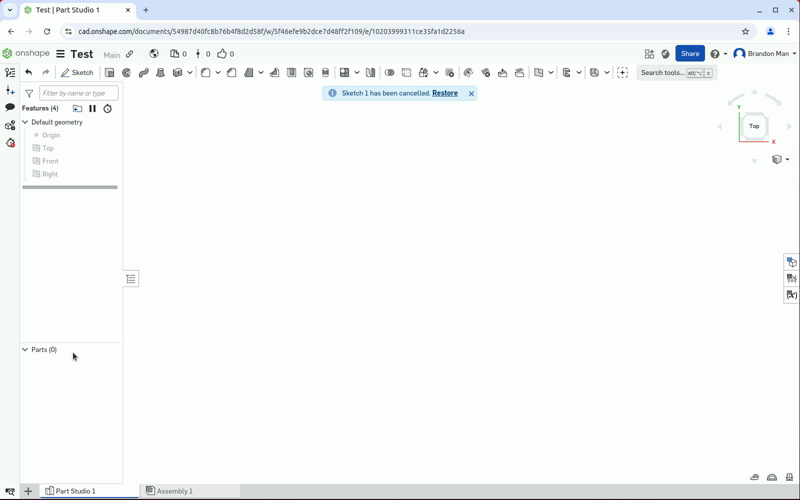
key(y)
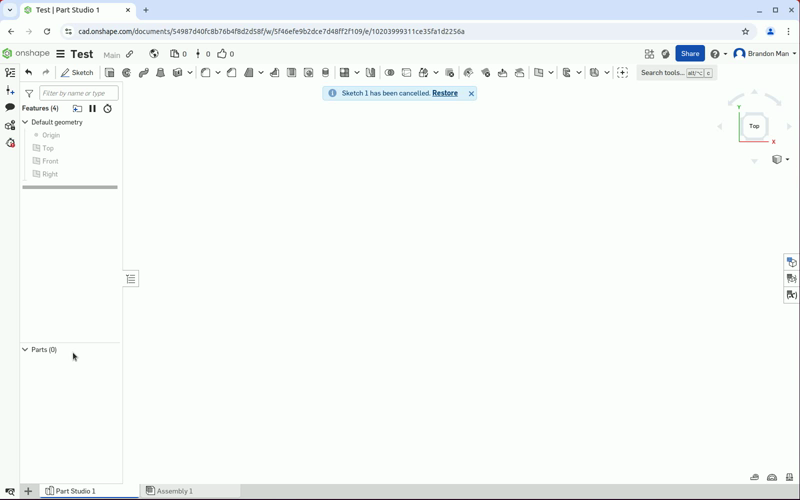
key(shift+p)
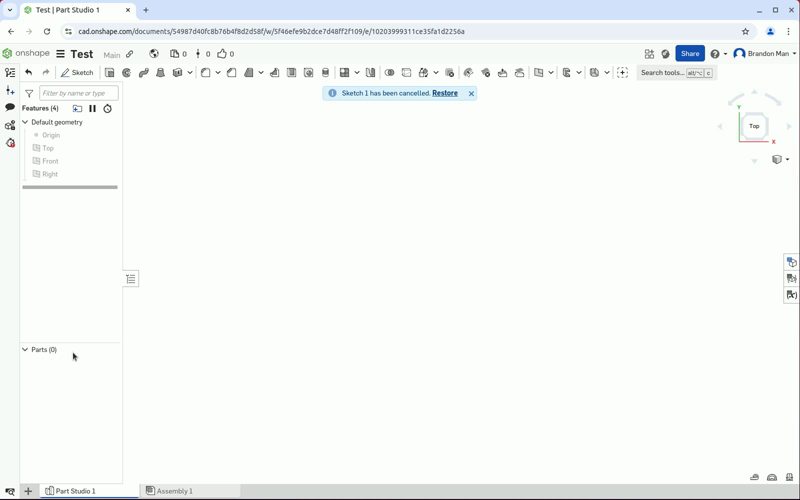
key(space)
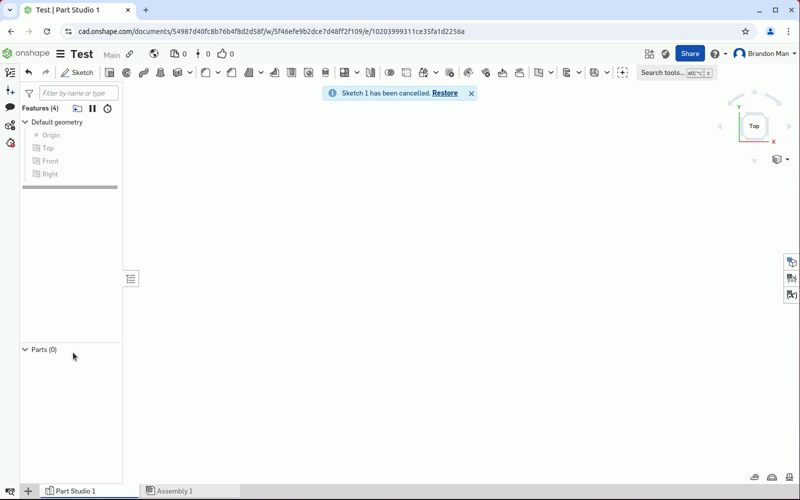
key_down(shift)
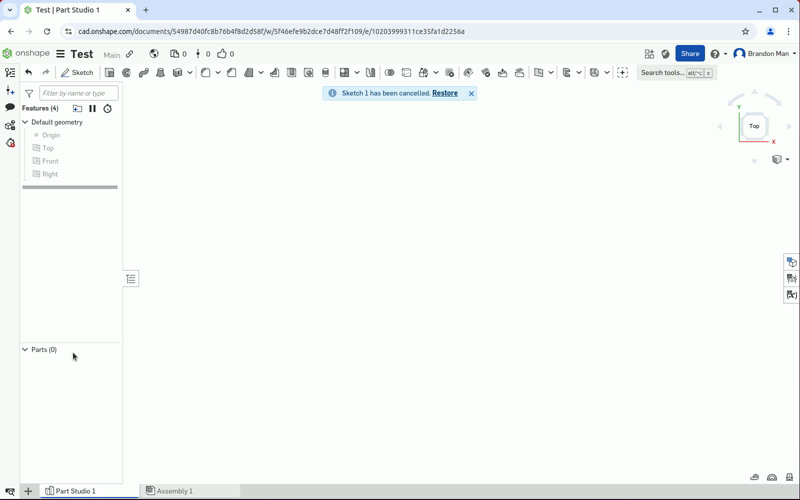
key(up)
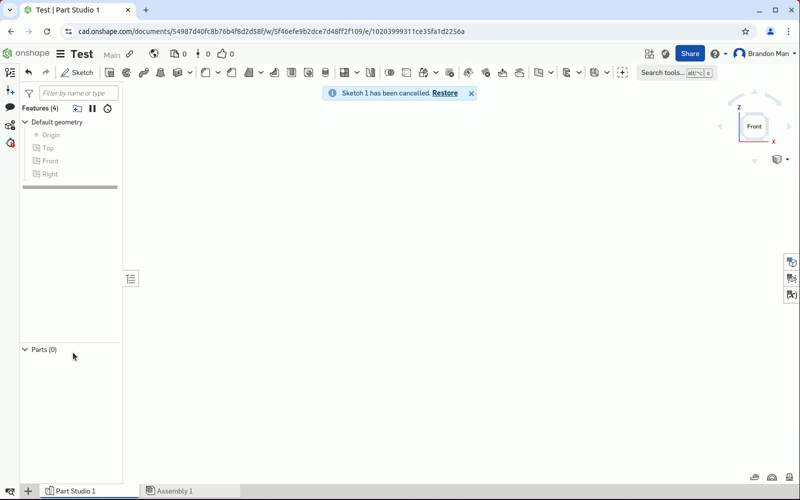
key_up(shift)
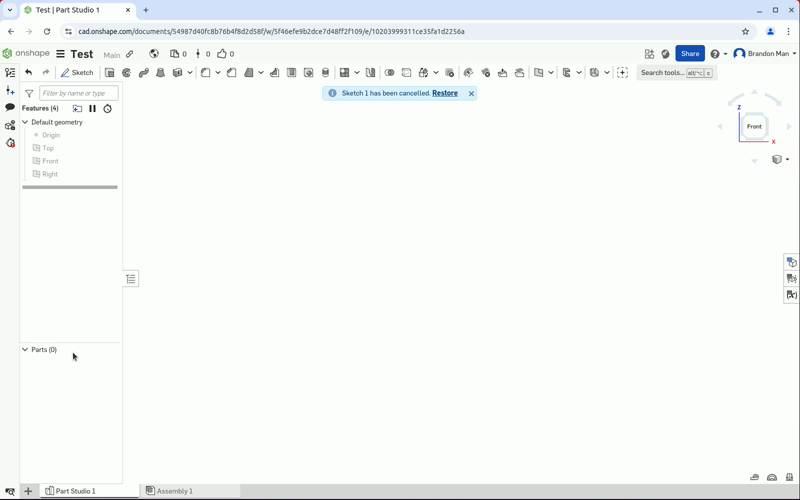
mouse_move(73, 352)
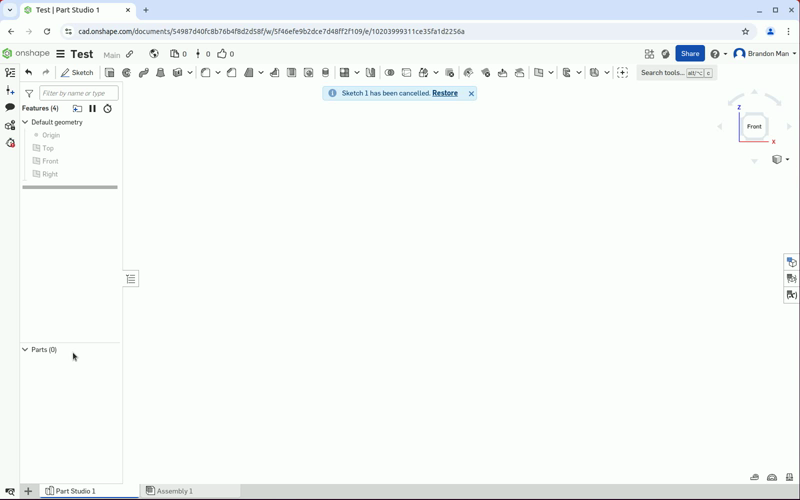
key(shift+y)
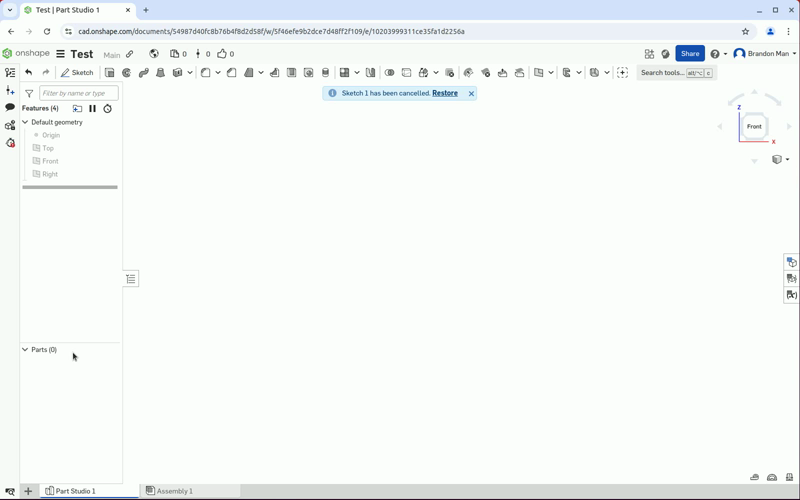
key(shift+s)
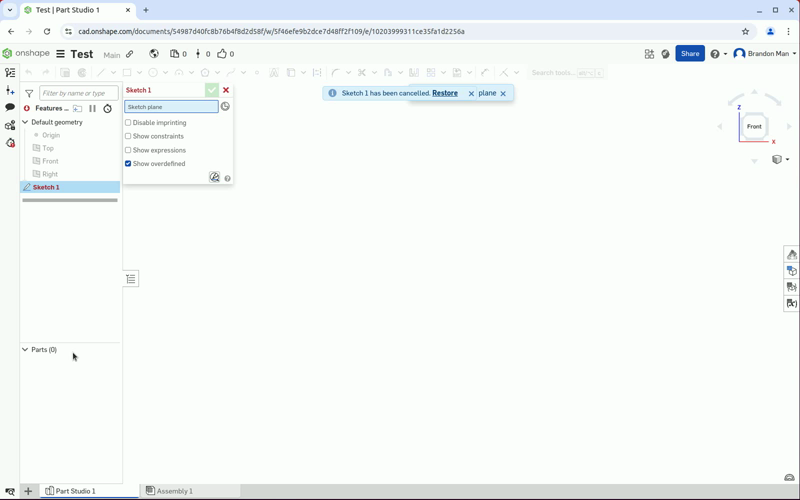
mouse_move(73, 163)
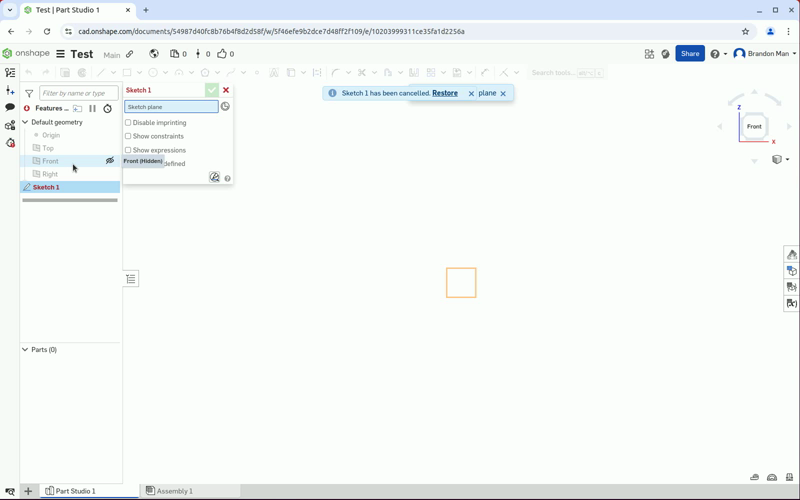
click(73, 163)
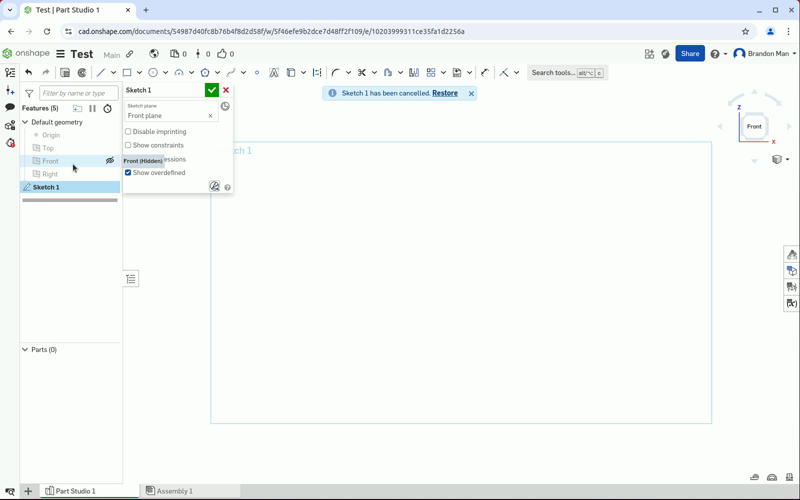
mouse_move(73, 352)
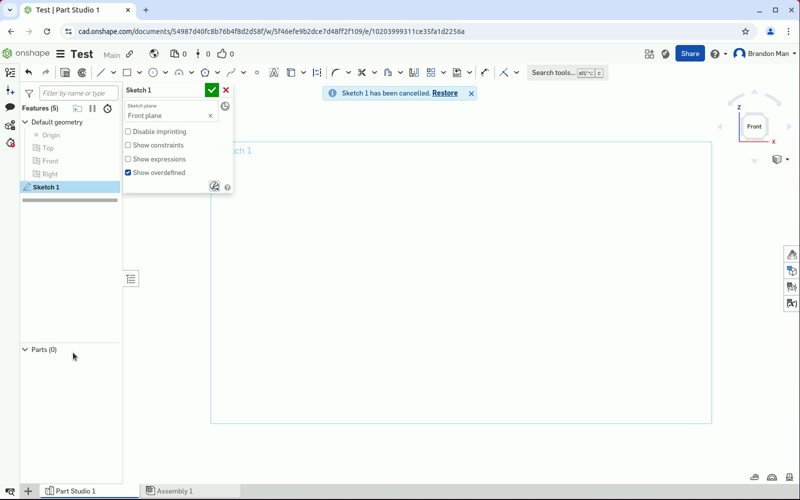
key(y)
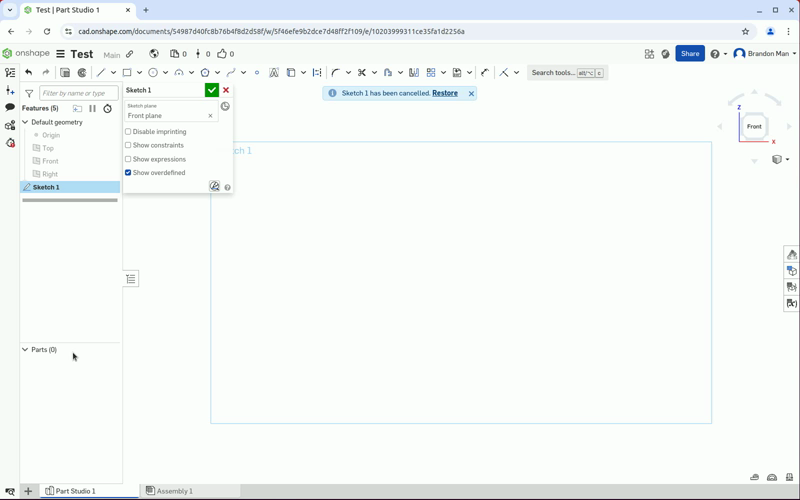
key(l)
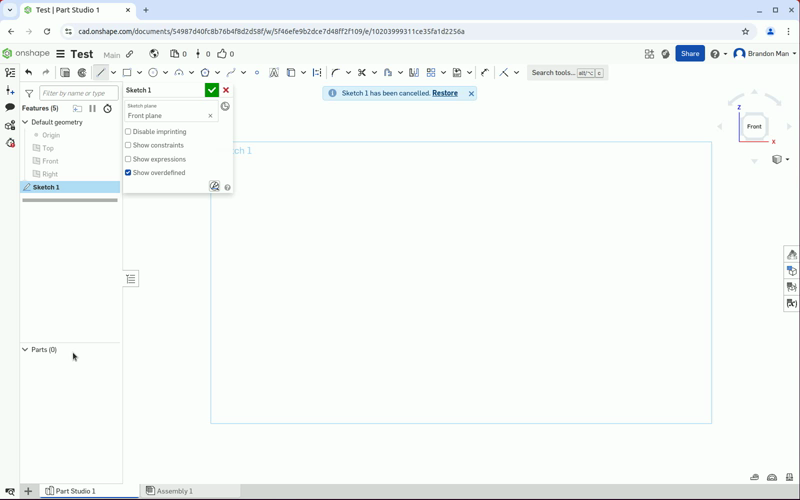
key_down(shift)
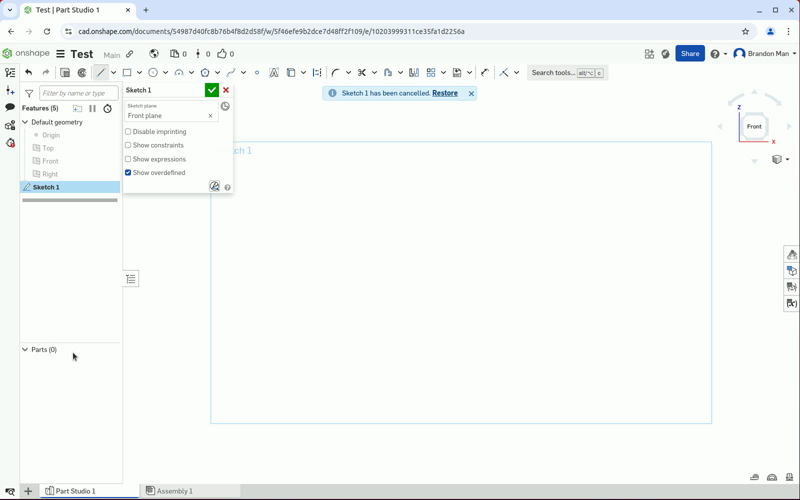
mouse_move(458, 287)
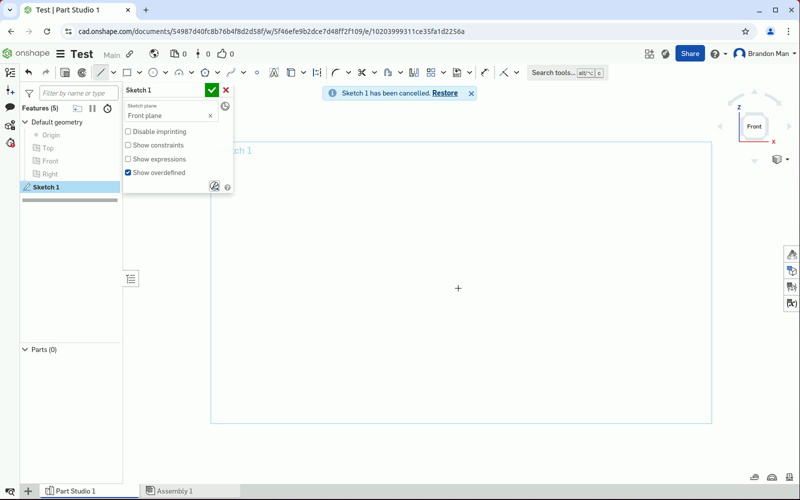
click(458, 287)
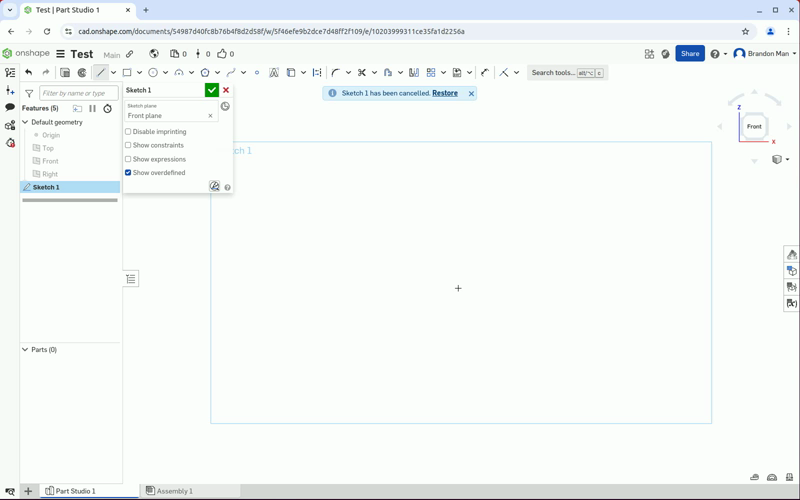
key_up(shift)
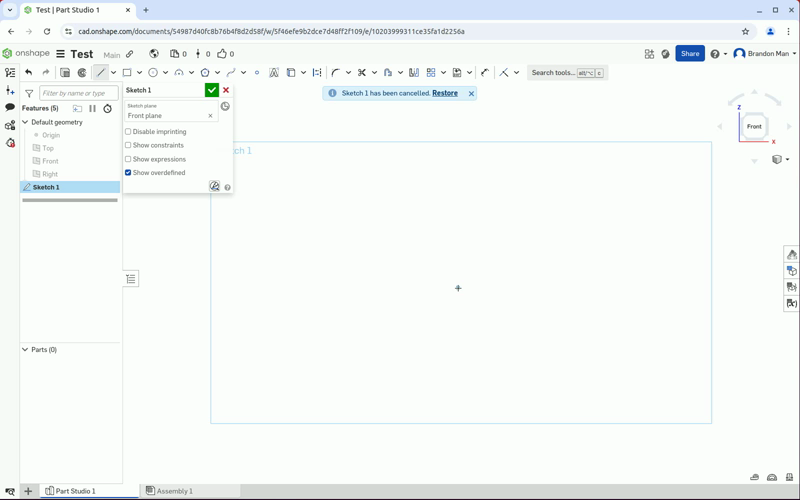
key_down(shift)
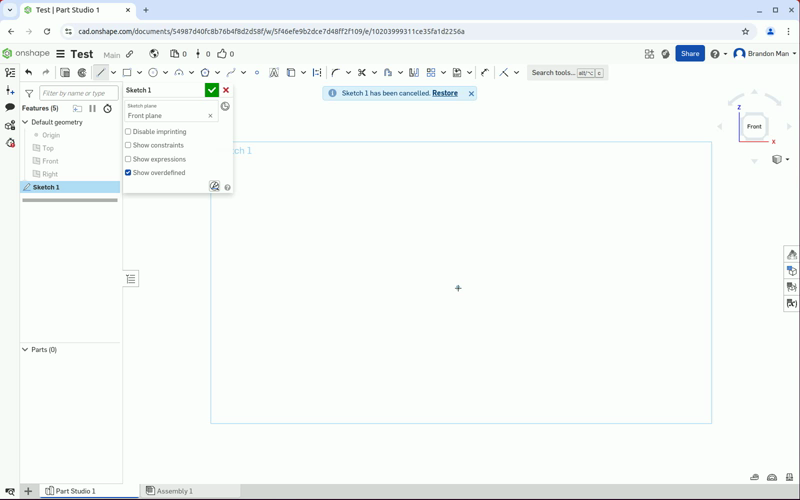
mouse_move(488, 287)
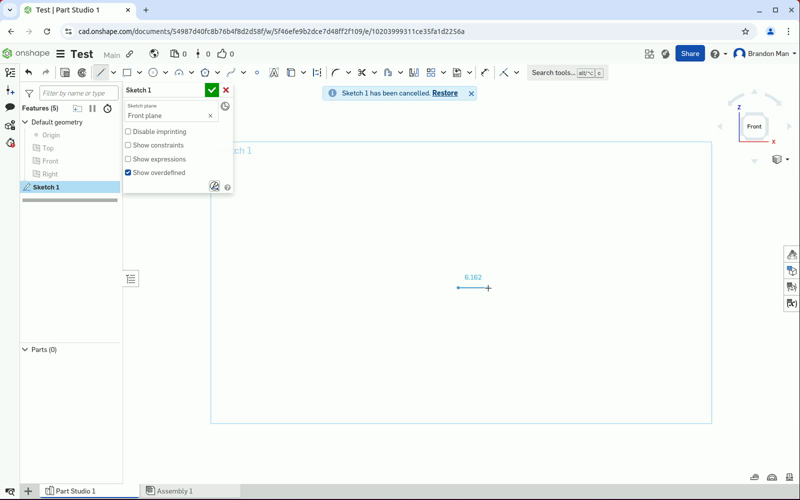
mouse_move(464, 287)
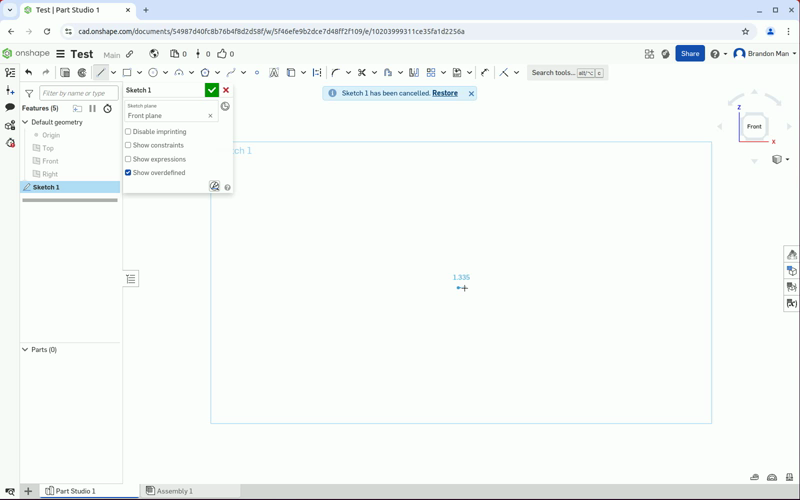
scroll(6)
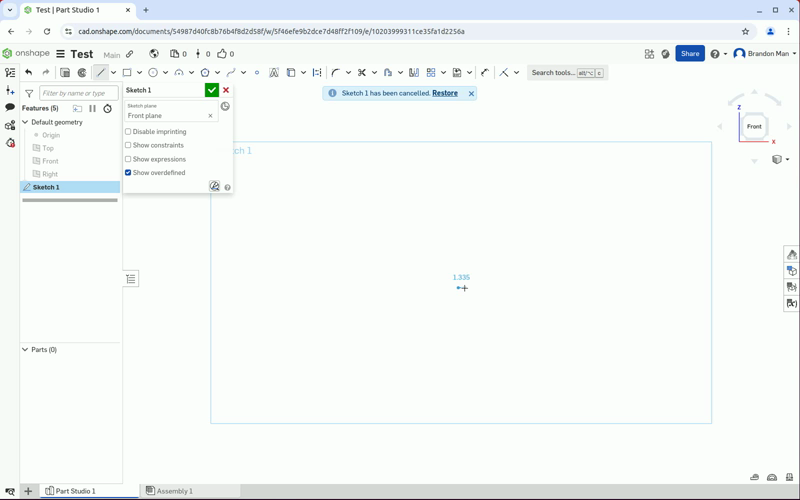
scroll(6)
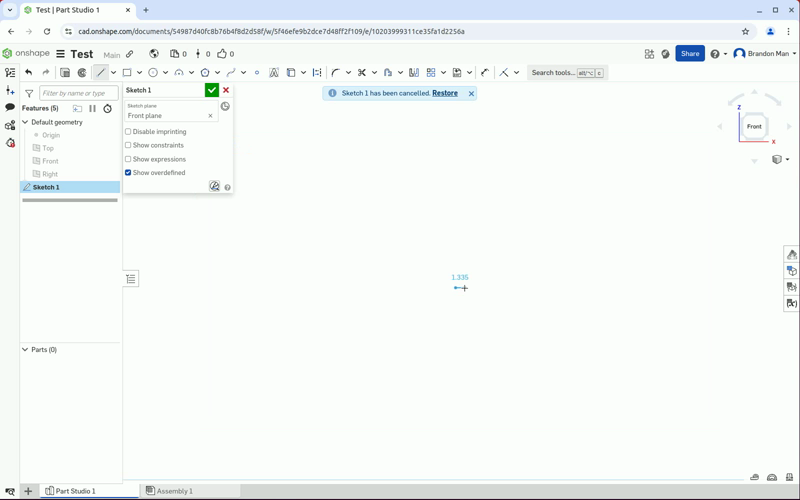
scroll(6)
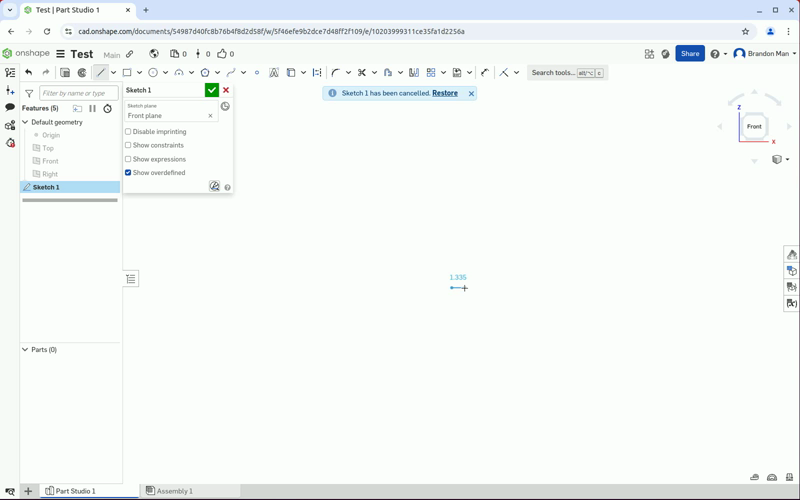
scroll(6)
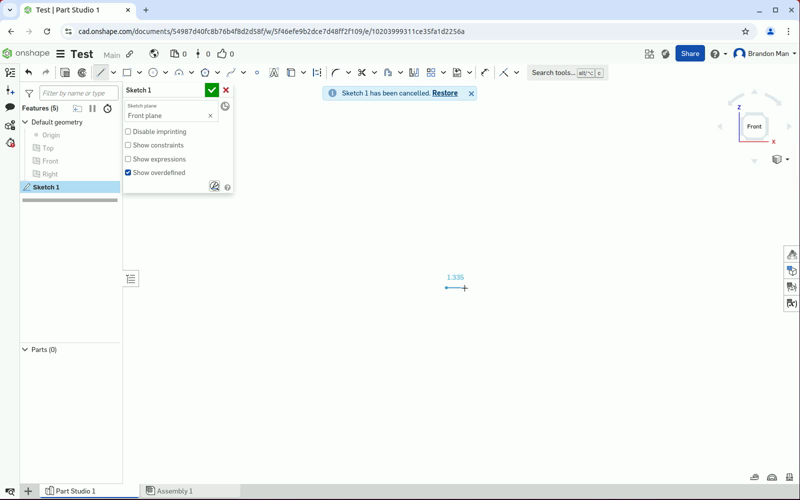
scroll(6)
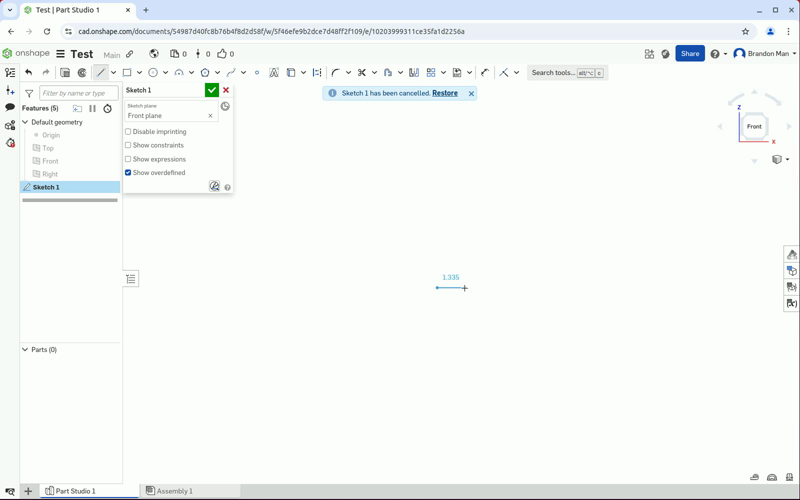
scroll(6)
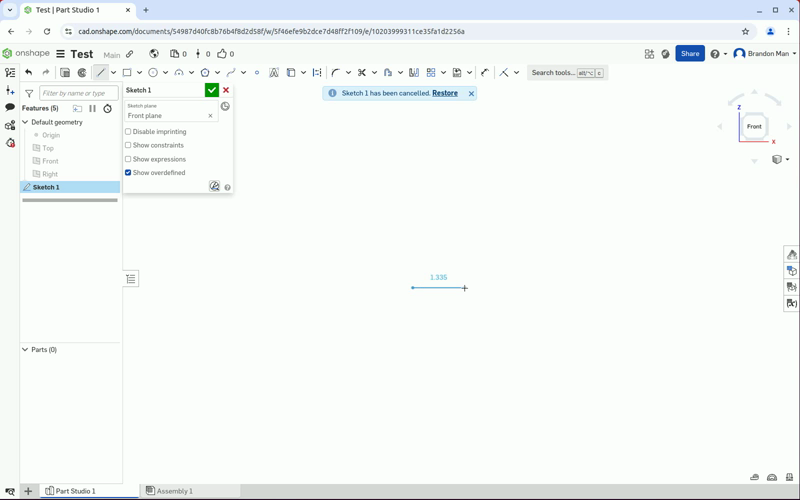
scroll(6)
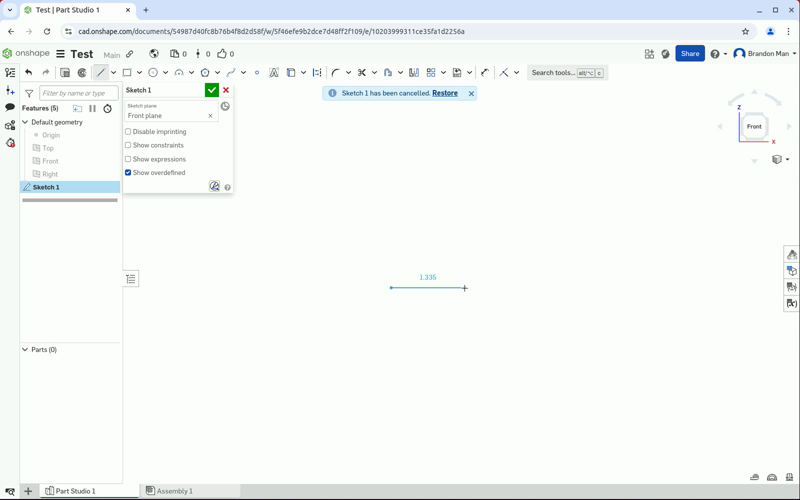
click(464, 287)
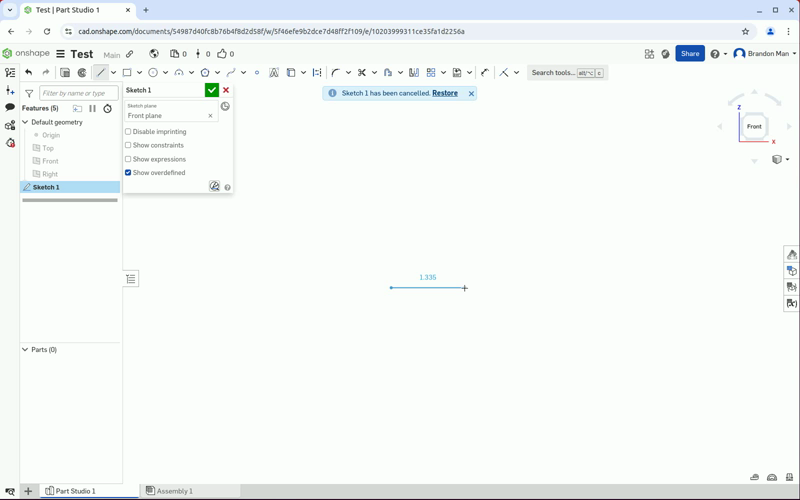
scroll(-6)
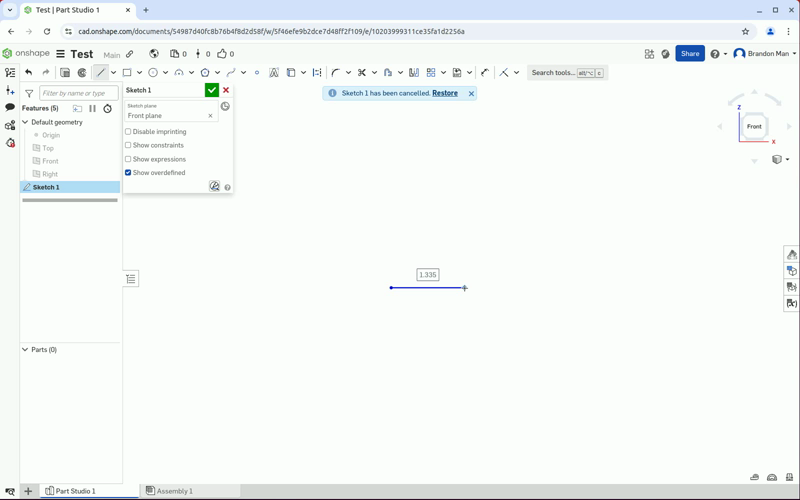
scroll(-6)
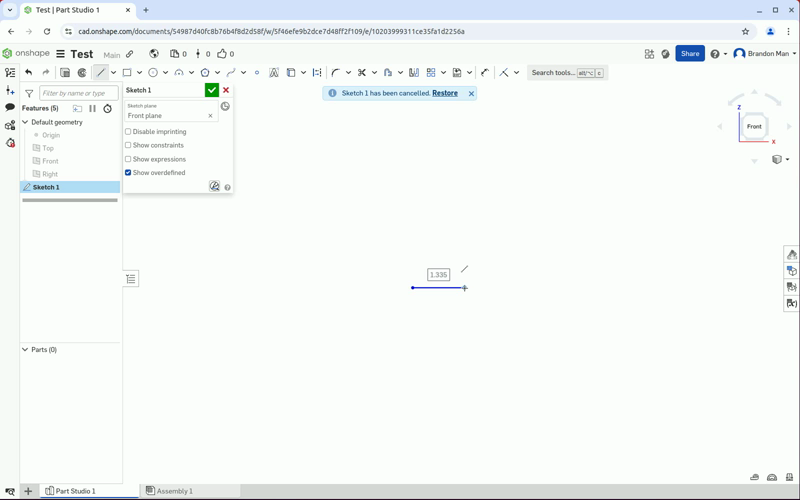
scroll(-6)
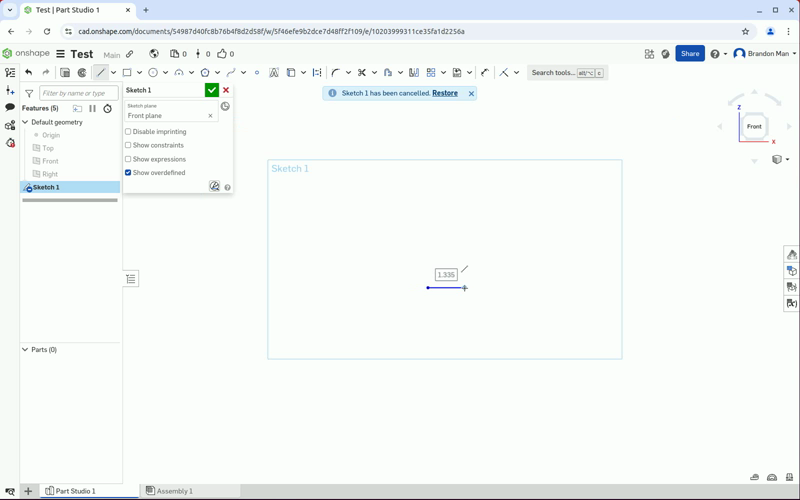
scroll(-6)
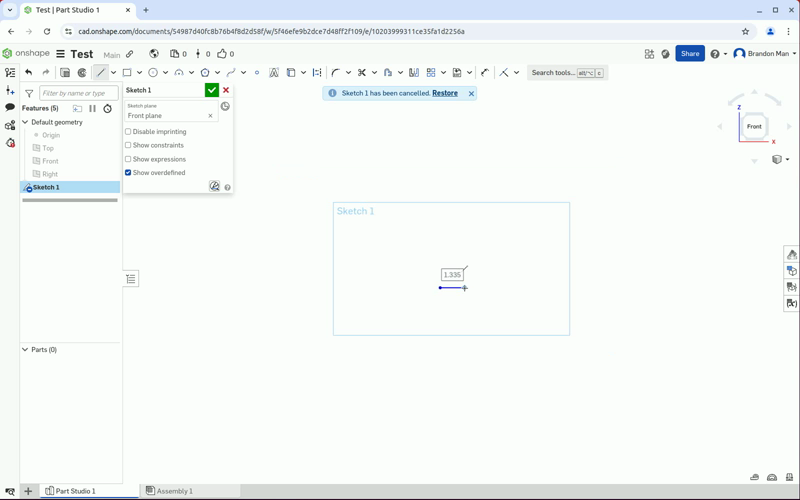
scroll(-6)
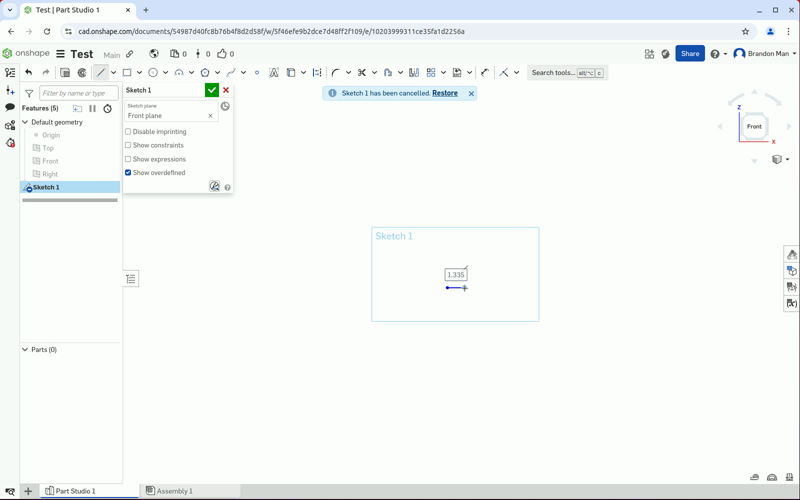
scroll(-6)
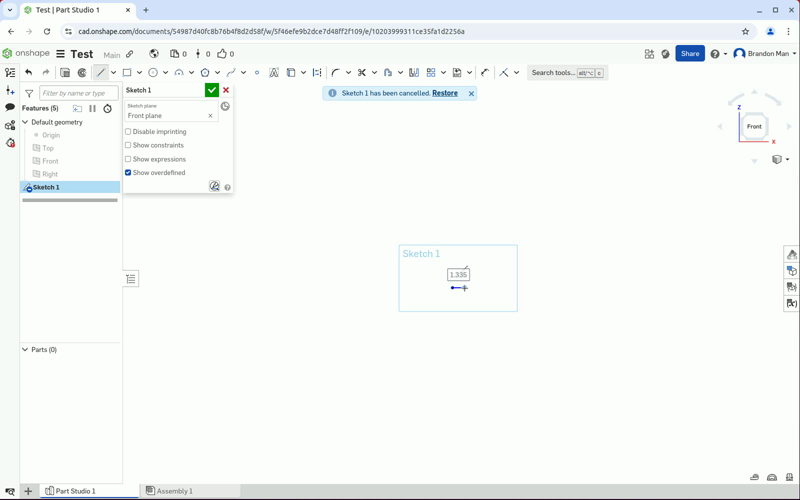
scroll(-6)
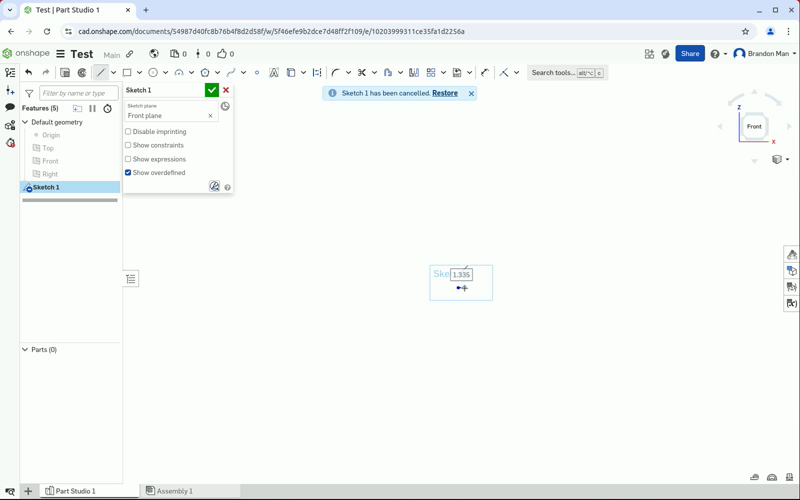
key_up(shift)
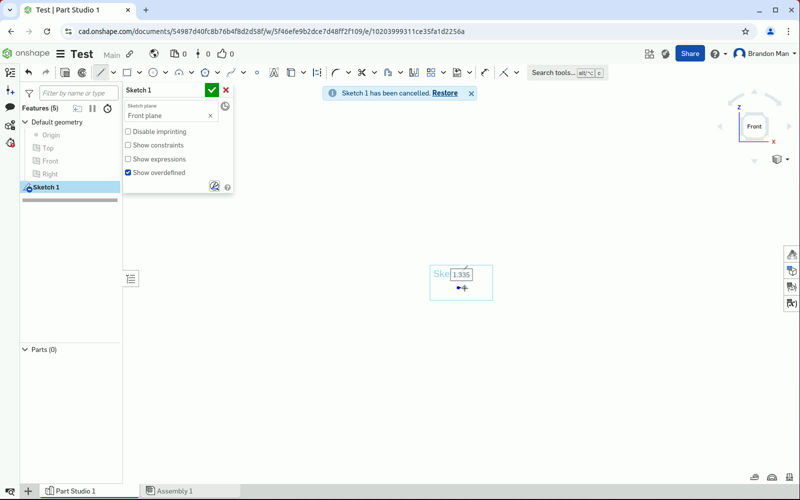
key_down(shift)
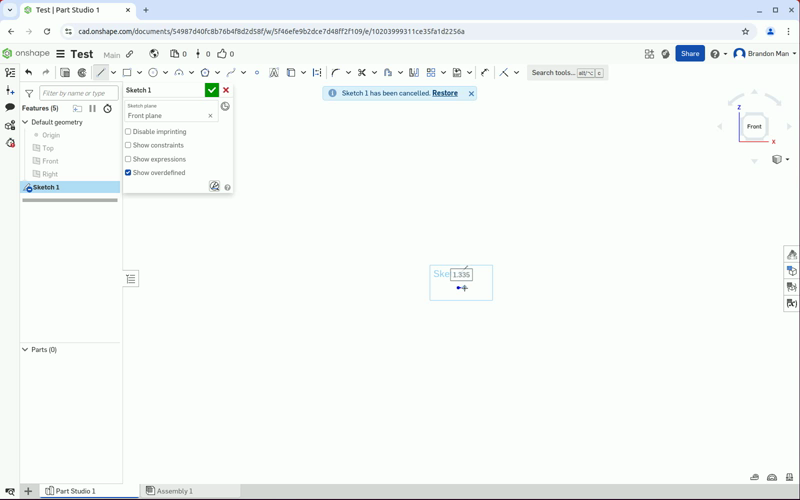
mouse_move(494, 287)
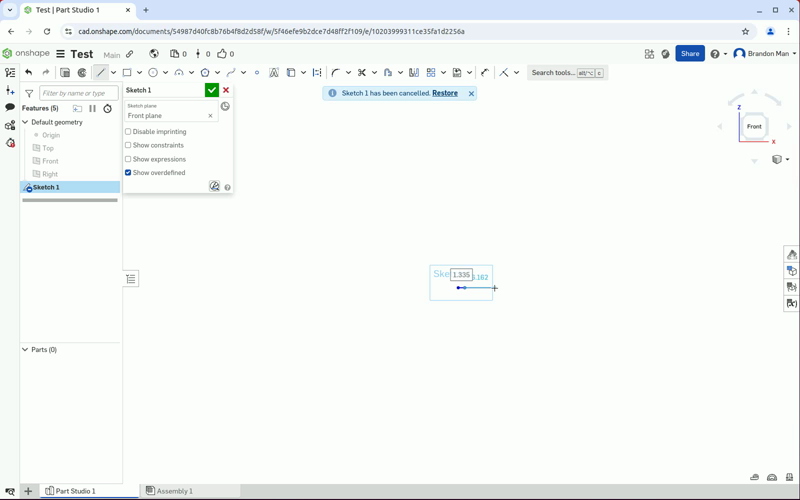
mouse_move(464, 277)
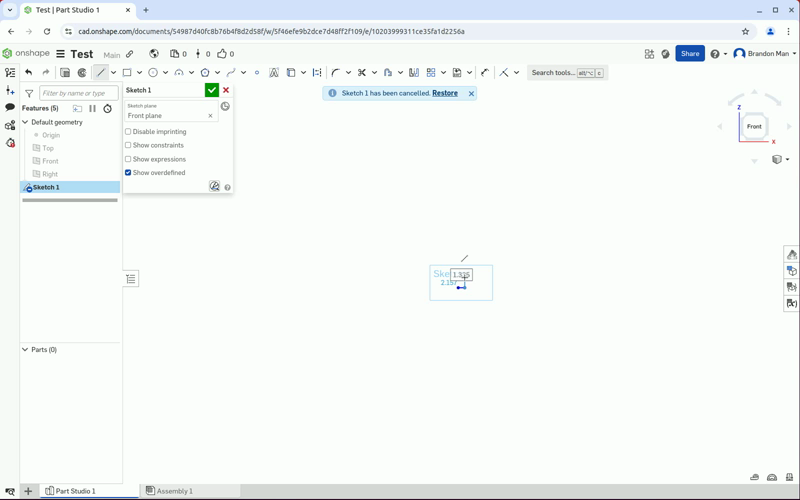
click(464, 277)
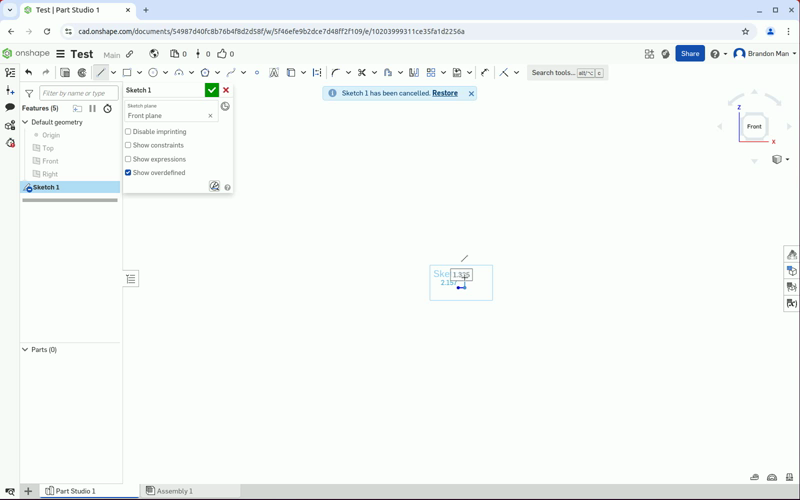
key_up(shift)
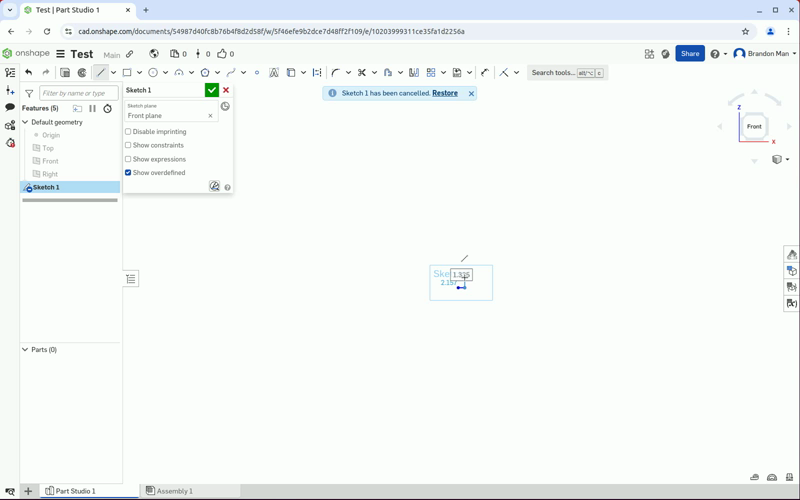
key_down(shift)
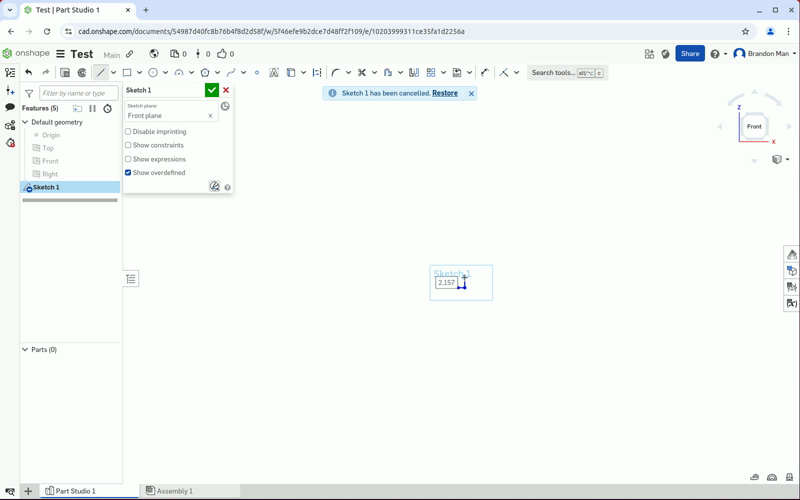
mouse_move(494, 277)
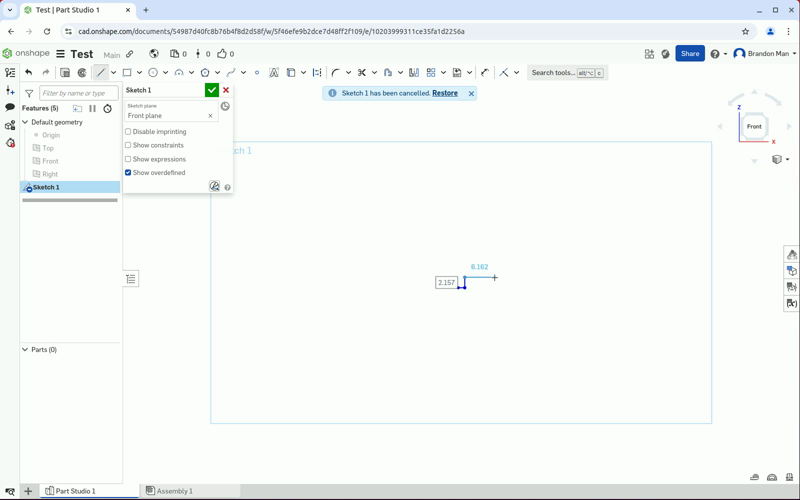
mouse_move(458, 277)
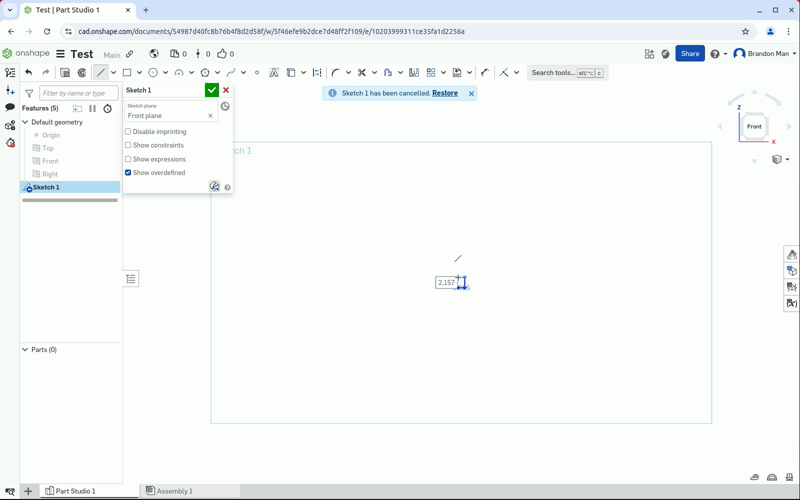
scroll(6)
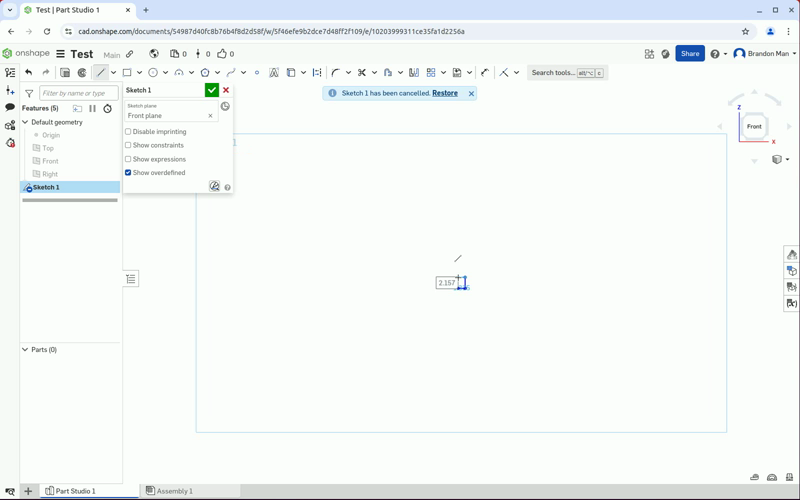
scroll(6)
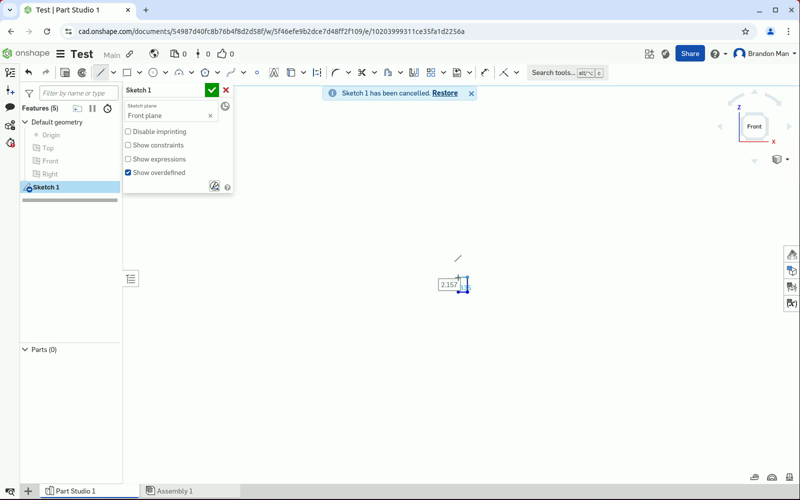
scroll(6)
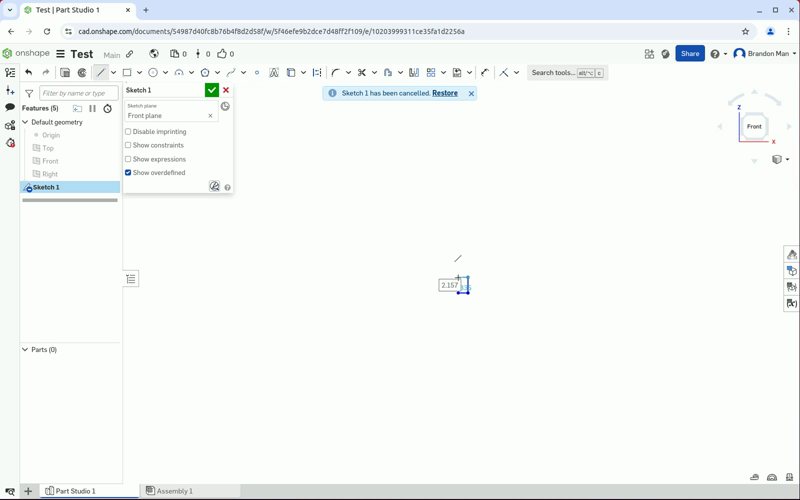
scroll(6)
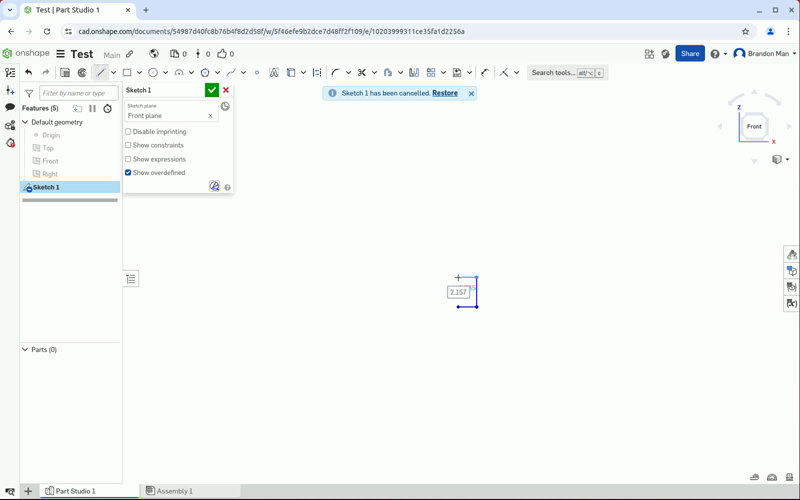
scroll(6)
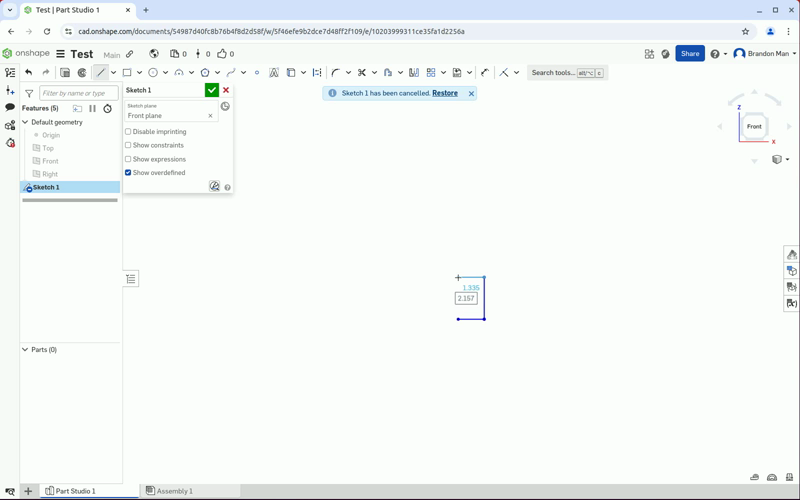
scroll(6)
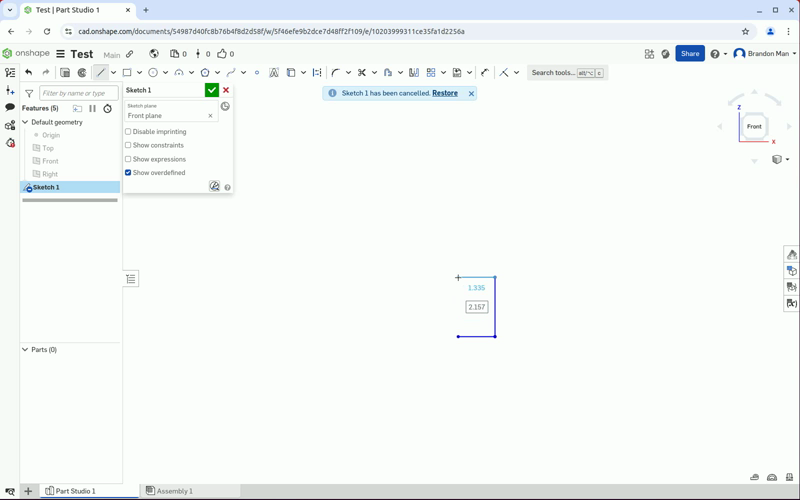
scroll(6)
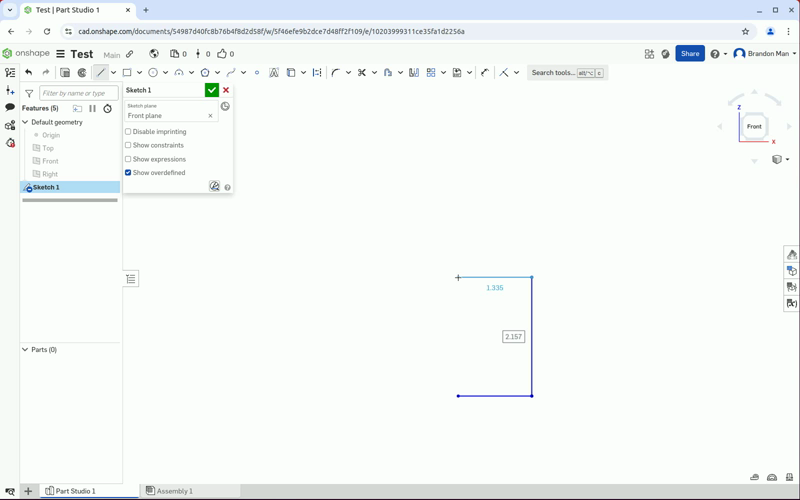
click(458, 277)
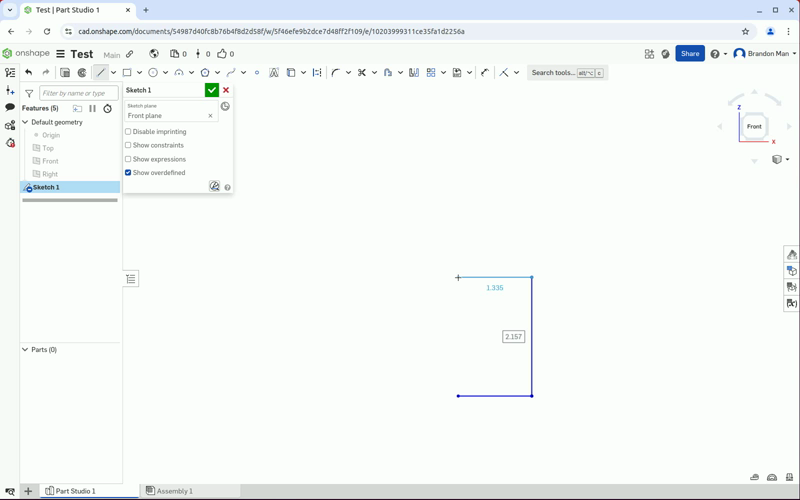
scroll(-6)
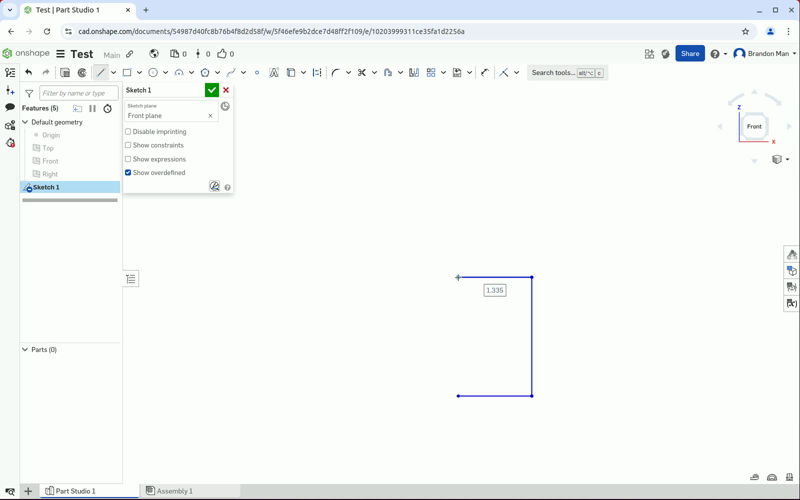
scroll(-6)
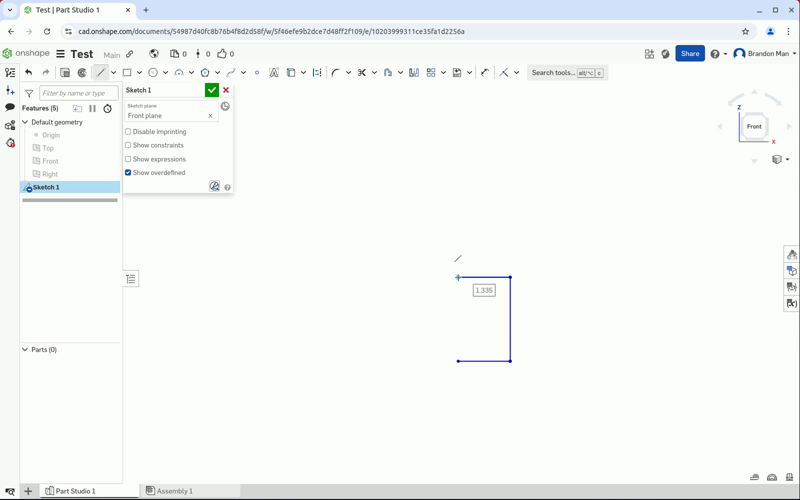
scroll(-6)
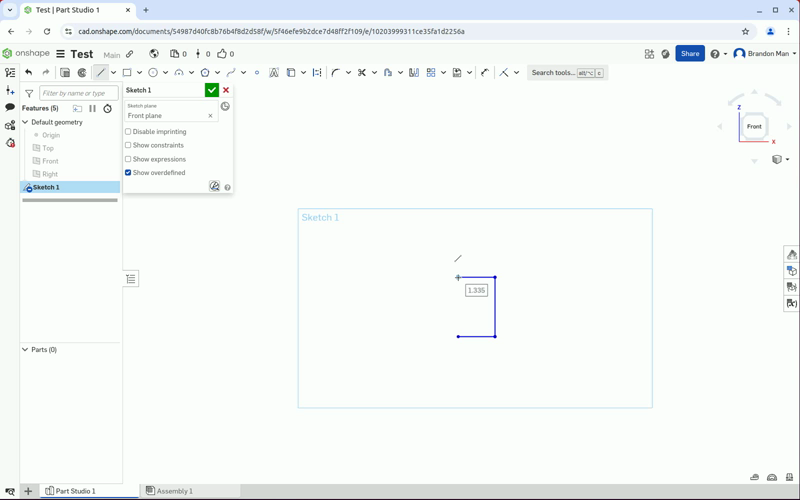
scroll(-6)
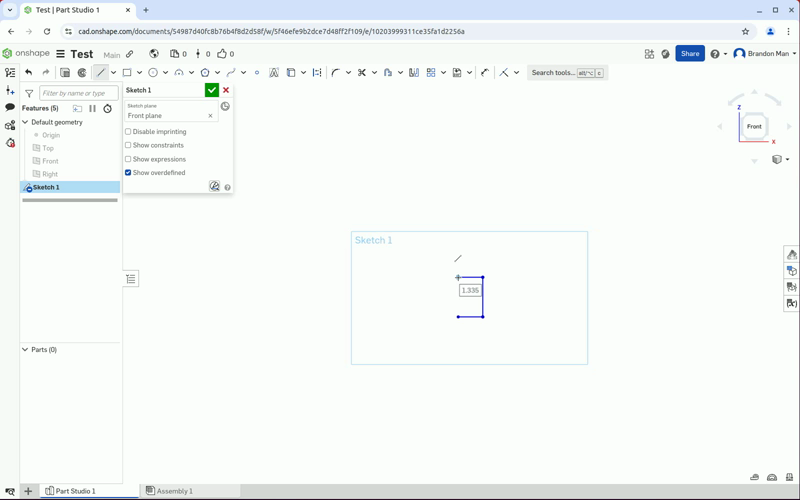
scroll(-6)
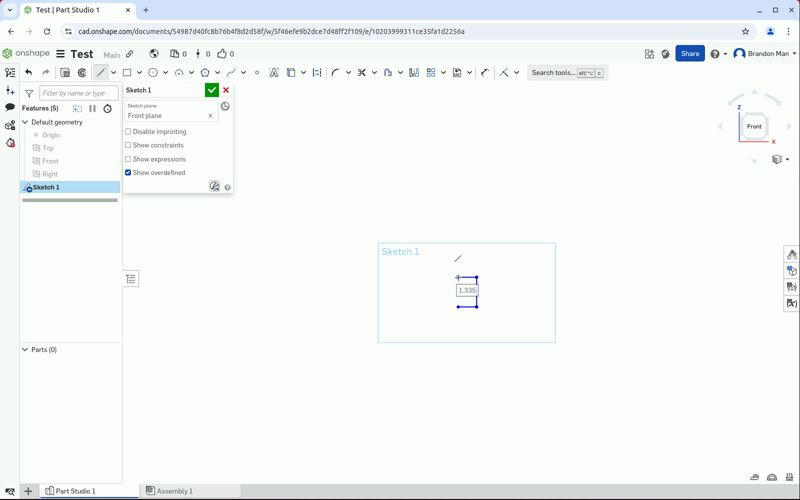
scroll(-6)
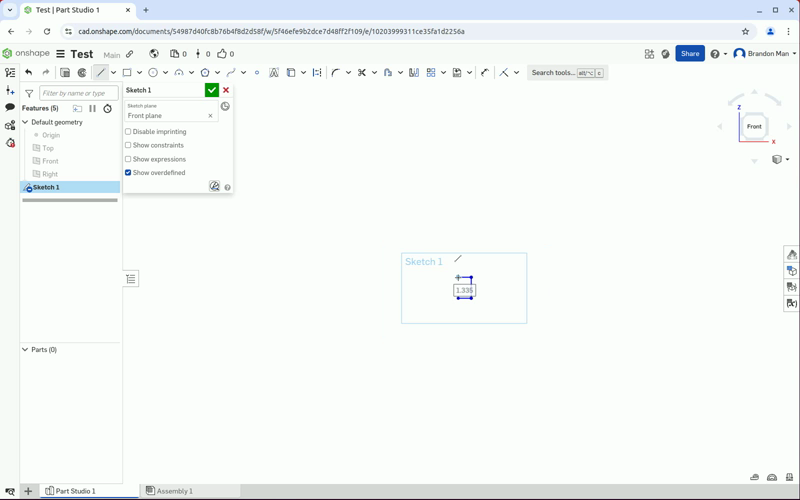
scroll(-6)
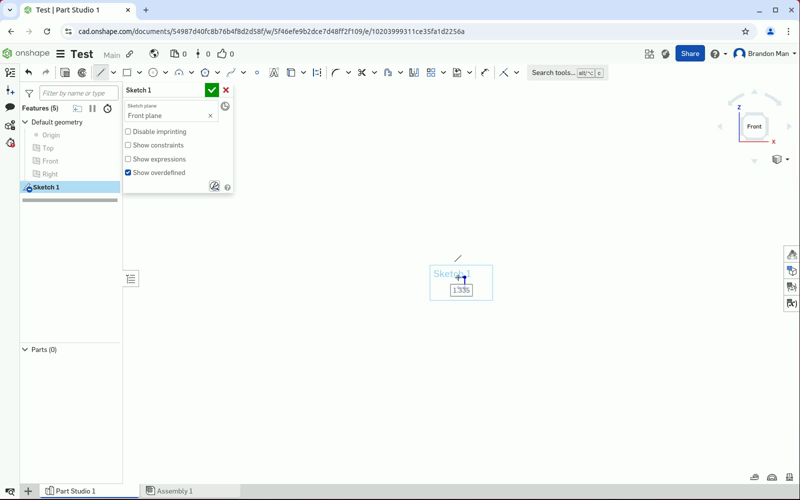
key_up(shift)
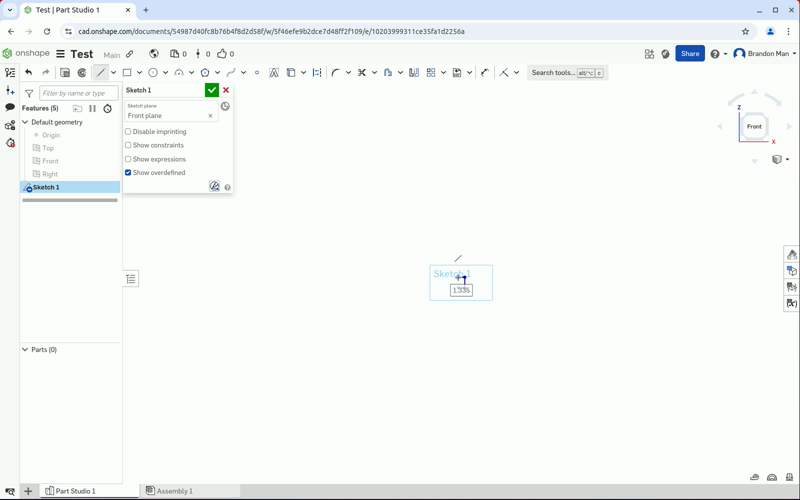
mouse_move(488, 277)
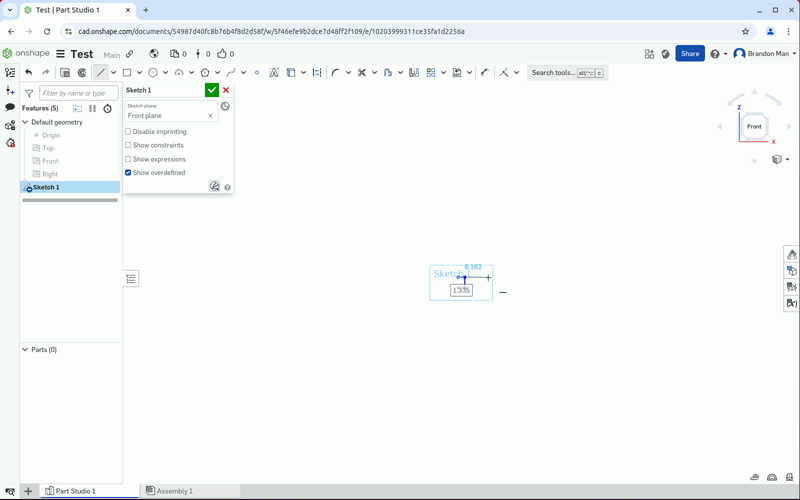
key_down(shift)
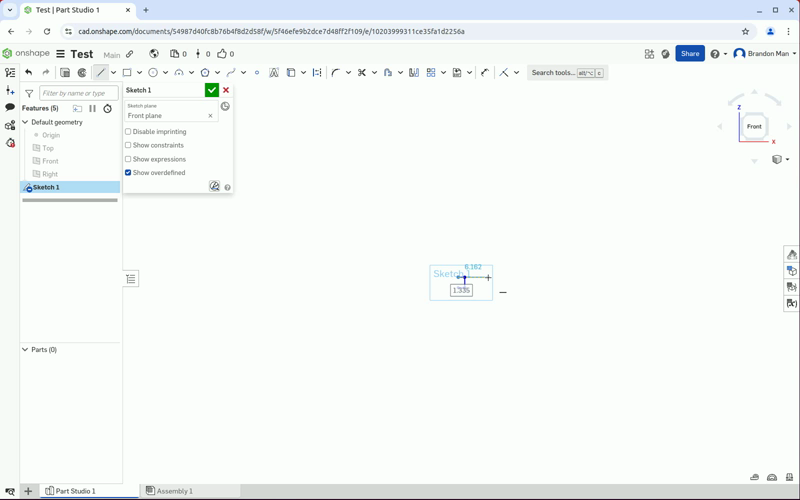
mouse_move(458, 287)
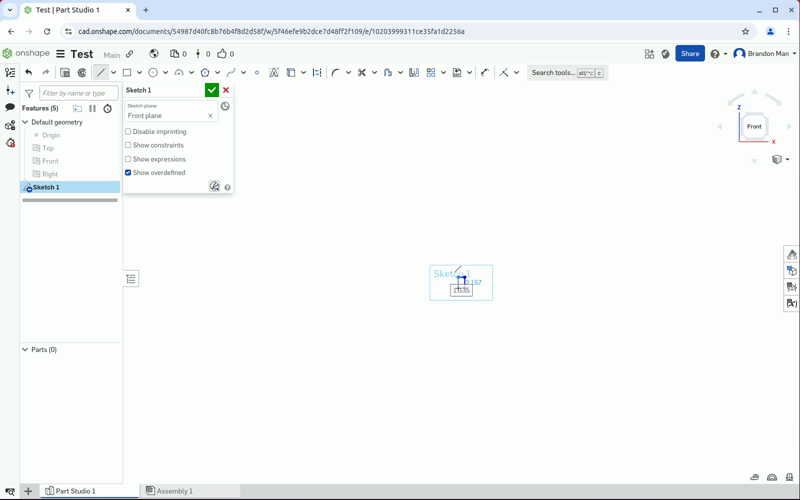
key_up(shift)
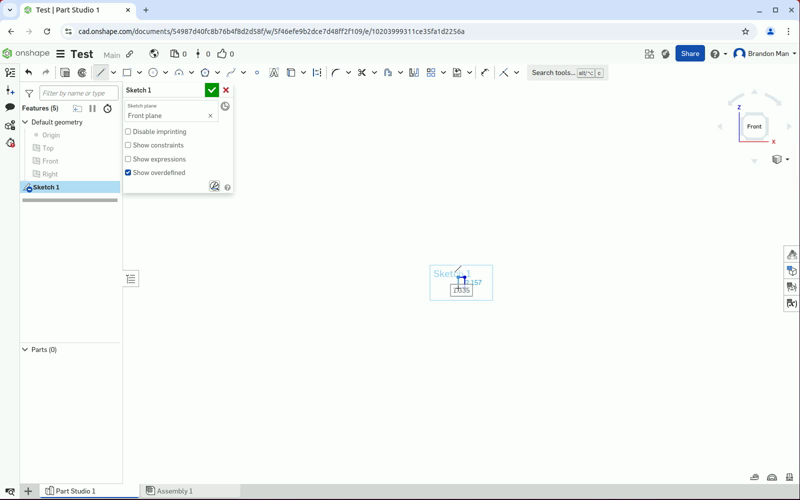
click(458, 287)
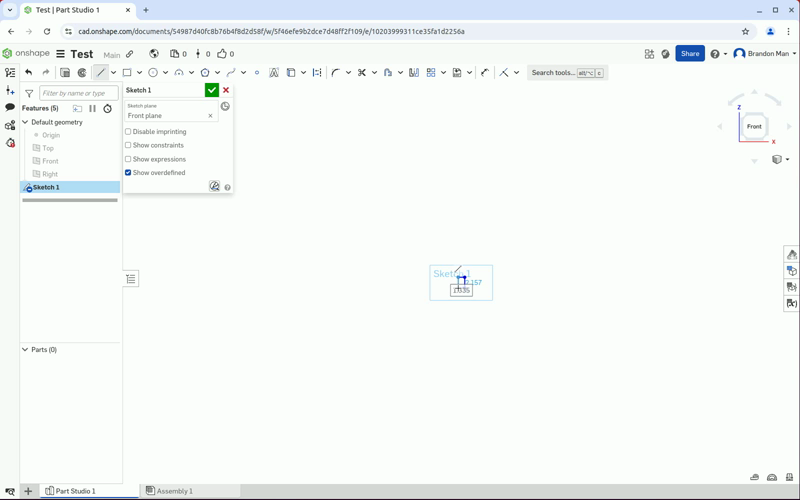
key(esc)
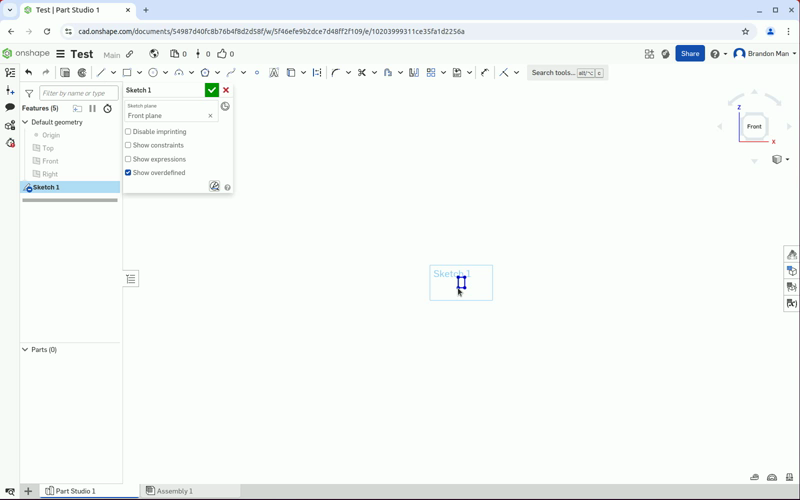
mouse_move(458, 279)
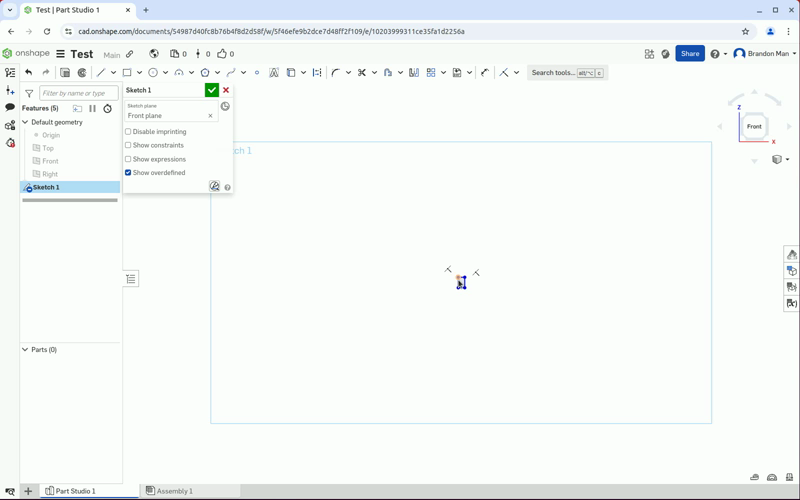
scroll(6)
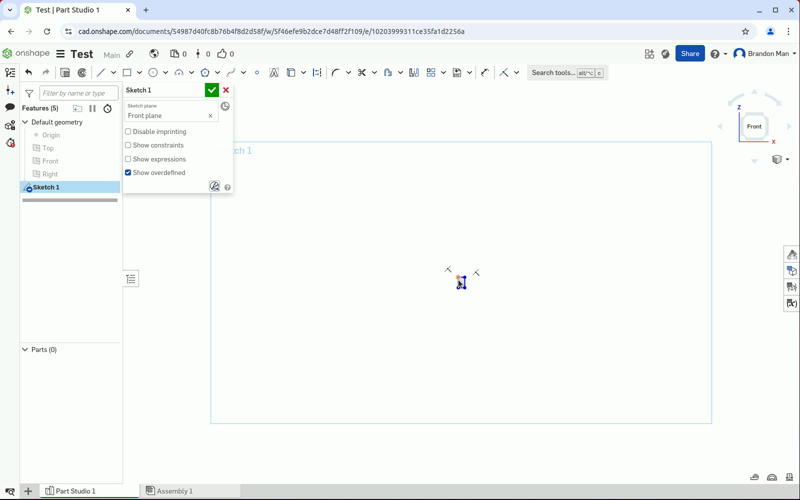
scroll(6)
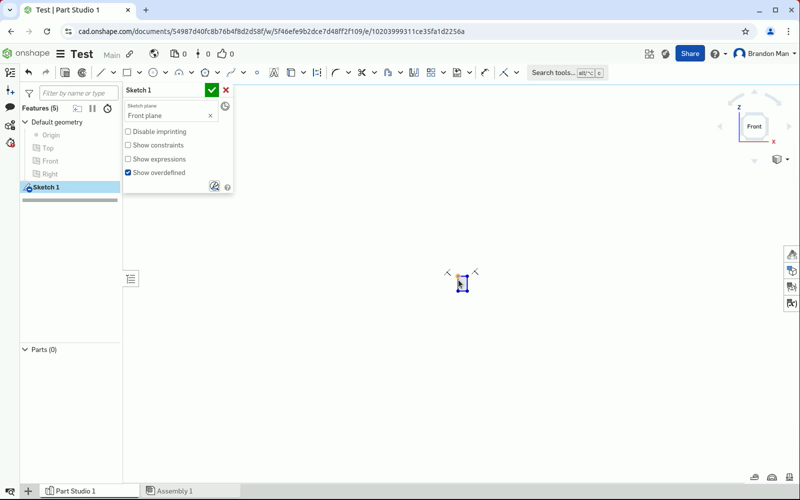
scroll(6)
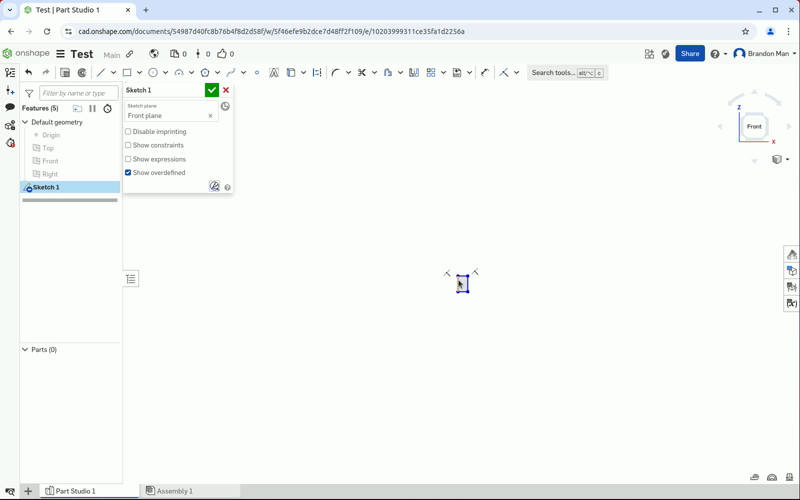
scroll(6)
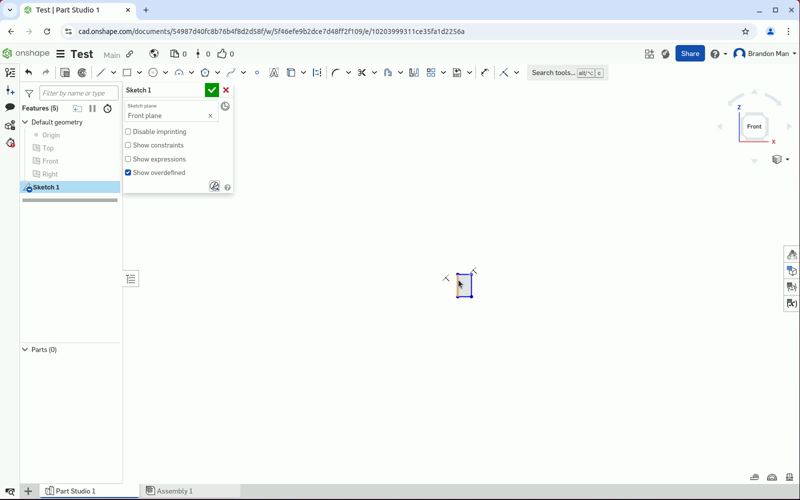
scroll(6)
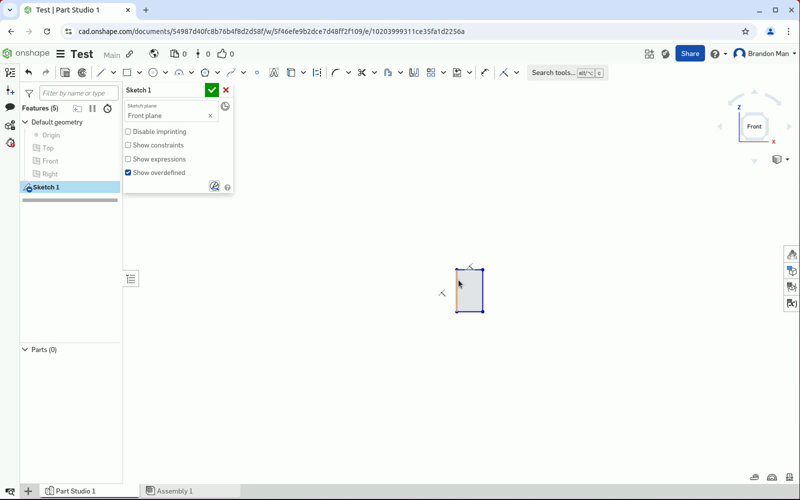
scroll(6)
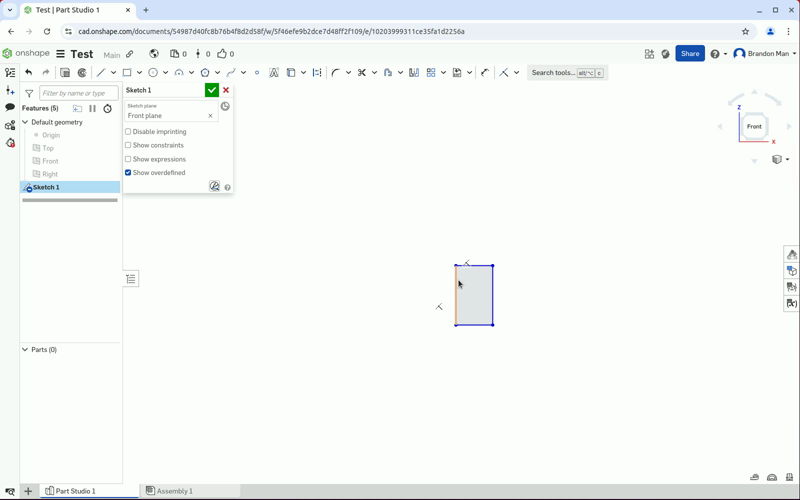
scroll(6)
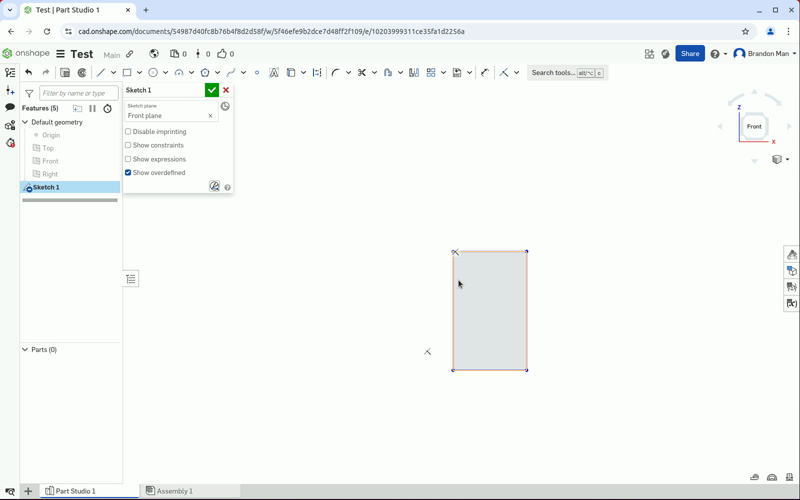
click(458, 279)
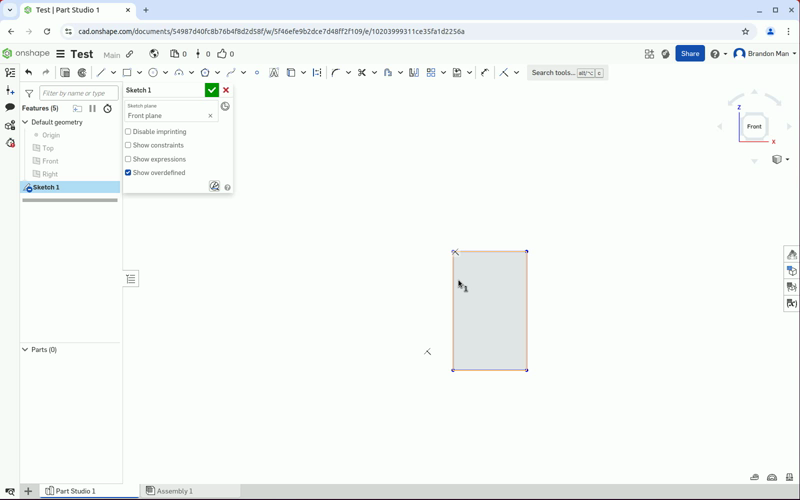
scroll(-6)
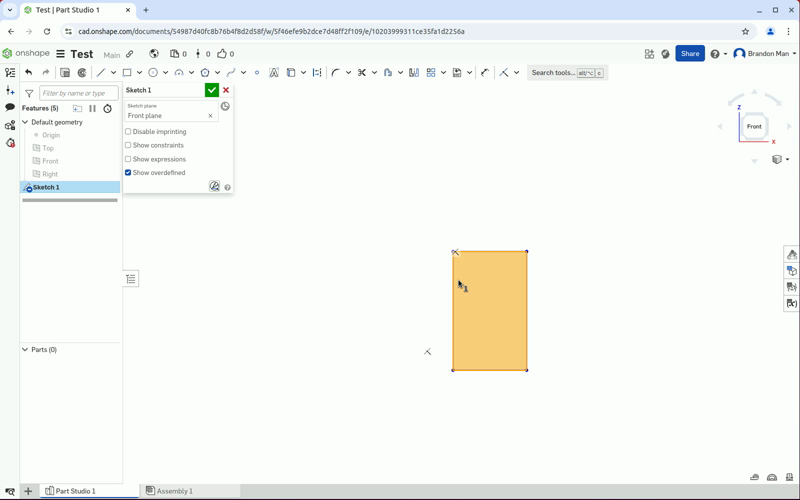
scroll(-6)
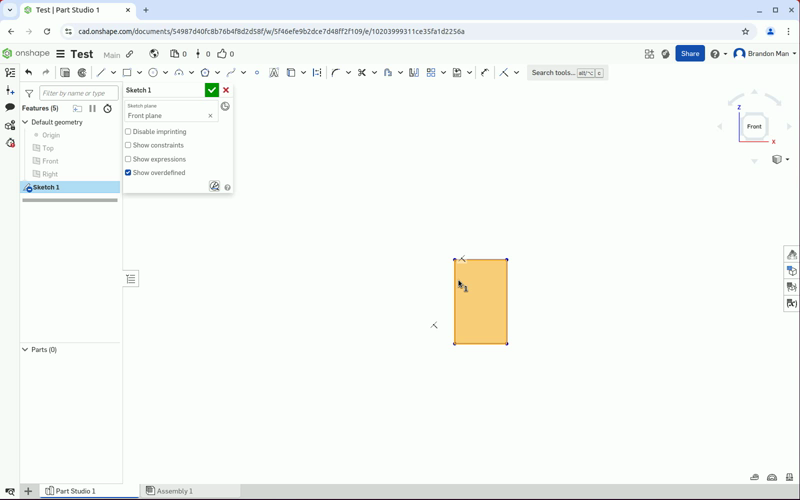
scroll(-6)
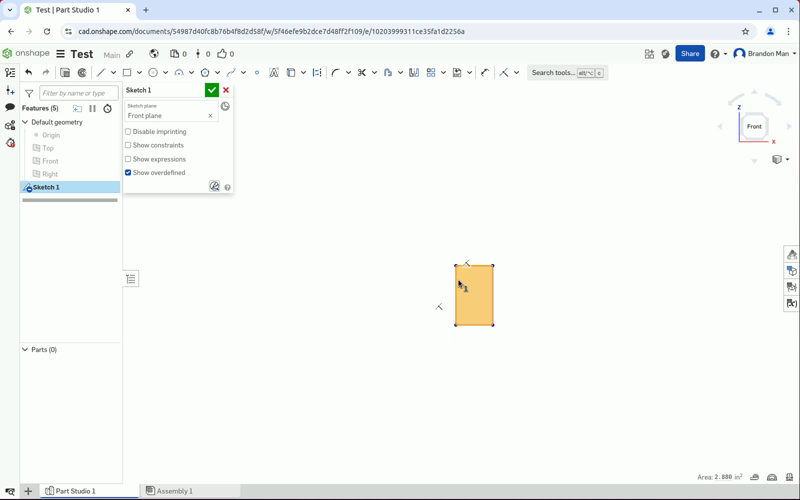
scroll(-6)
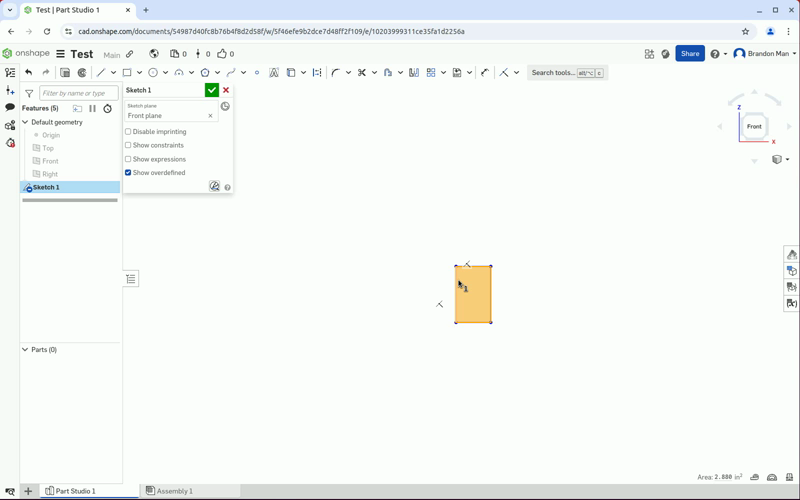
scroll(-6)
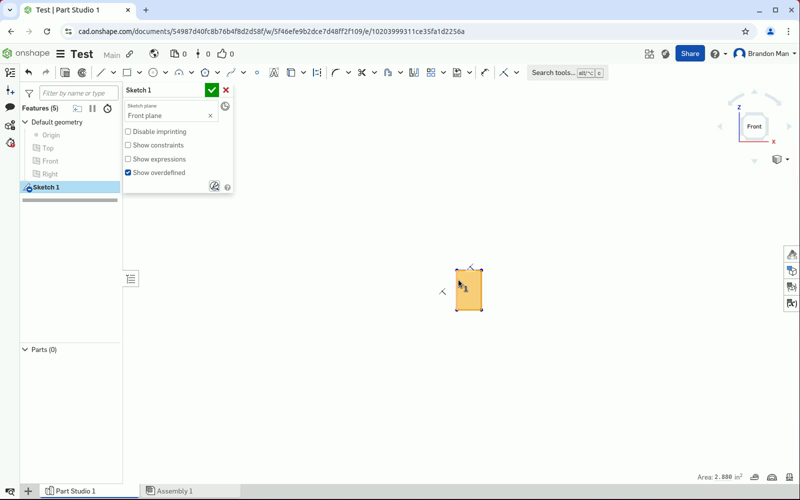
scroll(-6)
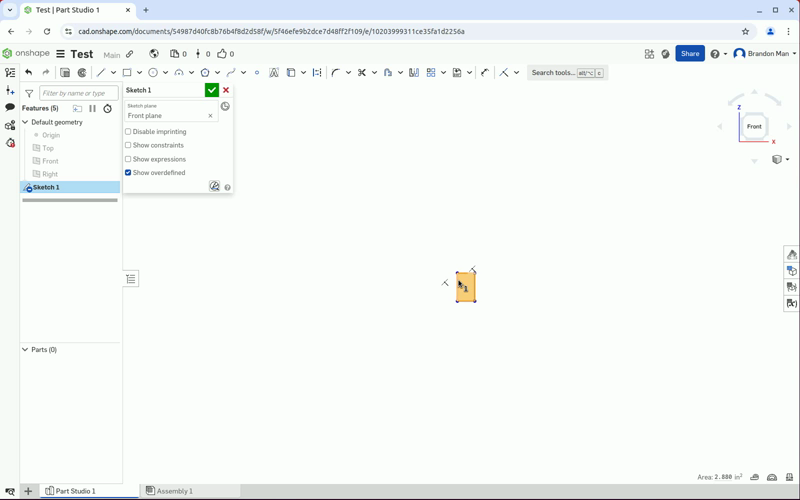
scroll(-6)
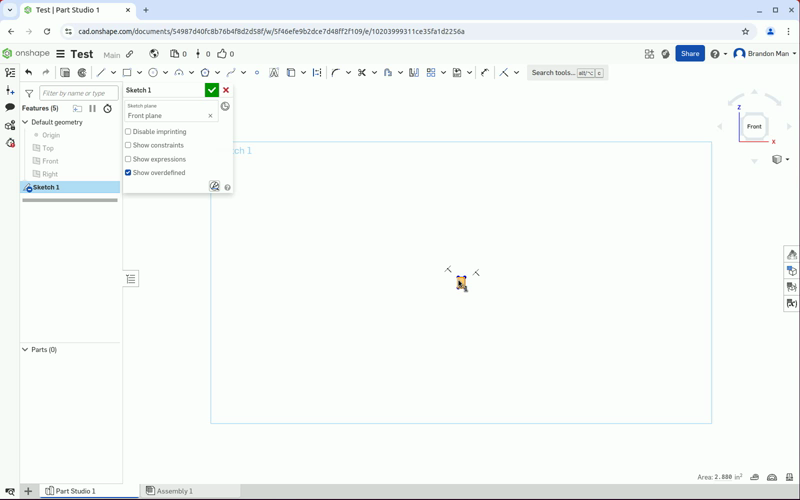
mouse_move(73, 352)
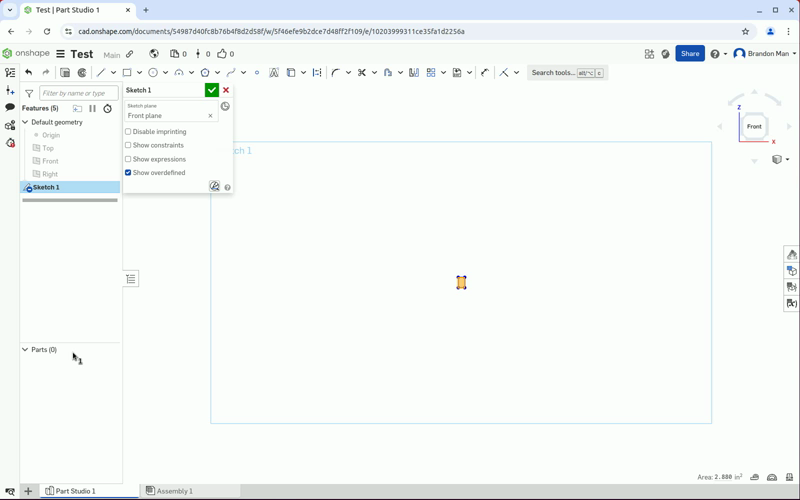
key(shift+y)
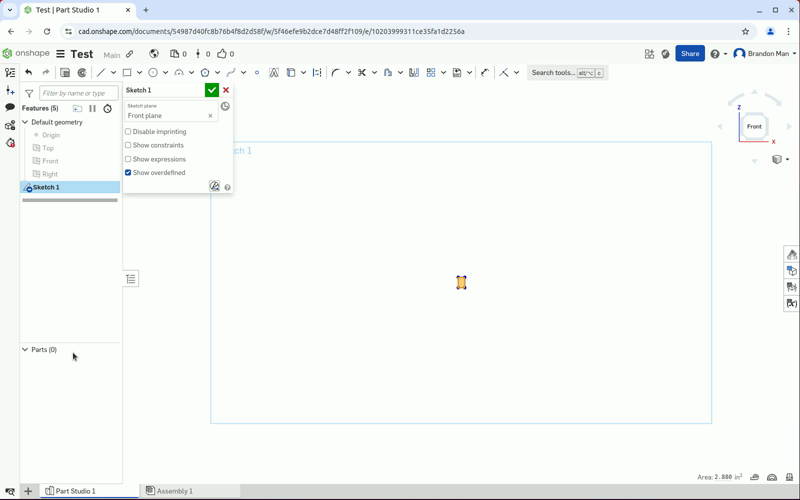
key(shift+e)
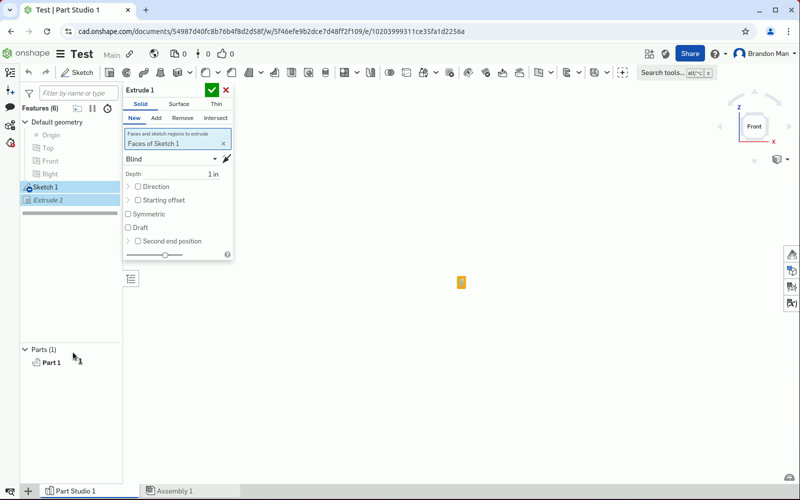
mouse_move(143, 106)
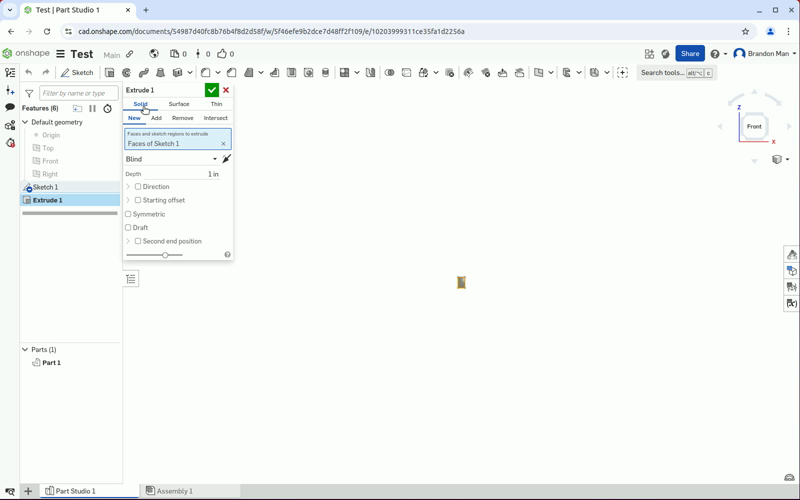
click(143, 106)
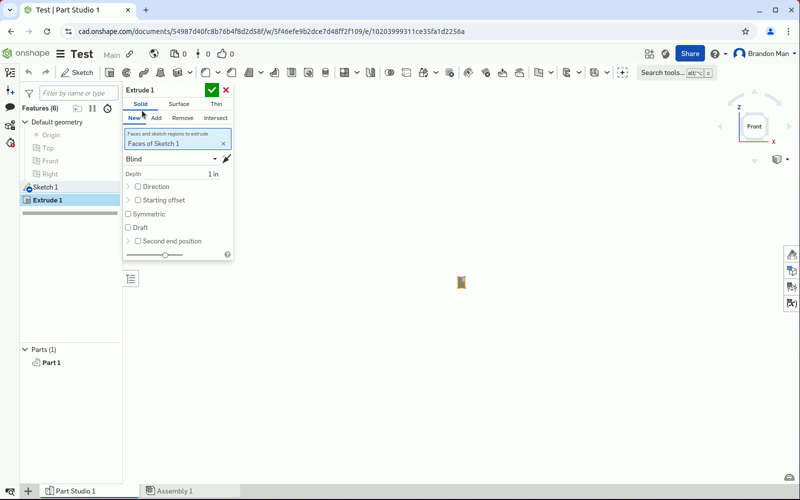
mouse_move(137, 120)
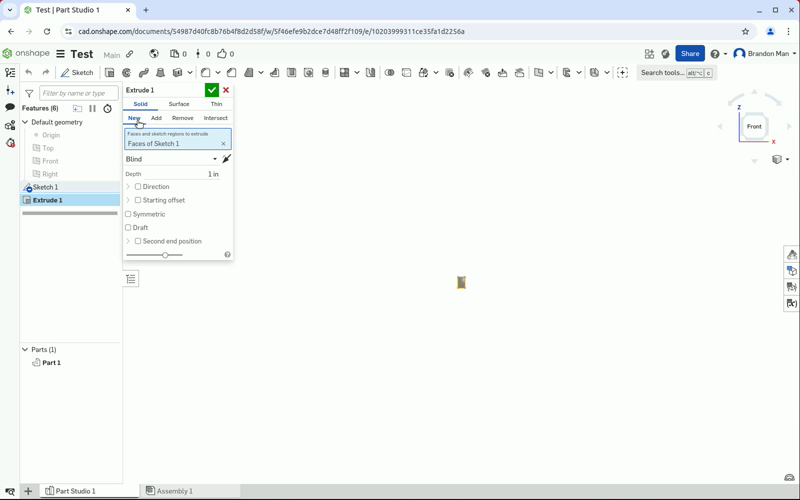
click(137, 120)
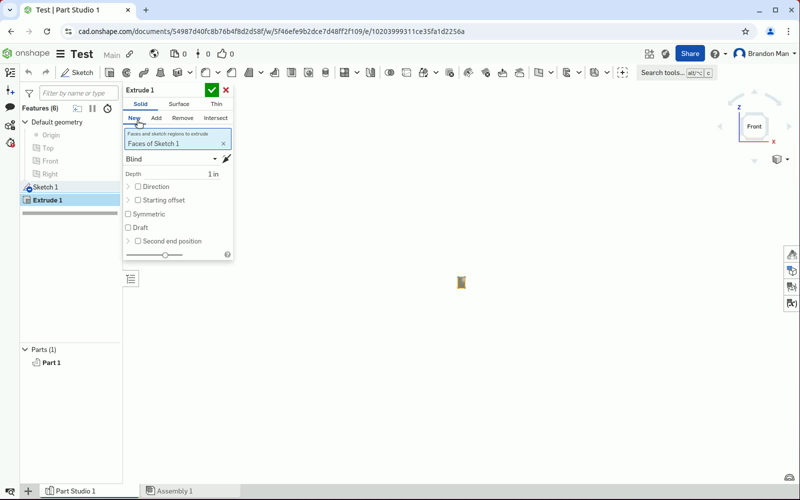
key(tab, 4)
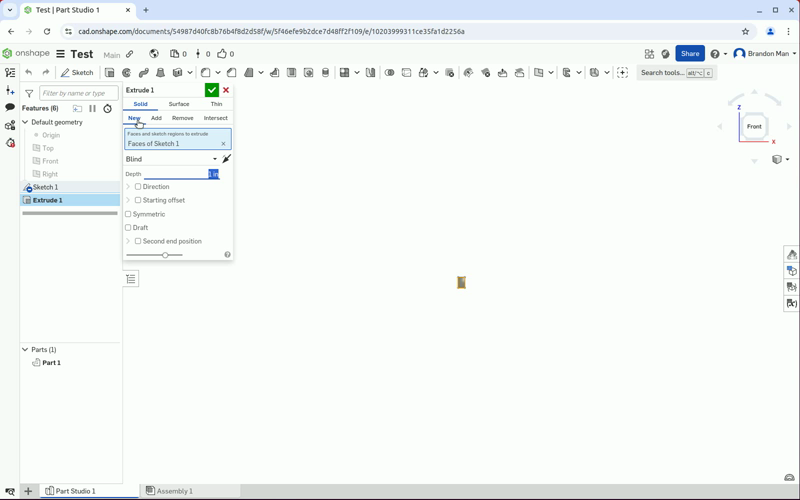
text(46.216)
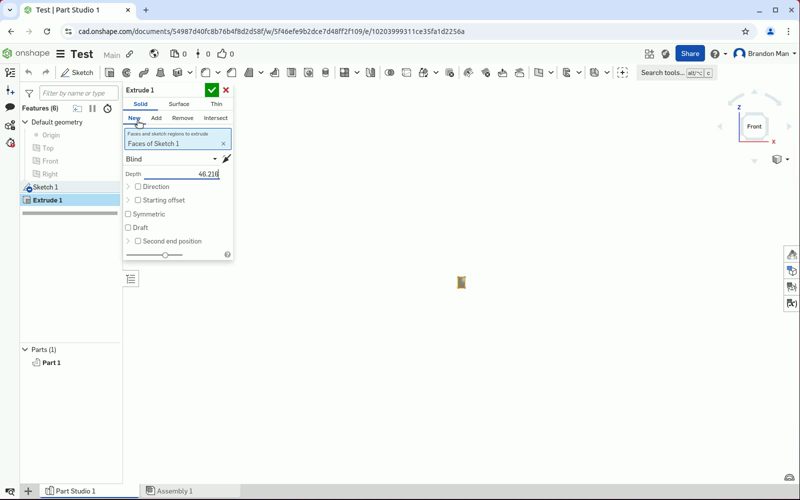
key(tab, 3)
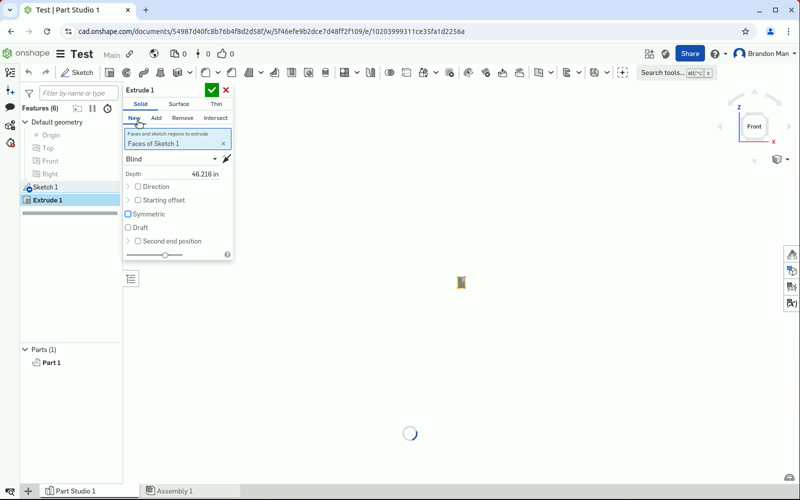
key(space)
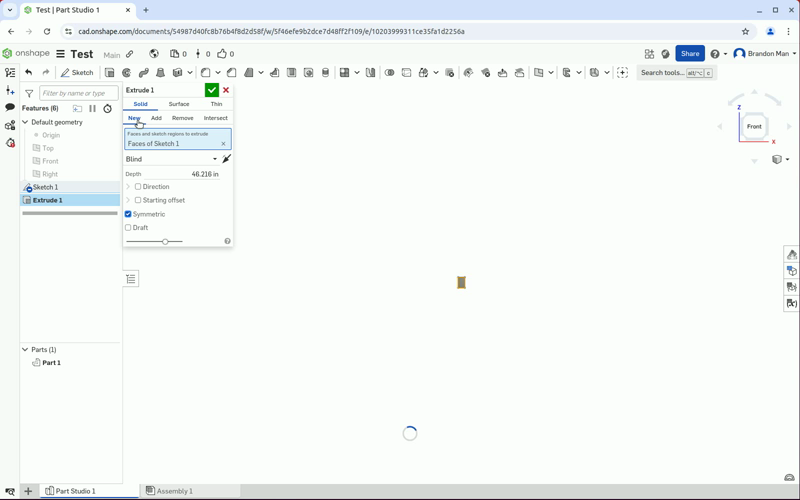
key(enter)
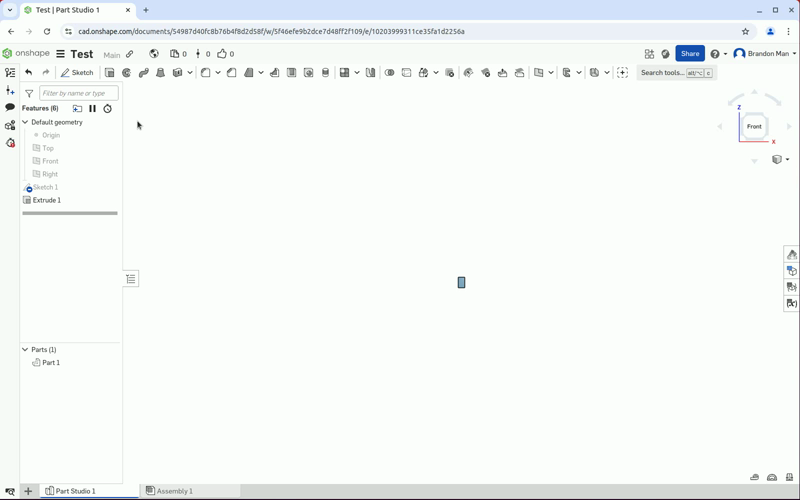
key(shift+h)
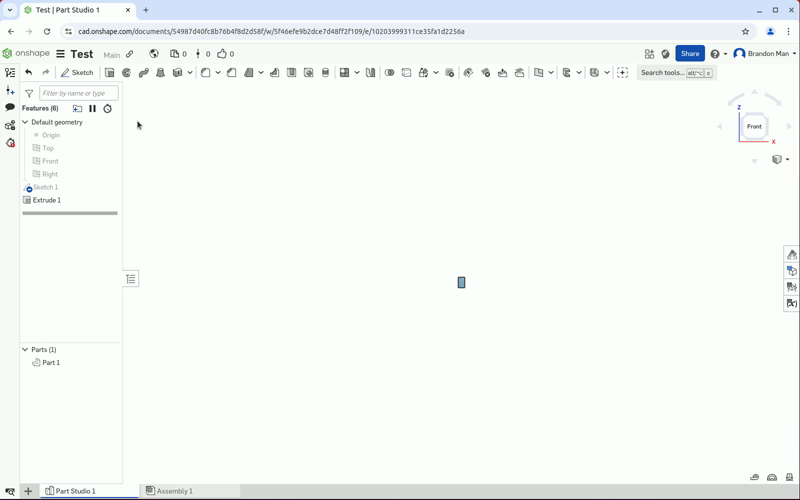
key(shift+h)
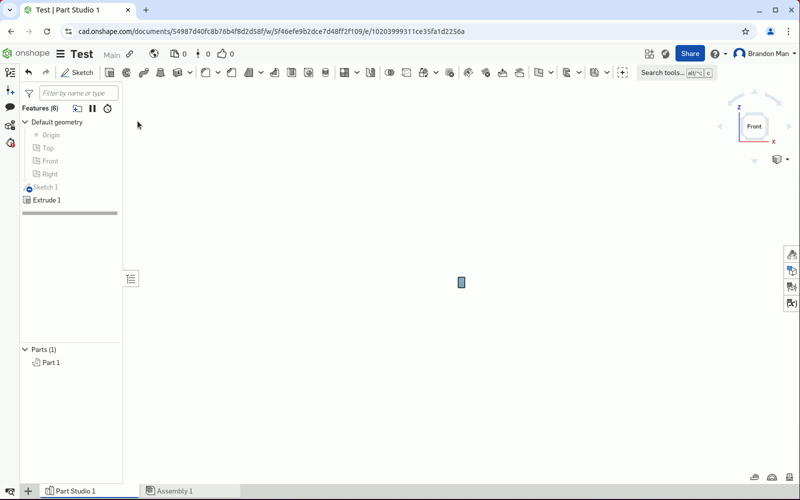
mouse_move(73, 189)
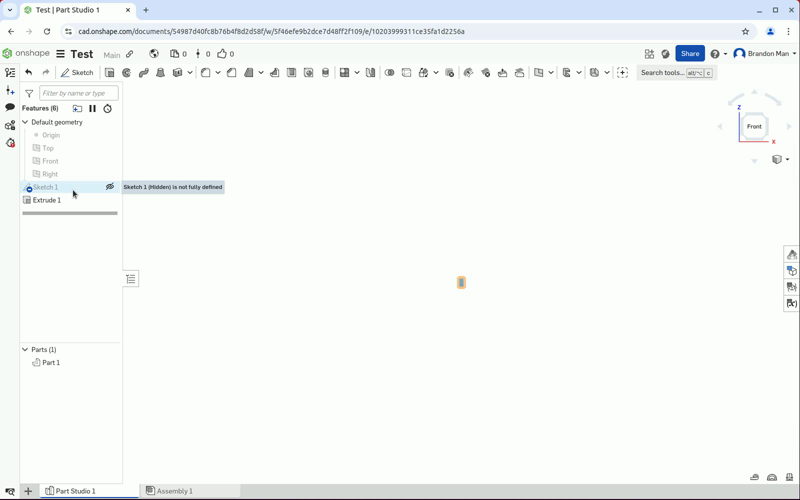
click(73, 189)
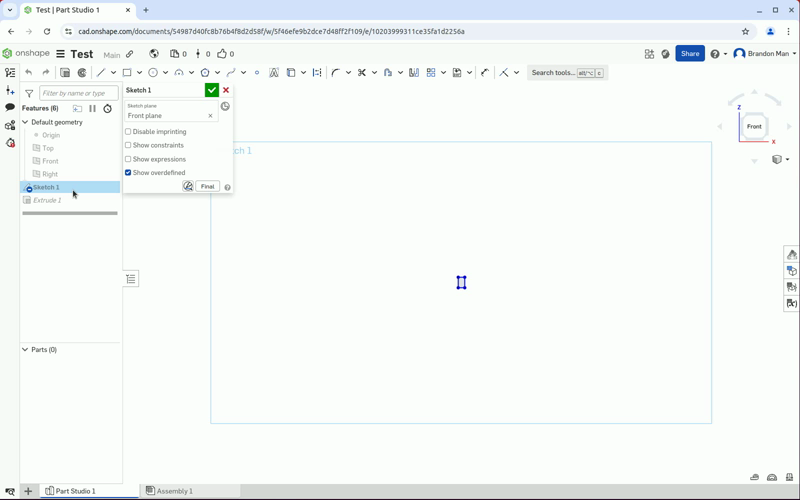
mouse_move(229, 92)
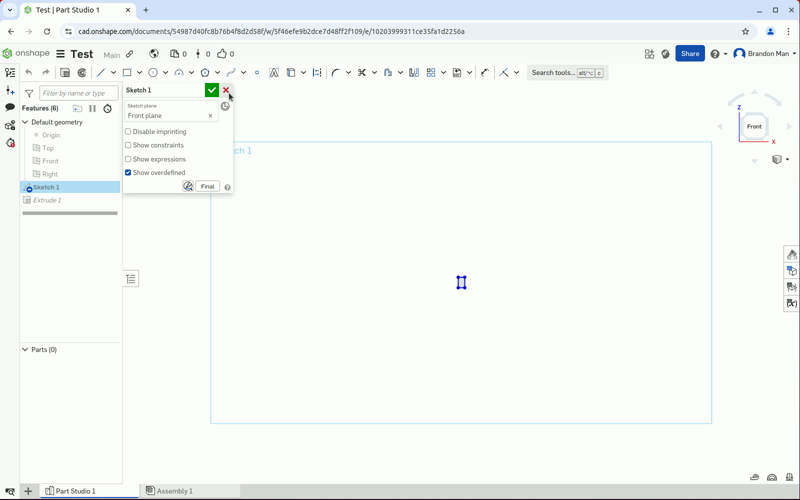
click(229, 92)
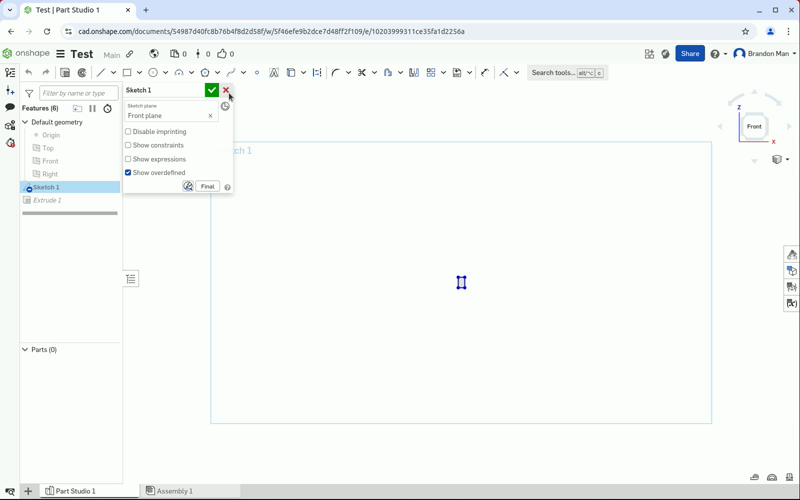
key(shift+s)
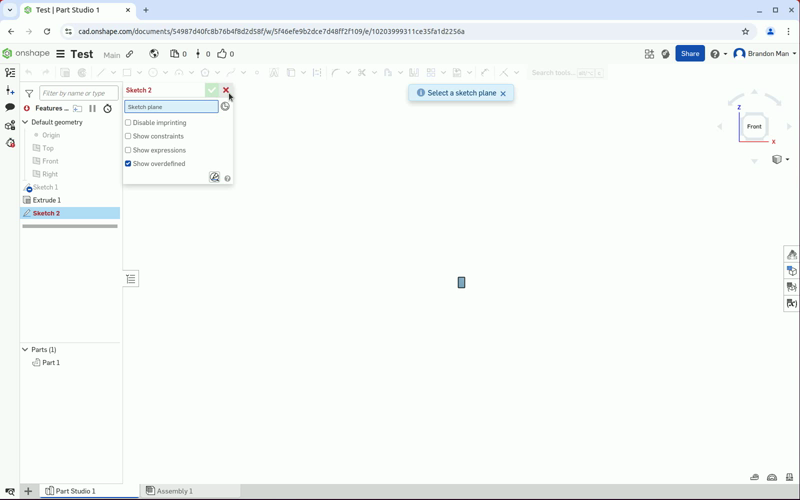
mouse_move(73, 163)
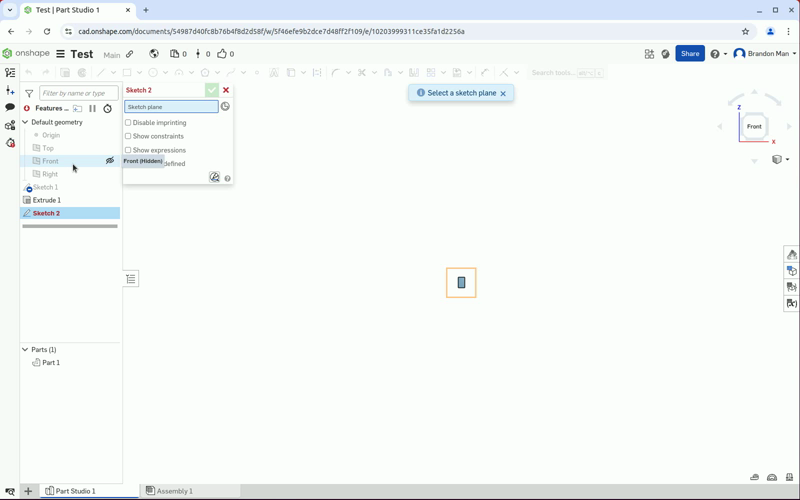
click(73, 163)
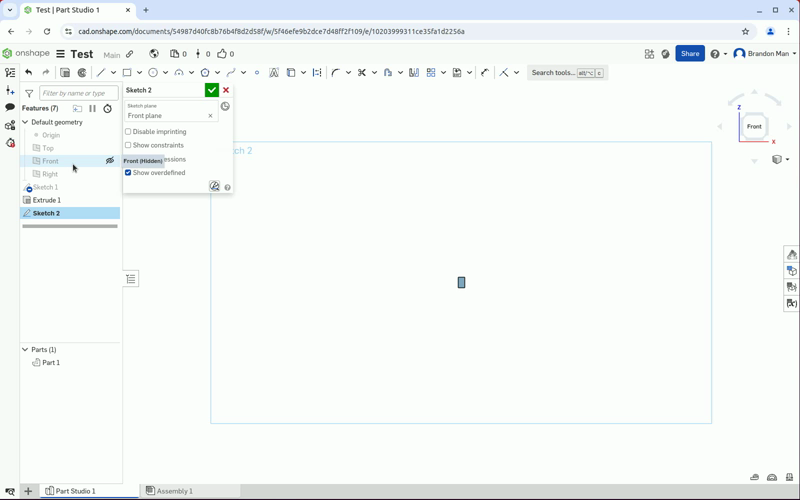
mouse_move(73, 352)
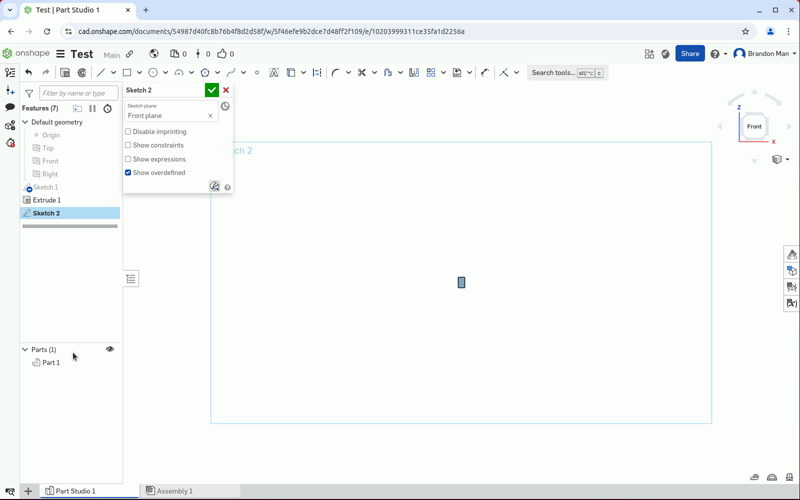
key(y)
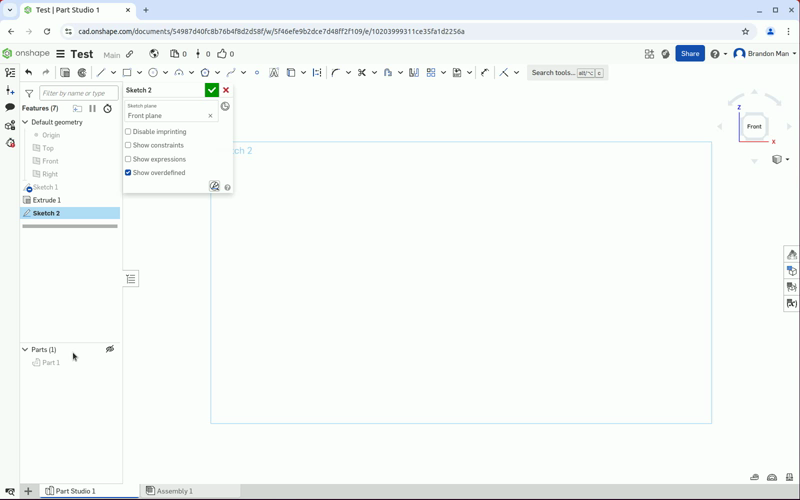
key(l)
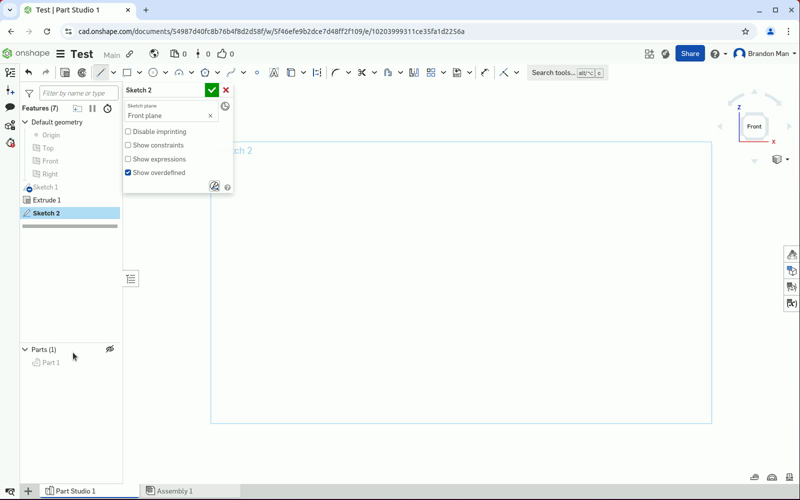
key_down(shift)
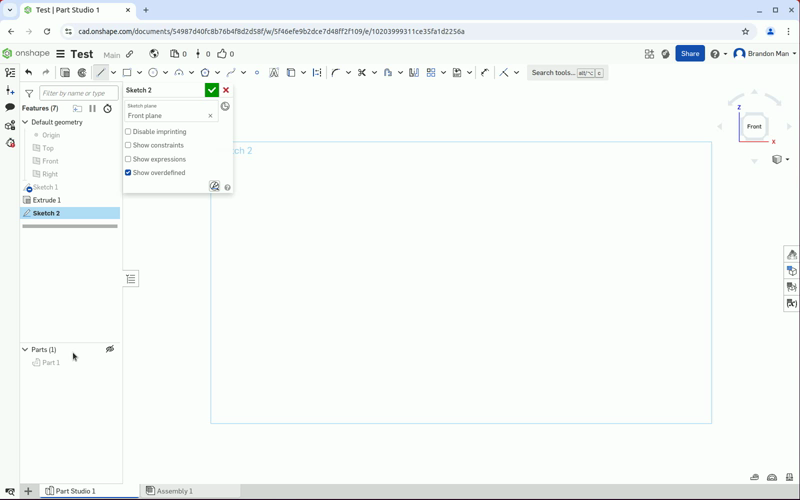
mouse_move(458, 287)
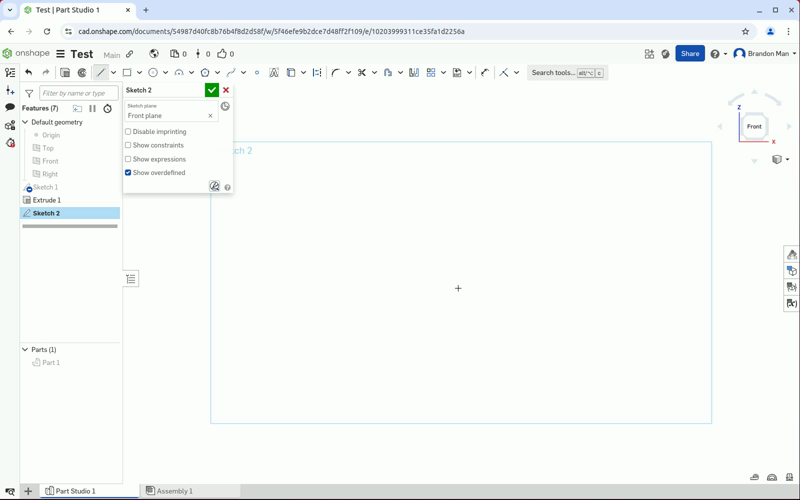
click(458, 287)
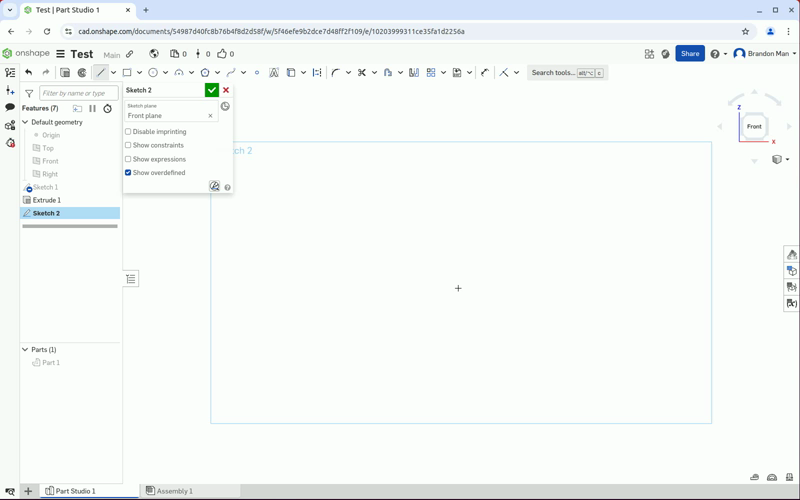
key_up(shift)
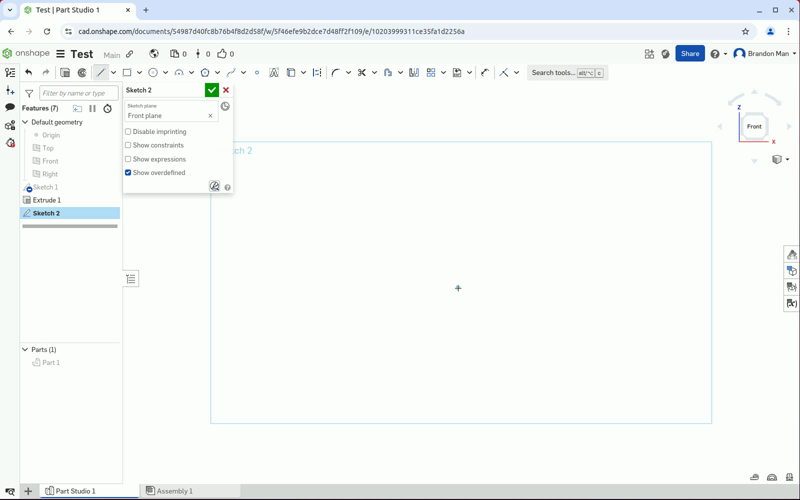
key_down(shift)
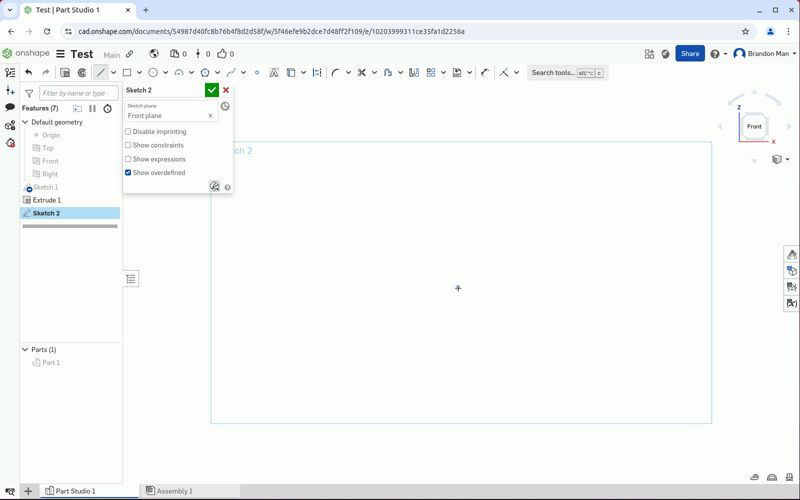
mouse_move(488, 287)
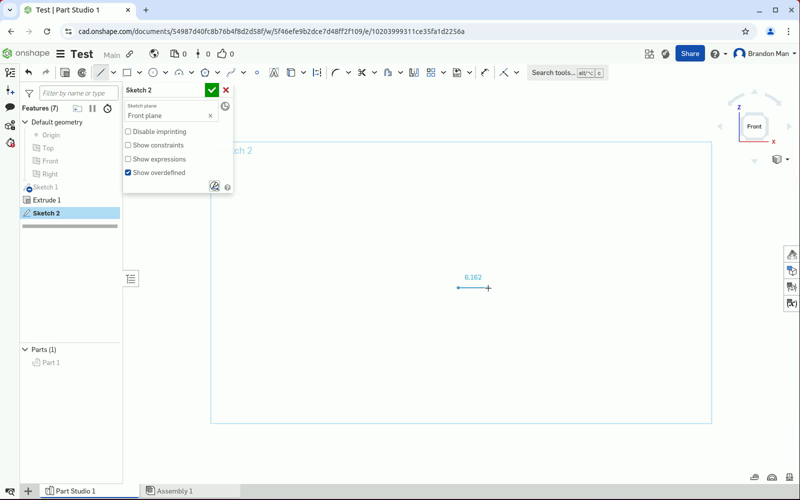
mouse_move(464, 287)
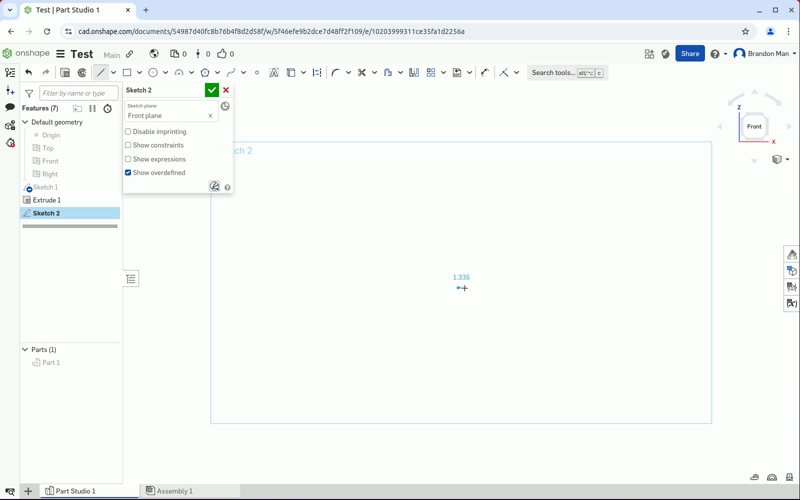
scroll(6)
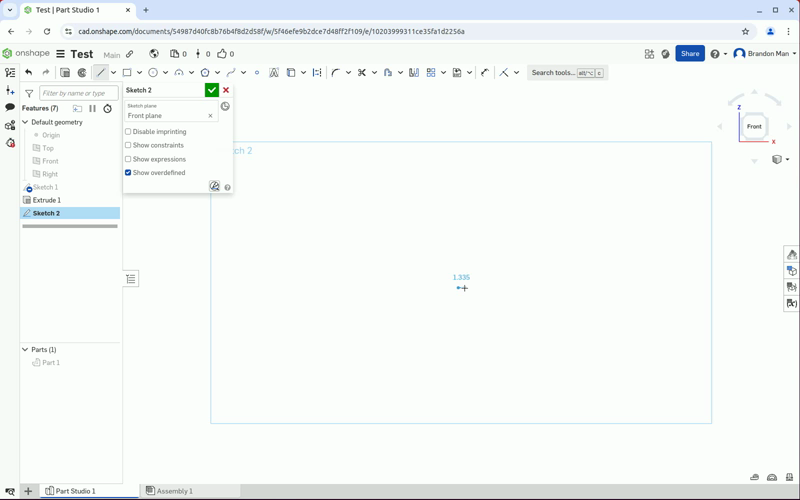
scroll(6)
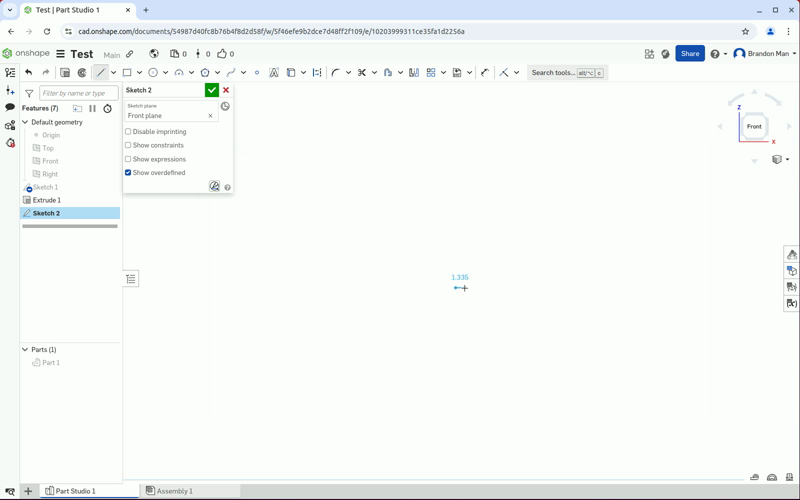
scroll(6)
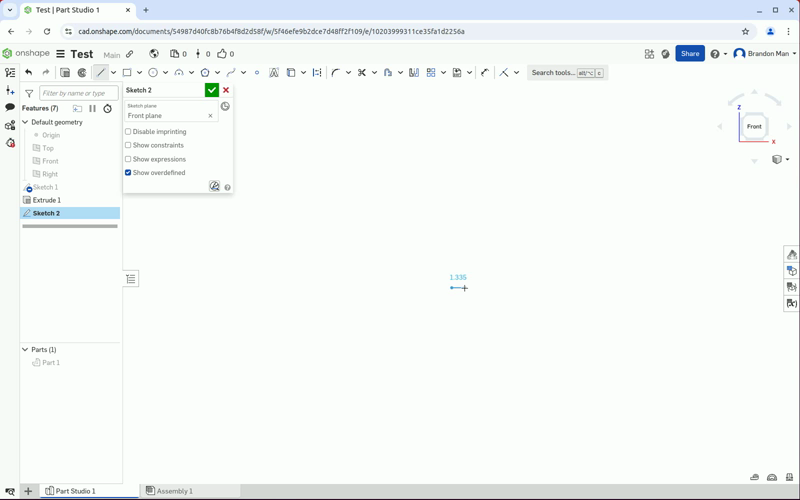
scroll(6)
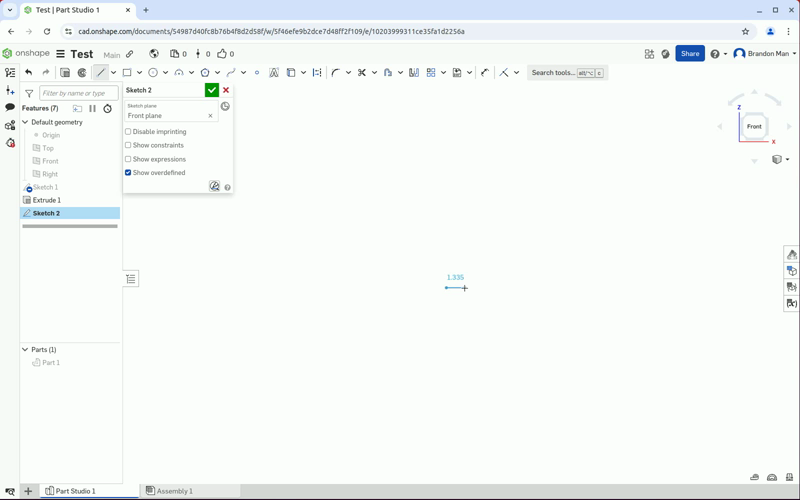
scroll(6)
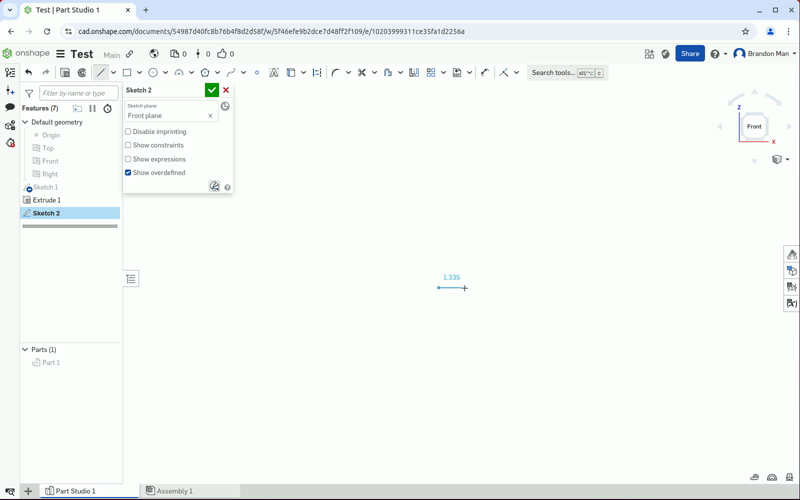
scroll(6)
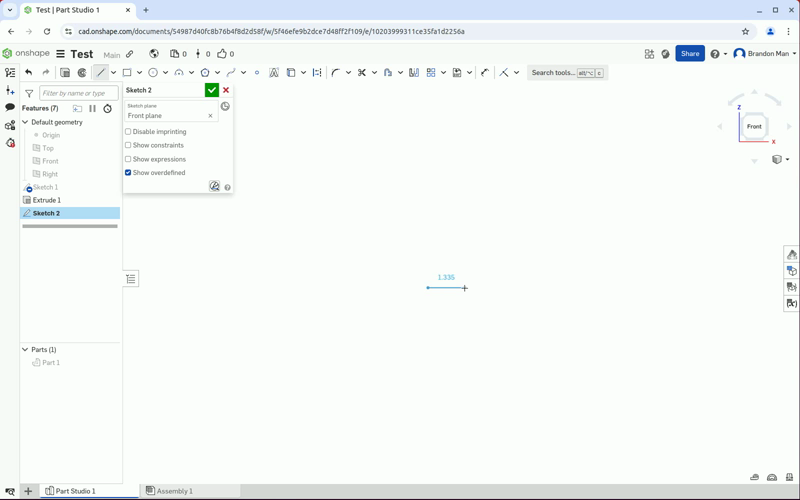
scroll(6)
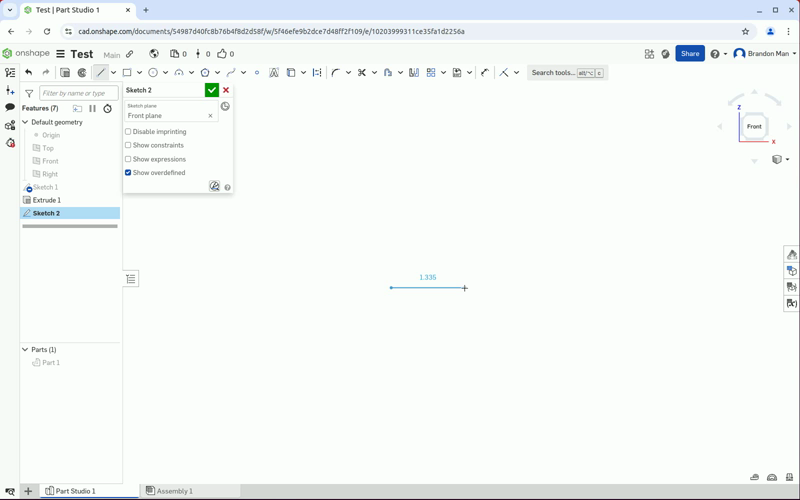
click(464, 287)
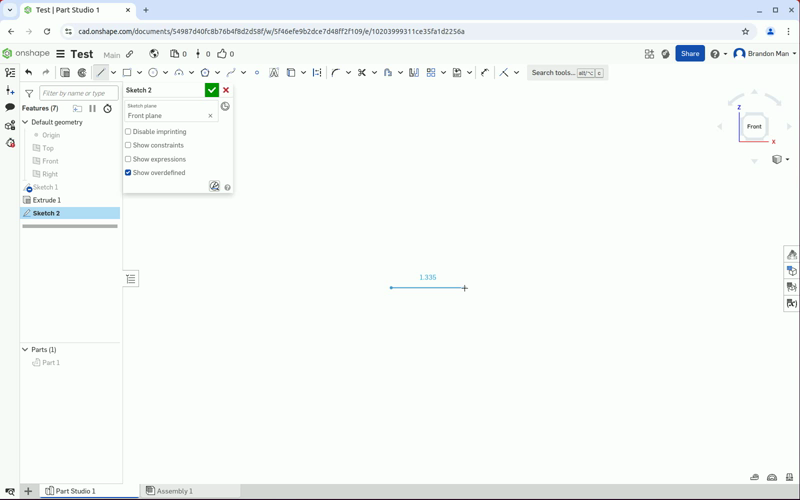
scroll(-6)
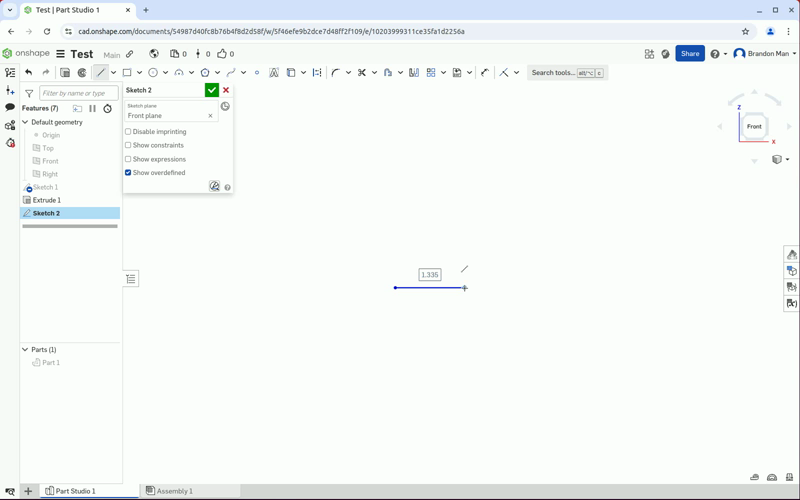
scroll(-6)
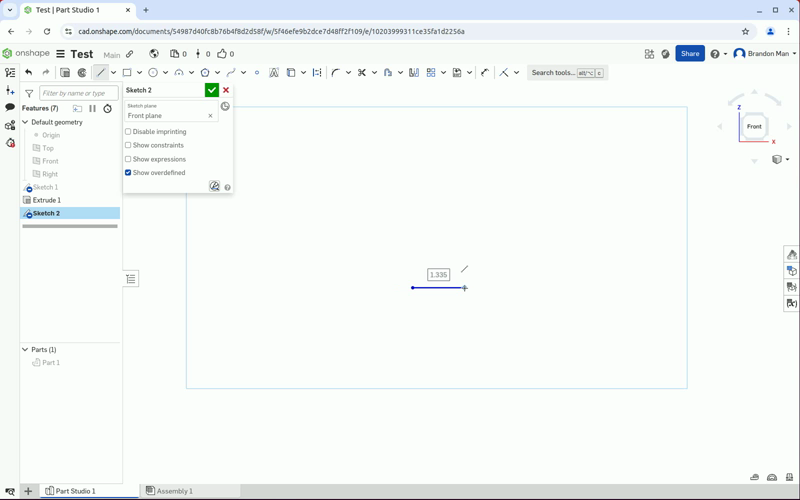
scroll(-6)
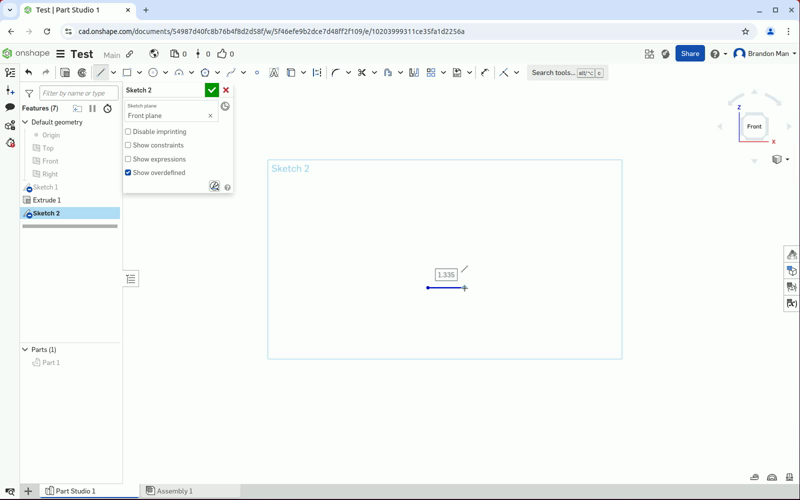
scroll(-6)
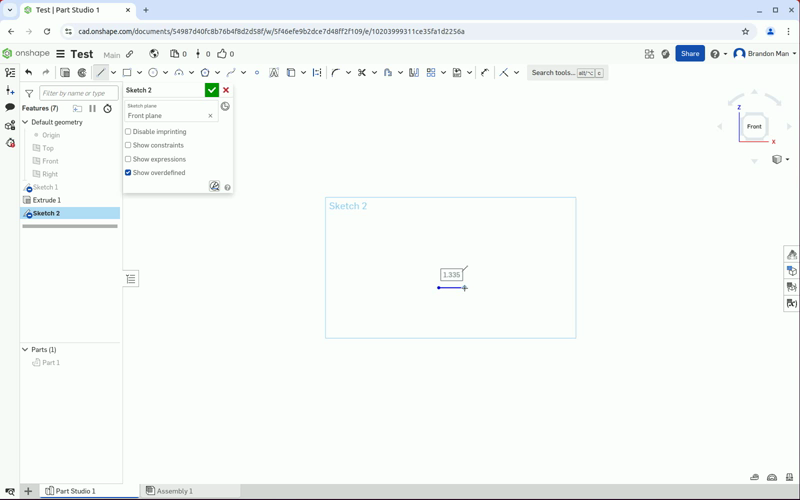
scroll(-6)
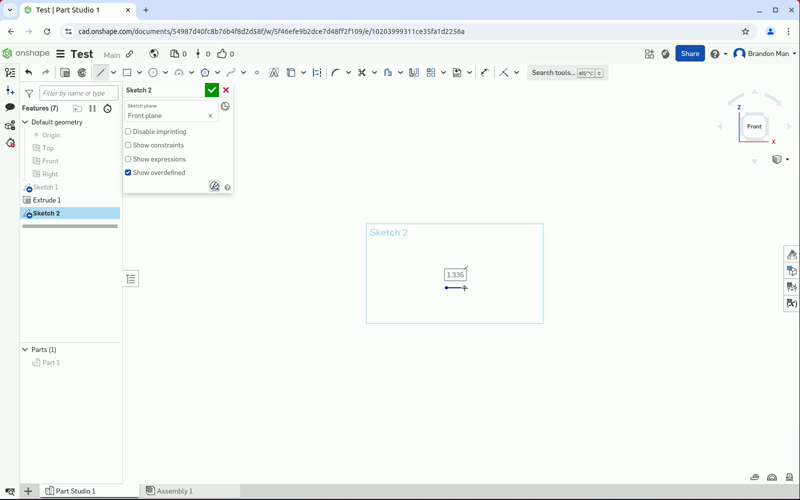
scroll(-6)
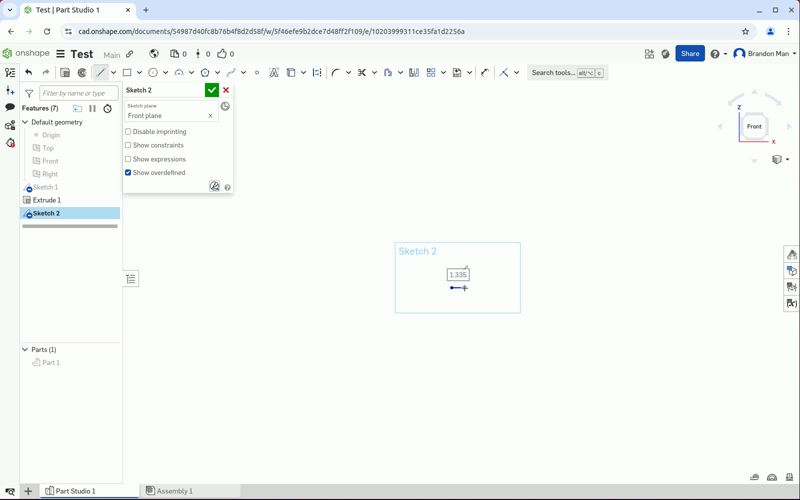
scroll(-6)
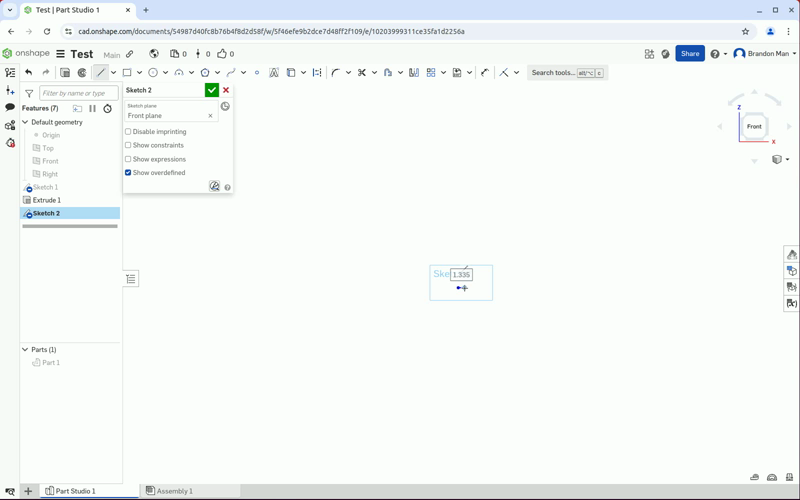
key_up(shift)
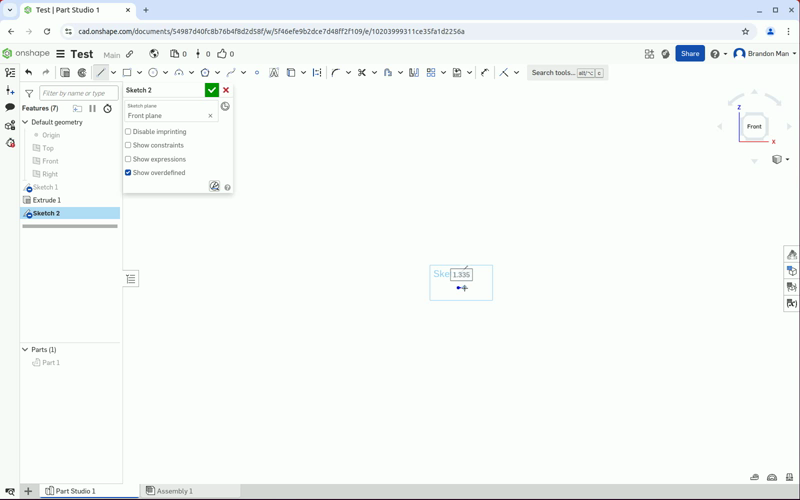
key_down(shift)
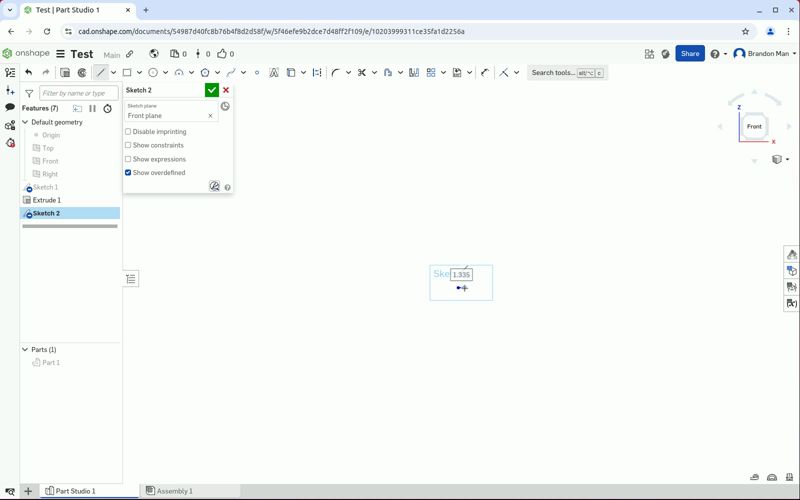
mouse_move(494, 287)
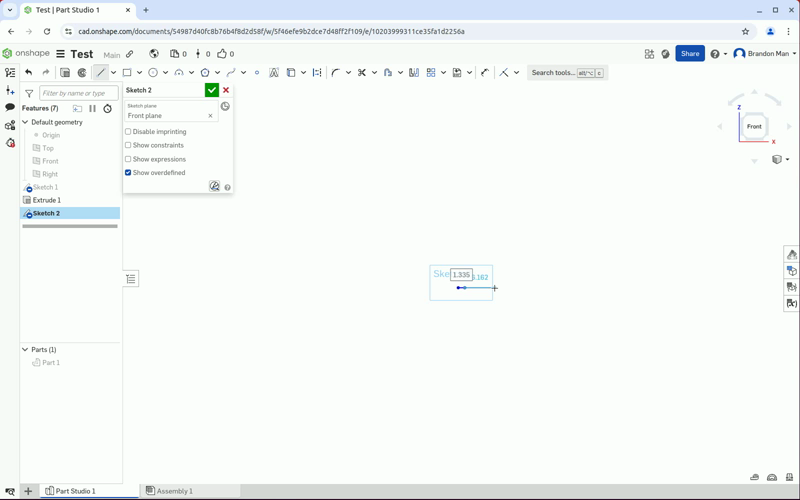
mouse_move(464, 277)
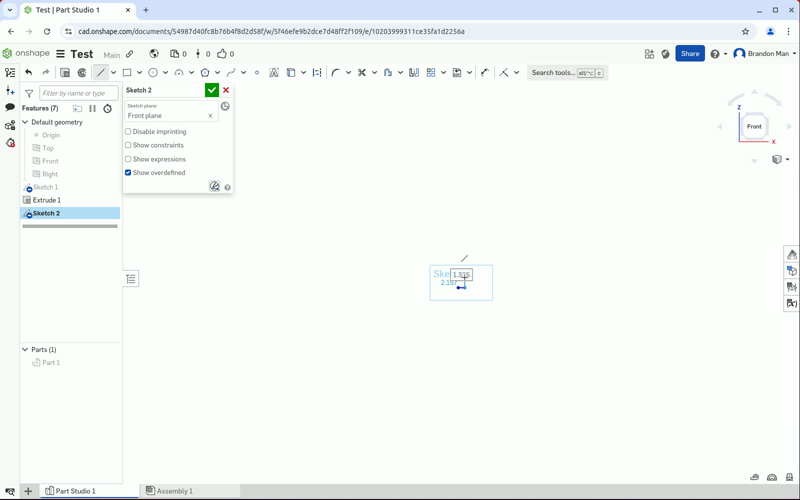
click(464, 277)
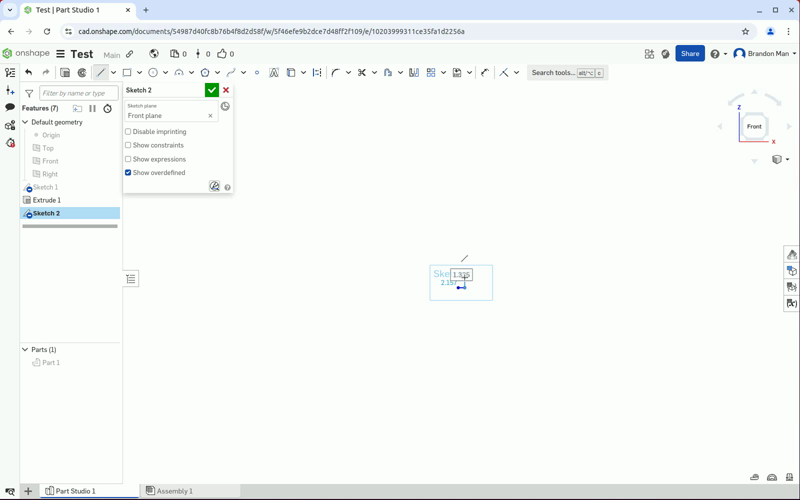
key_up(shift)
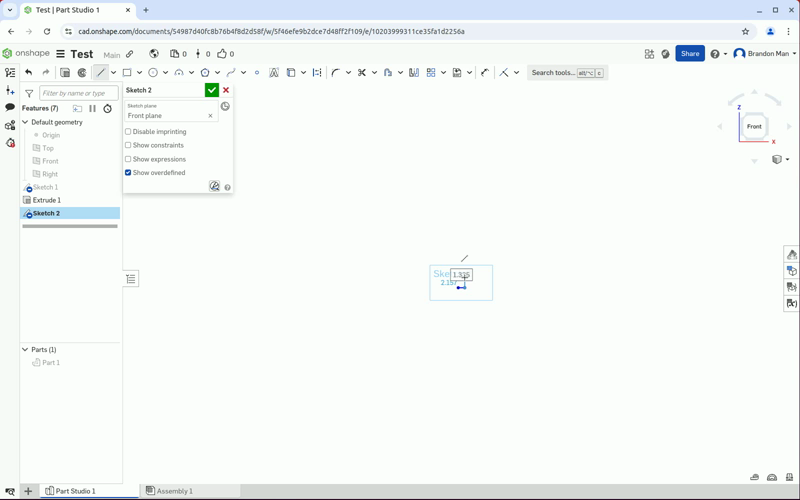
key_down(shift)
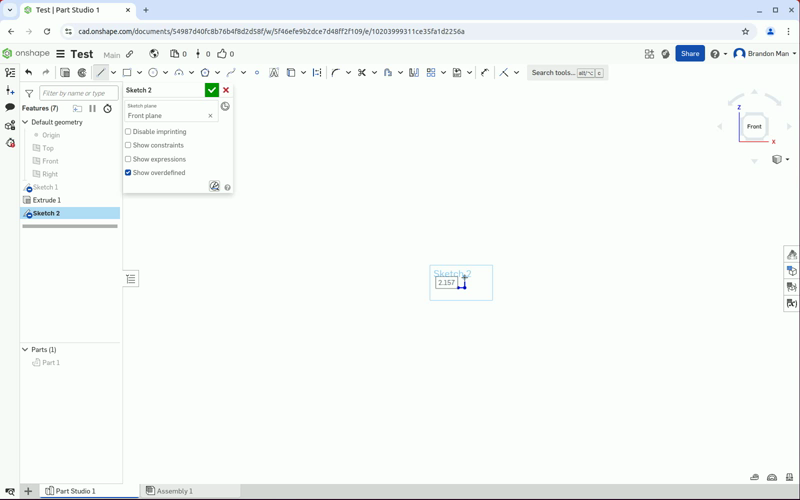
mouse_move(494, 277)
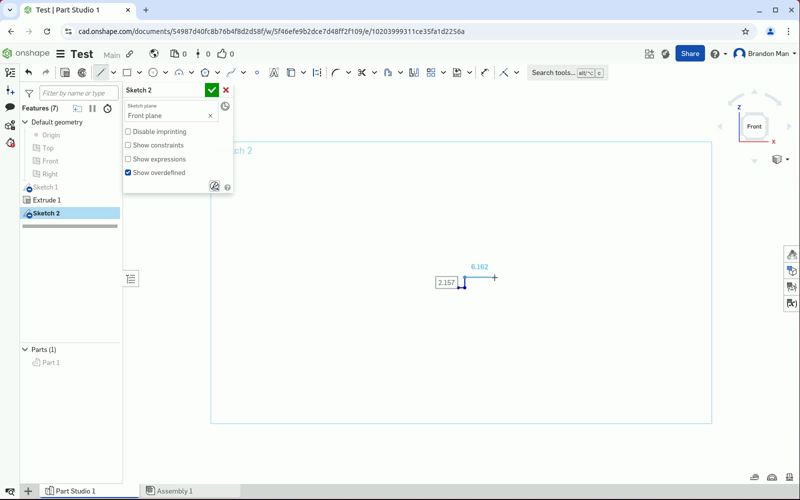
mouse_move(458, 277)
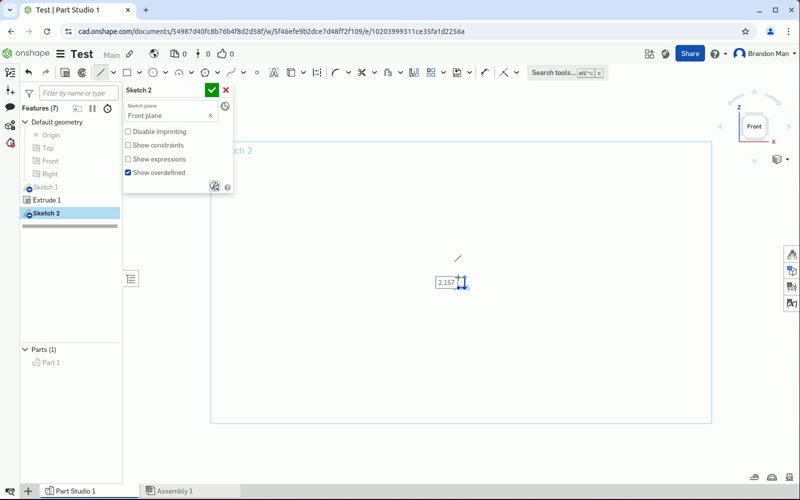
scroll(6)
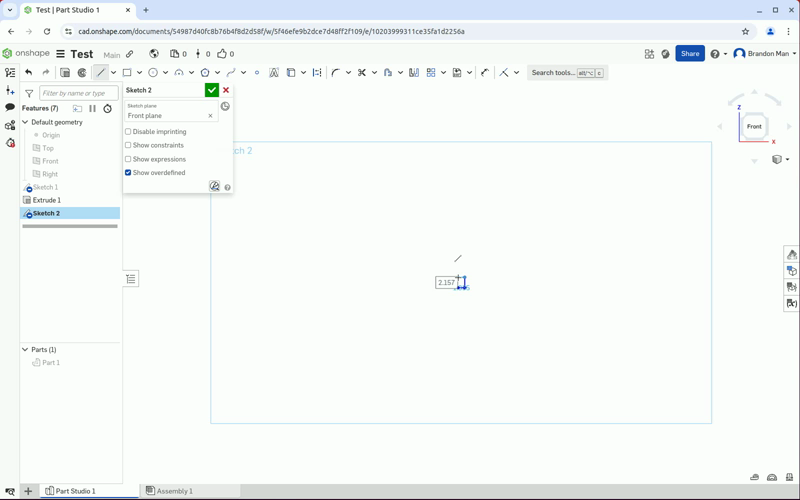
scroll(6)
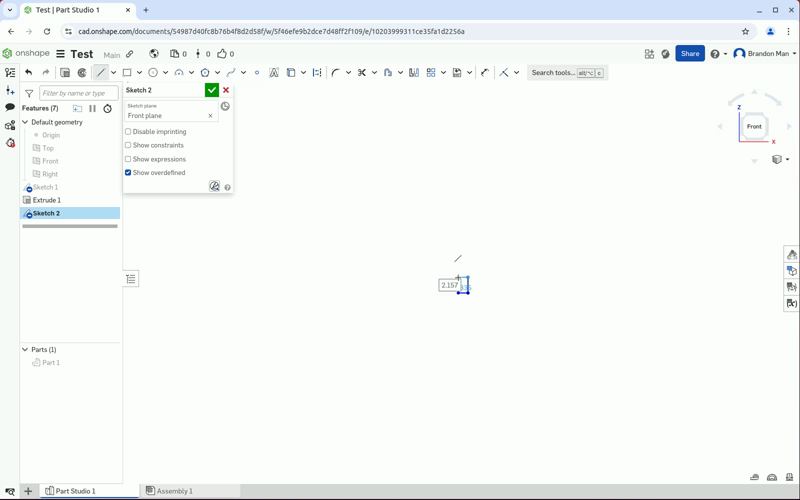
scroll(6)
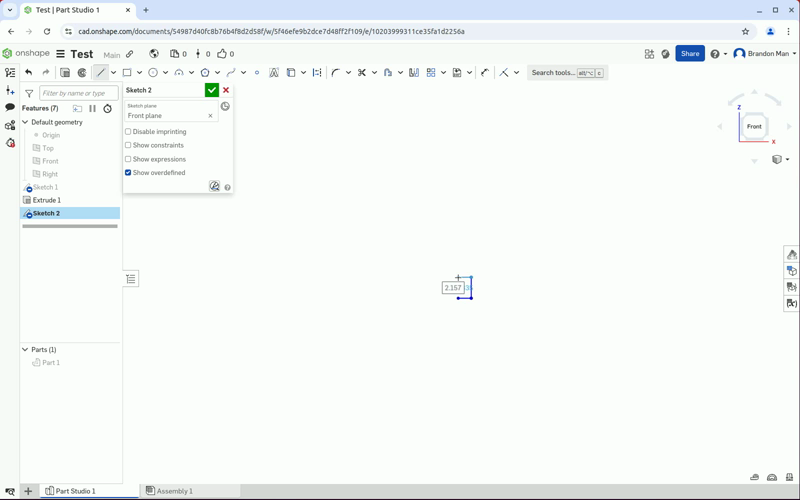
scroll(6)
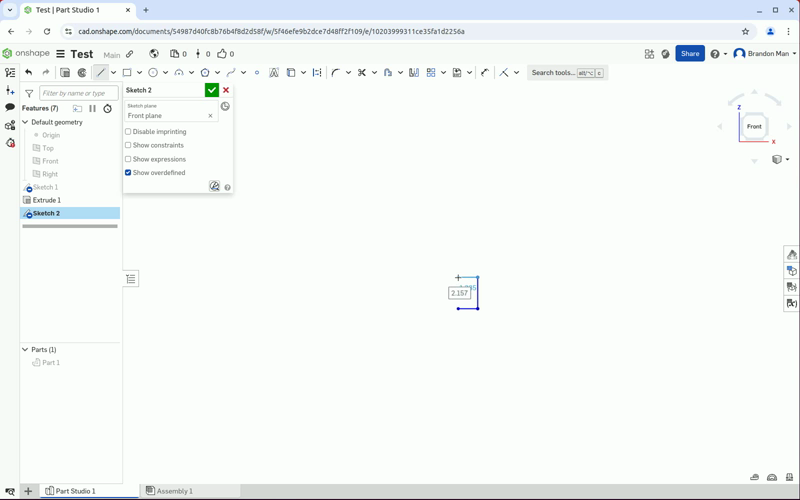
scroll(6)
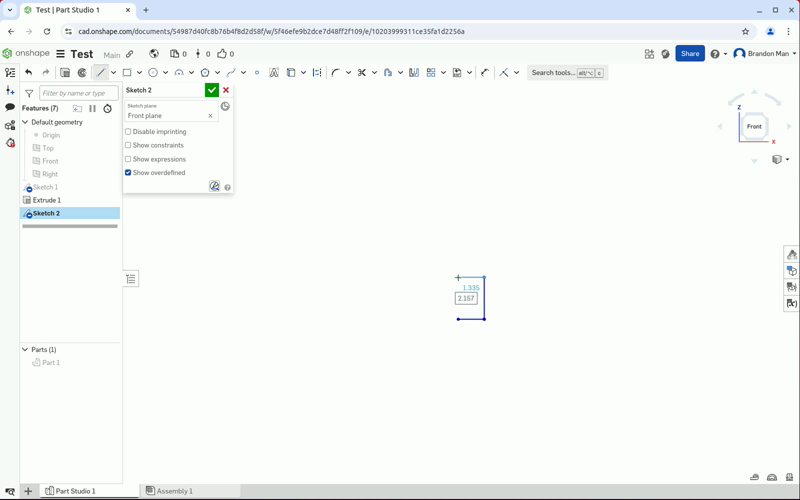
scroll(6)
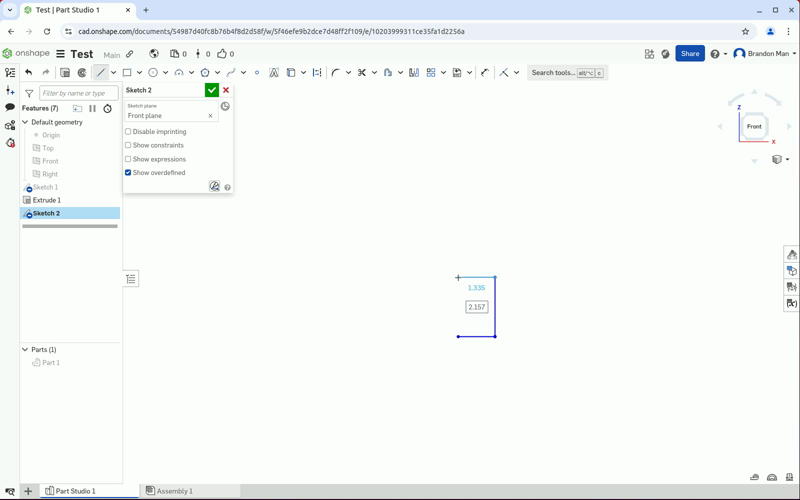
scroll(6)
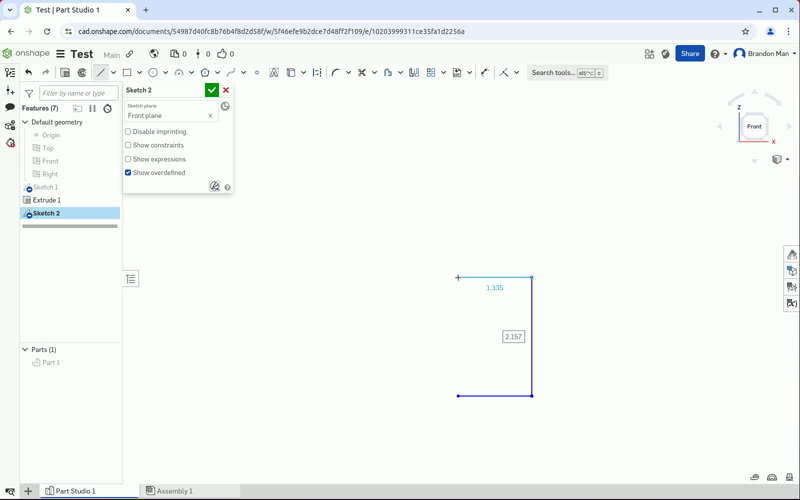
click(458, 277)
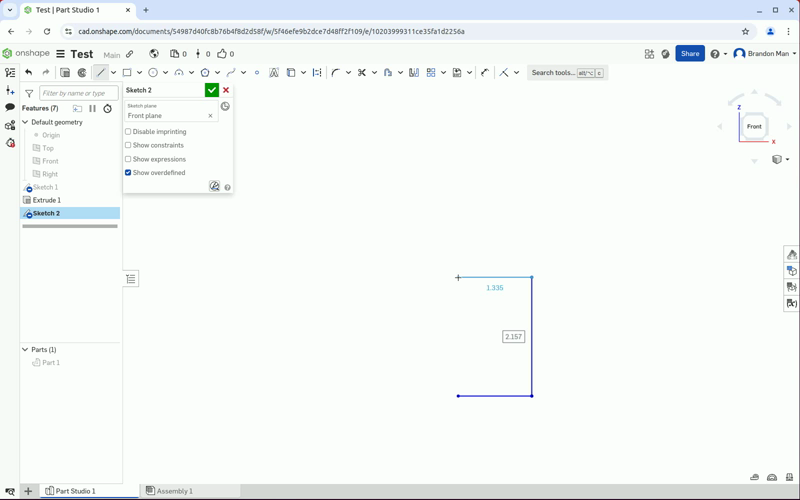
scroll(-6)
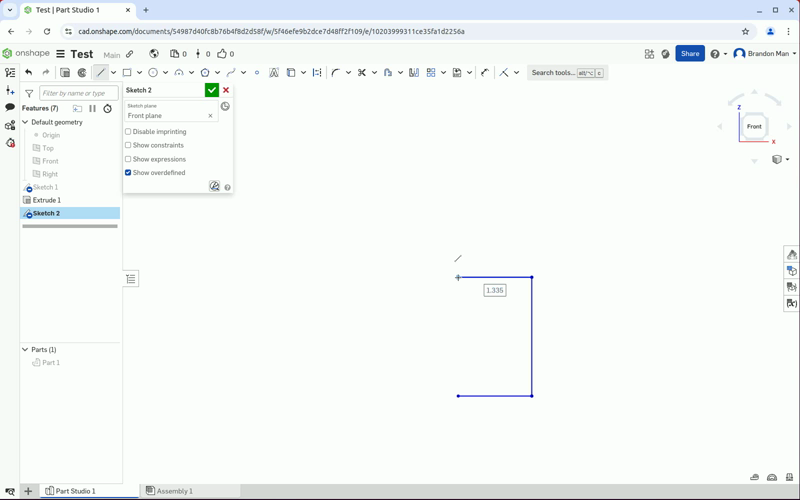
scroll(-6)
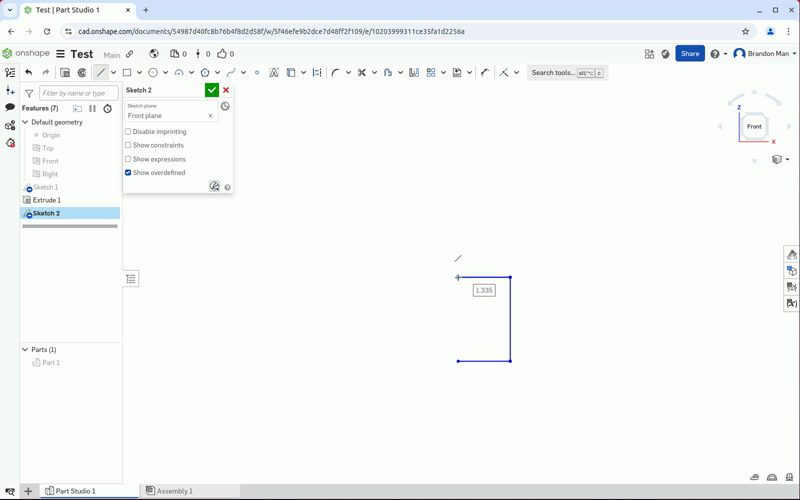
scroll(-6)
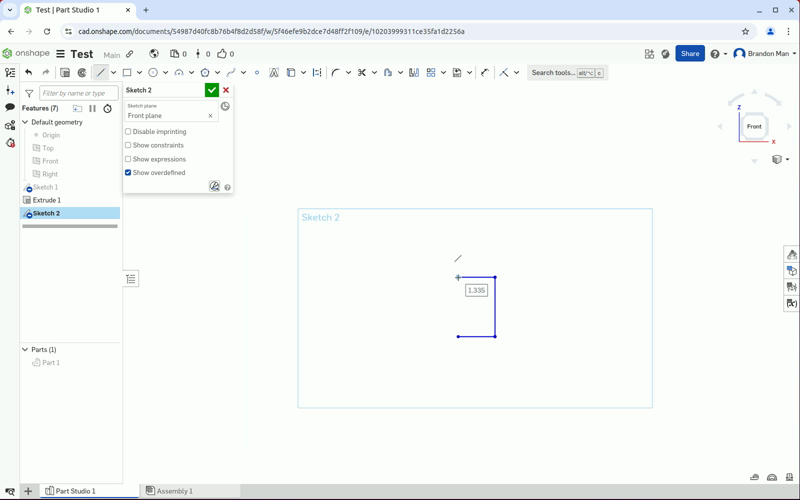
scroll(-6)
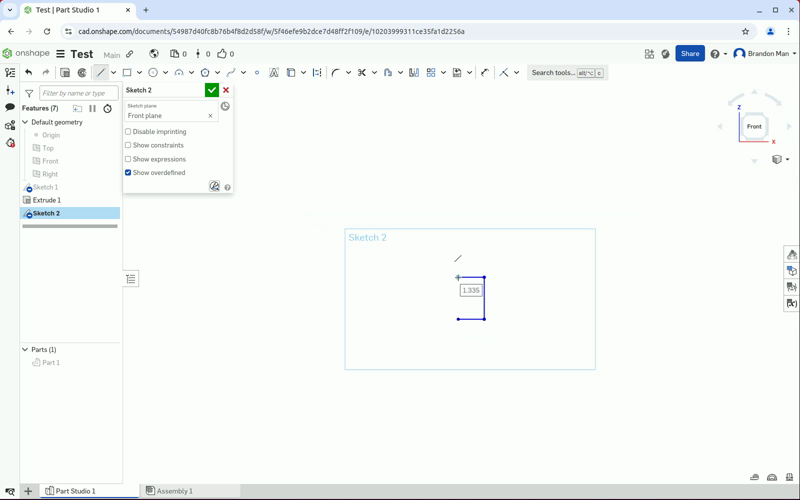
scroll(-6)
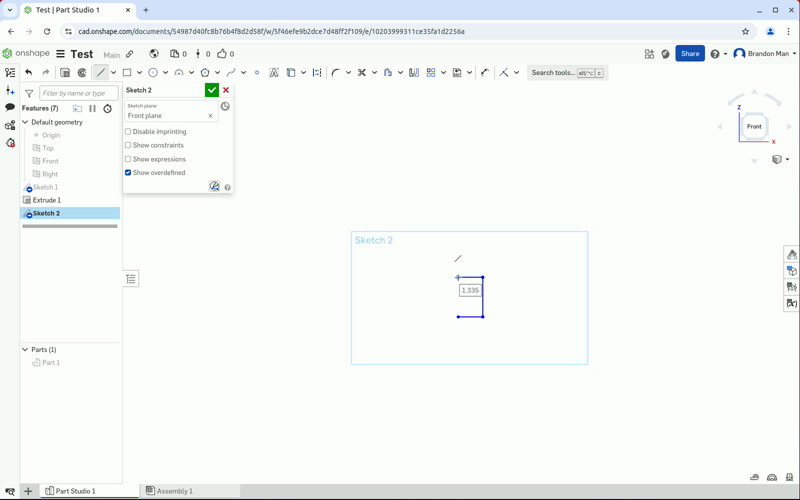
scroll(-6)
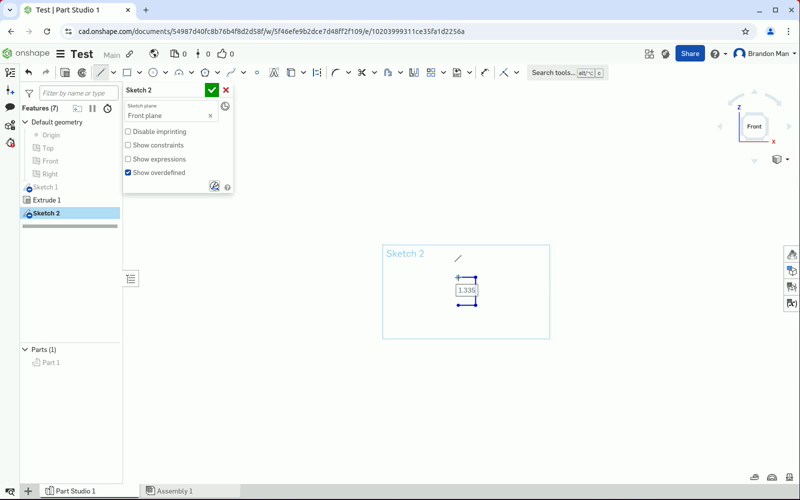
scroll(-6)
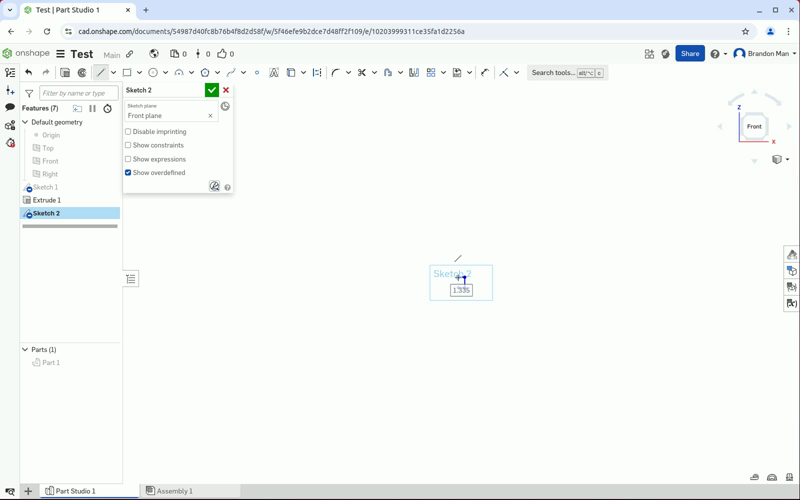
key_up(shift)
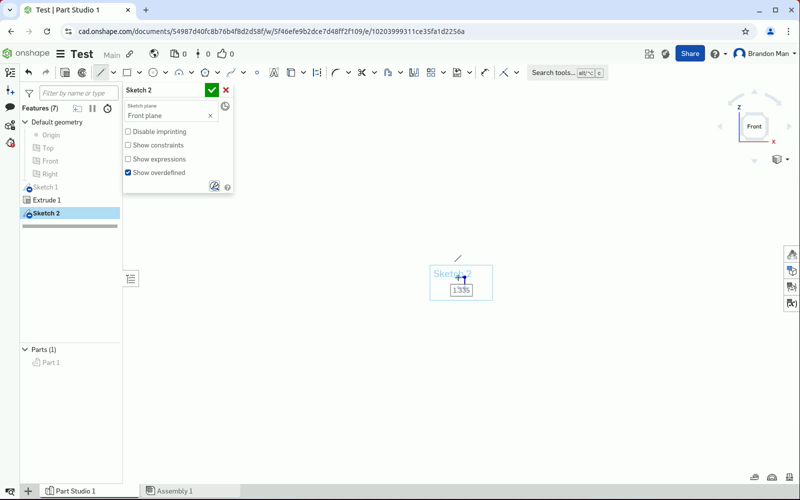
mouse_move(488, 277)
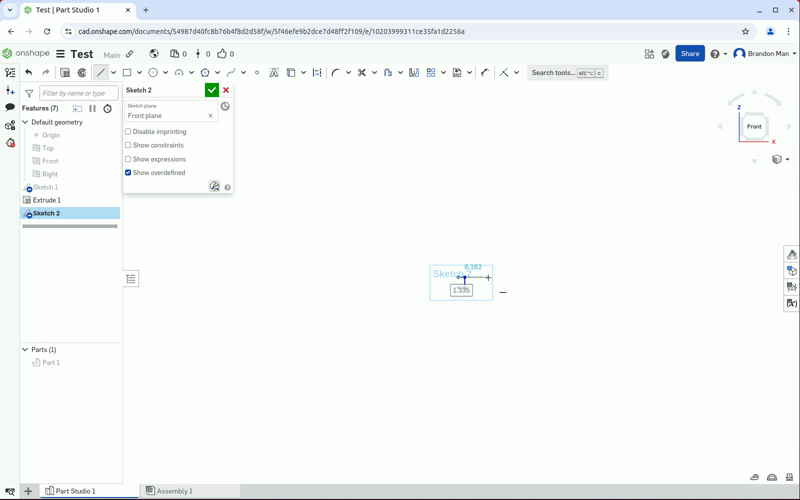
key_down(shift)
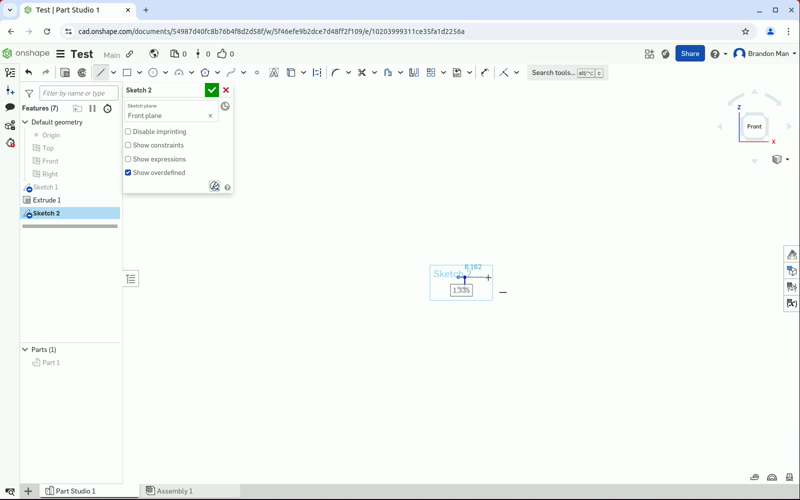
mouse_move(458, 287)
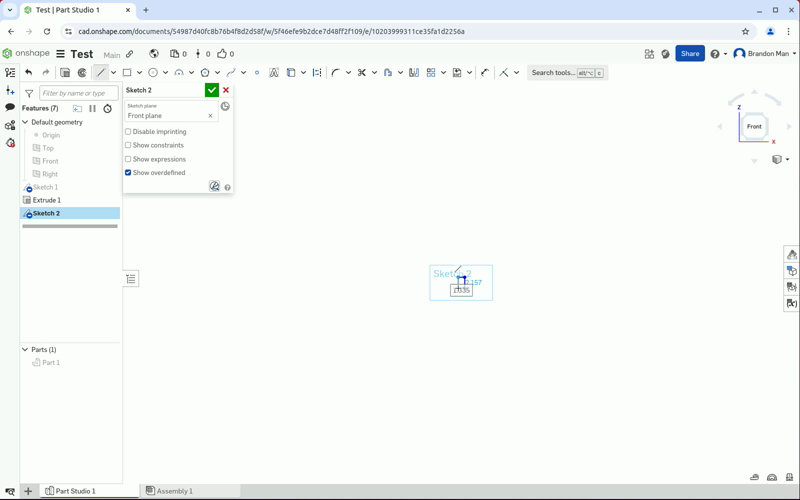
key_up(shift)
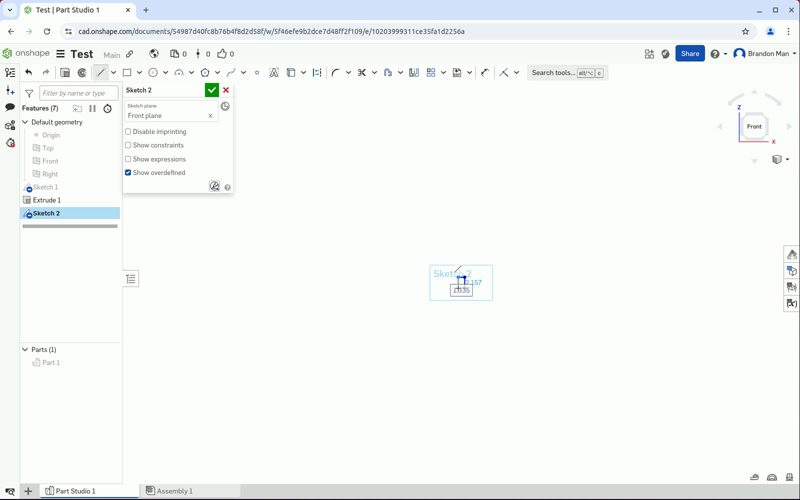
click(458, 287)
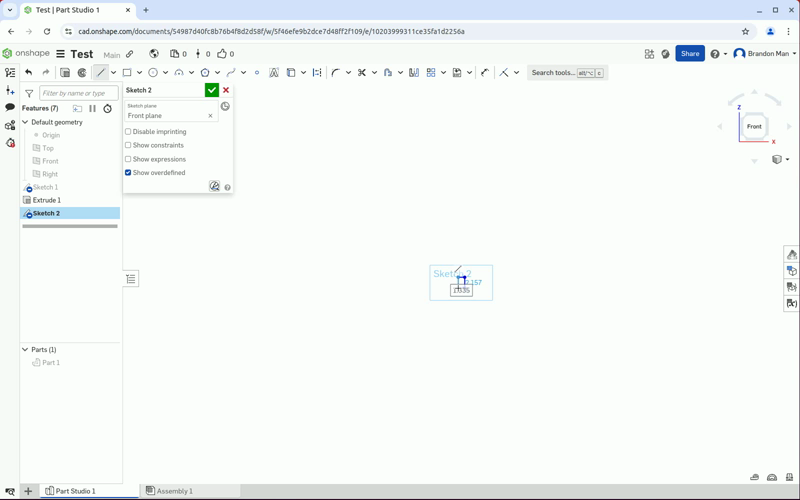
key(esc)
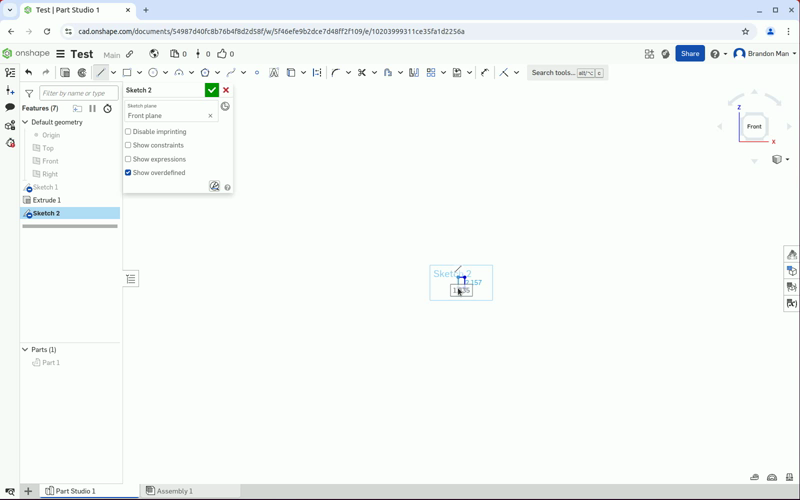
mouse_move(463, 281)
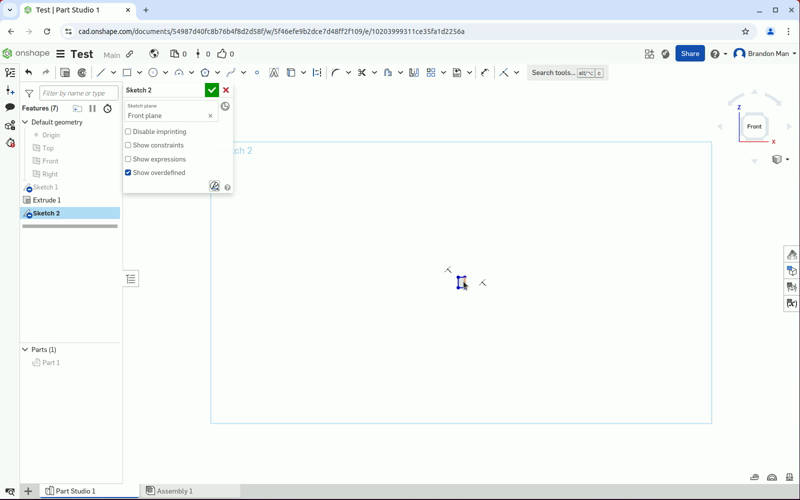
scroll(6)
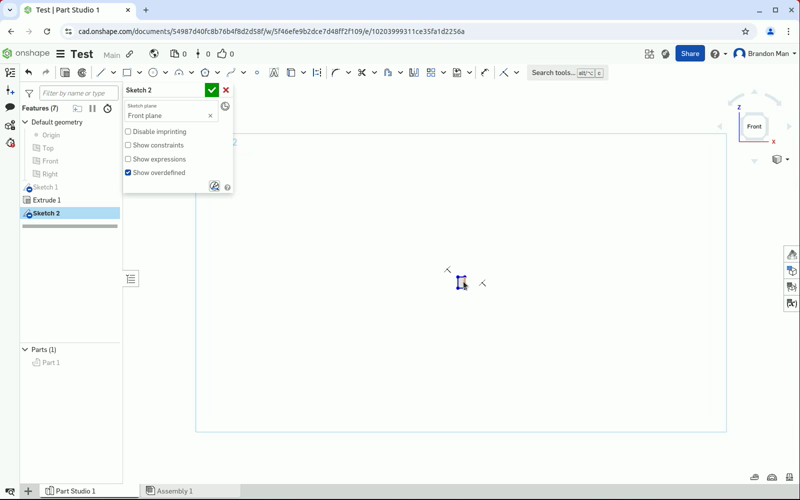
scroll(6)
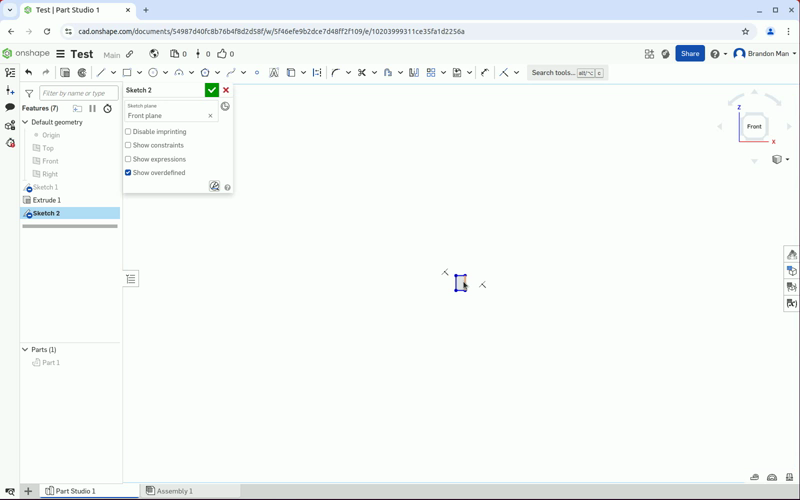
scroll(6)
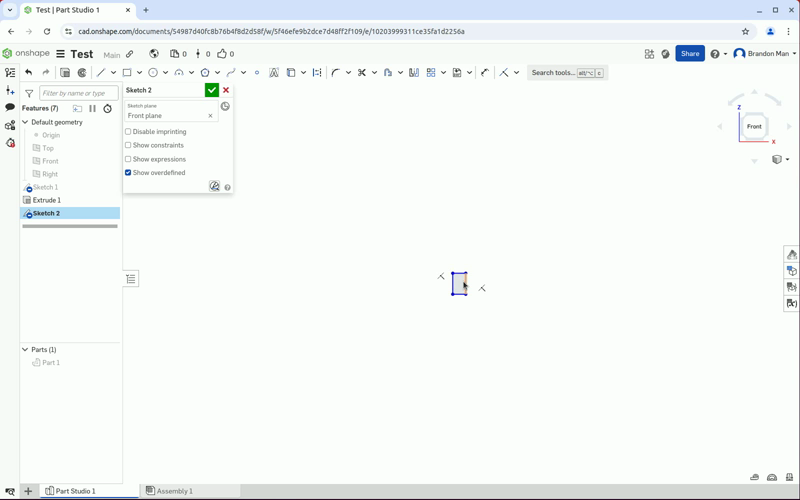
scroll(6)
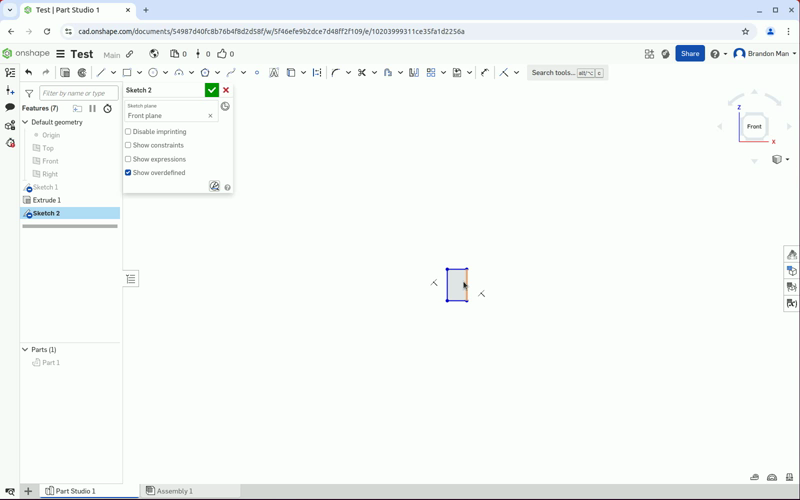
scroll(6)
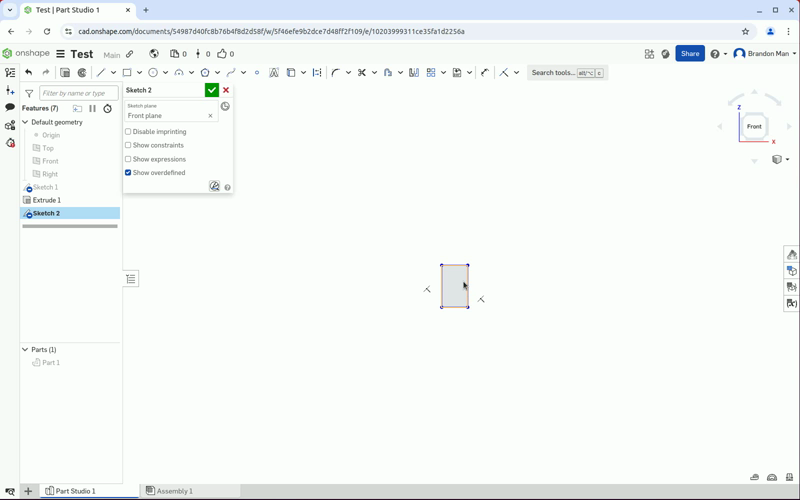
scroll(6)
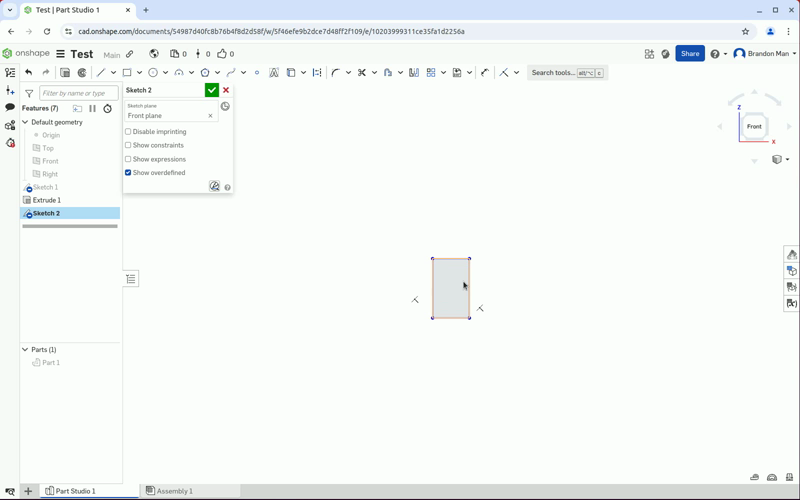
scroll(6)
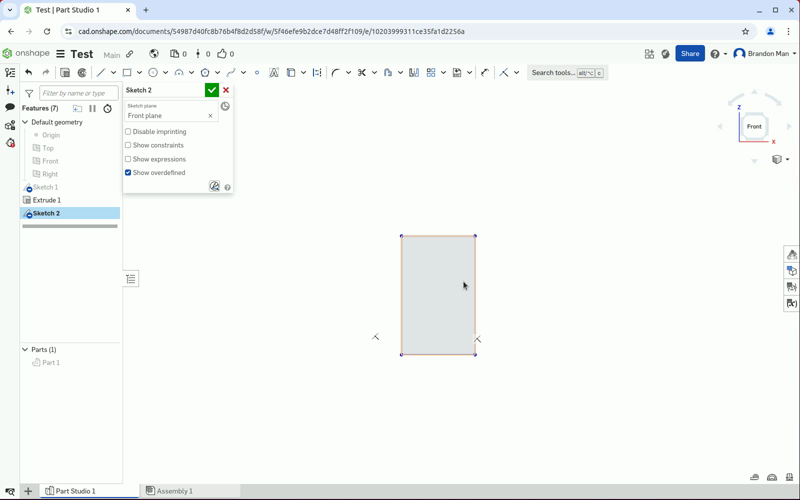
click(463, 281)
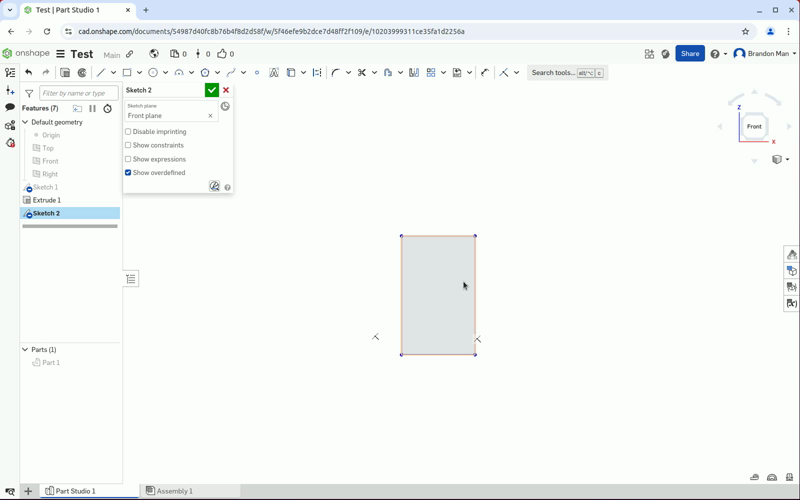
scroll(-6)
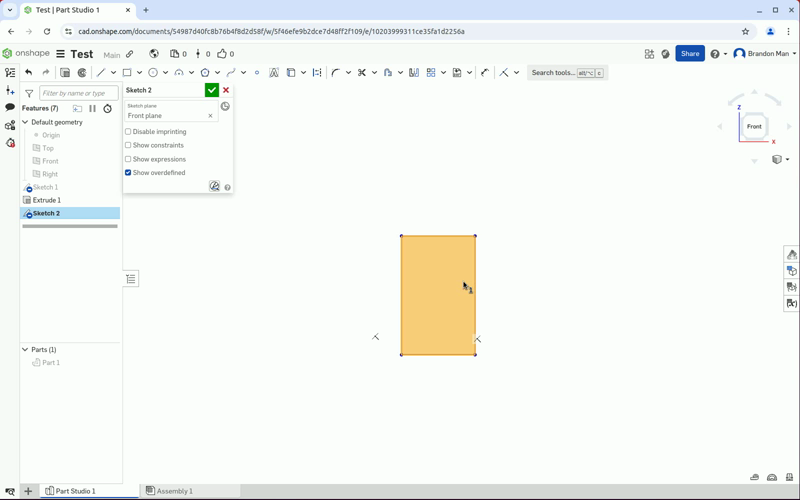
scroll(-6)
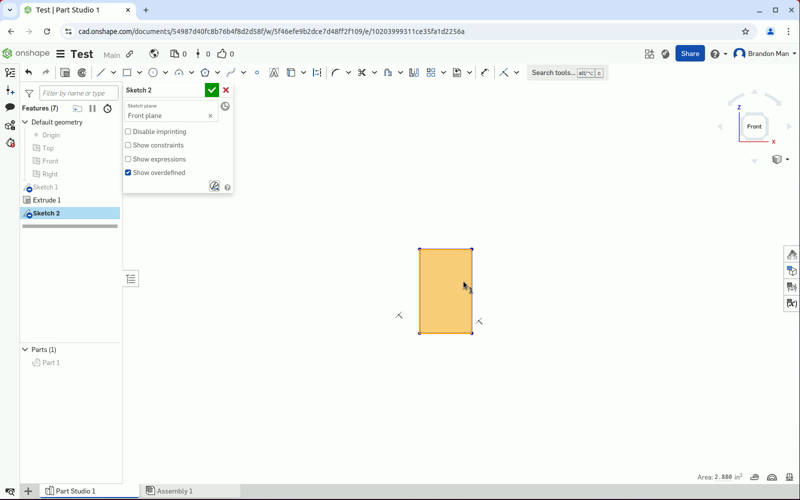
scroll(-6)
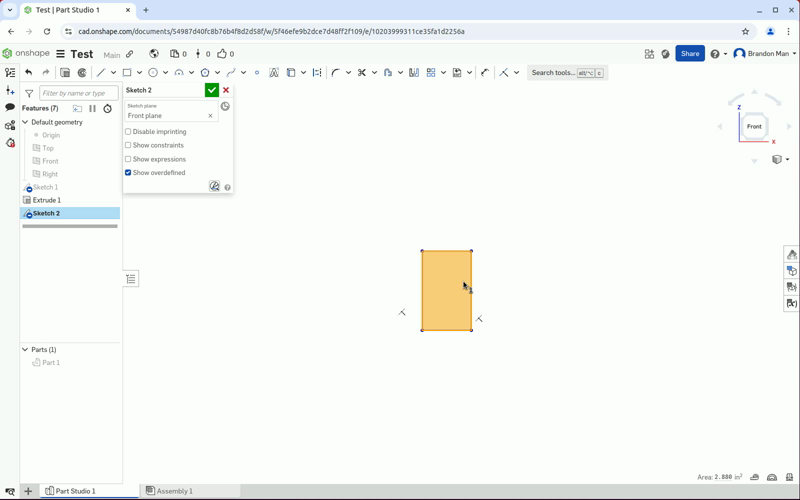
scroll(-6)
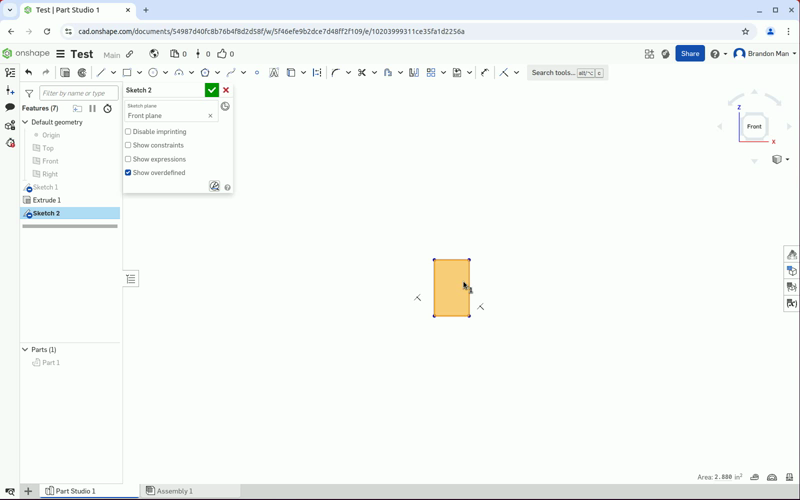
scroll(-6)
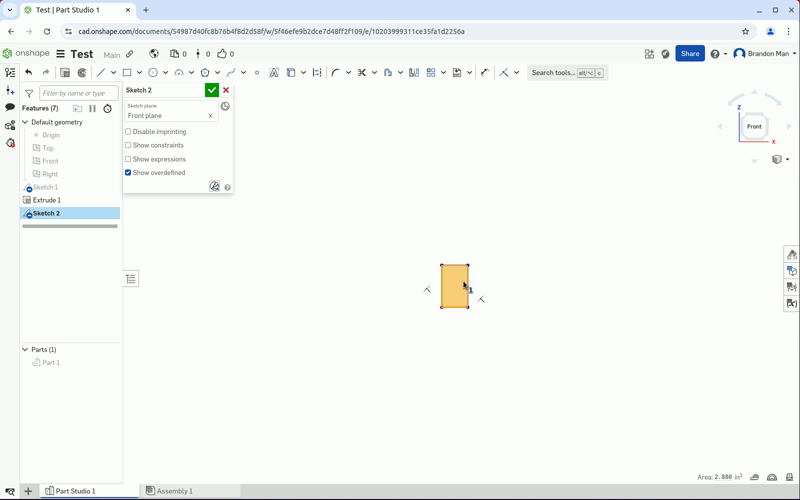
scroll(-6)
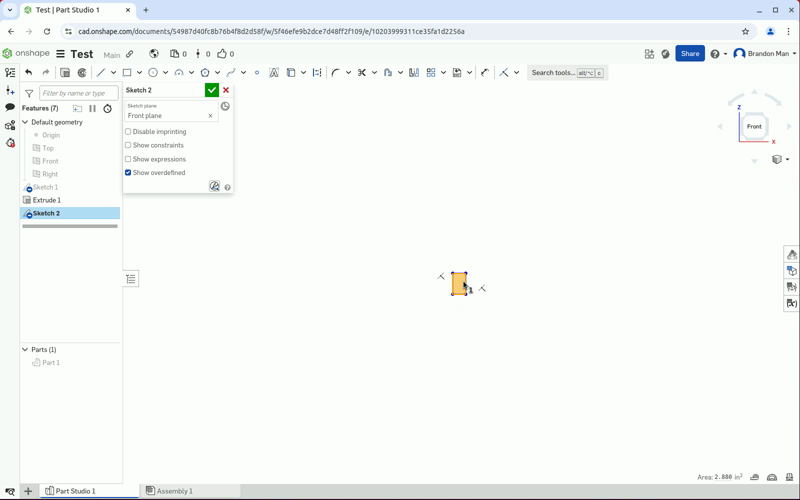
scroll(-6)
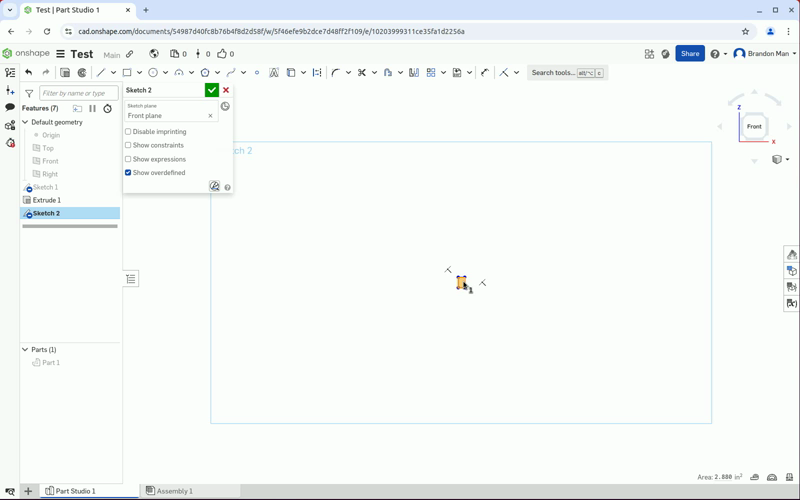
mouse_move(73, 352)
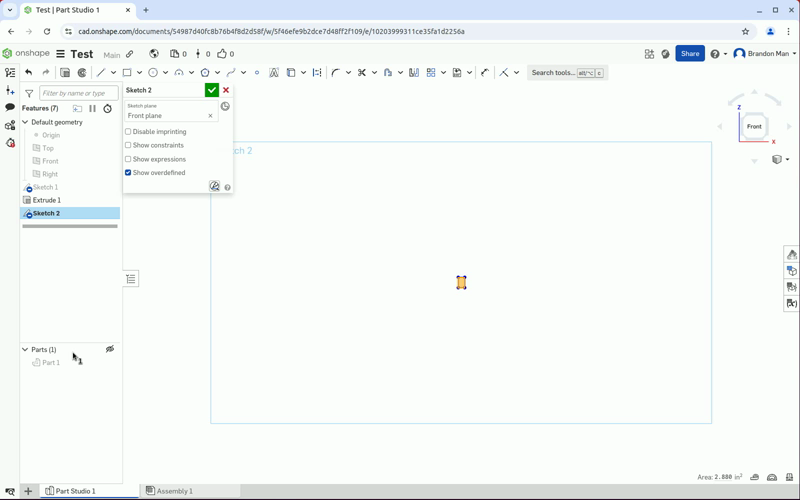
key(shift+y)
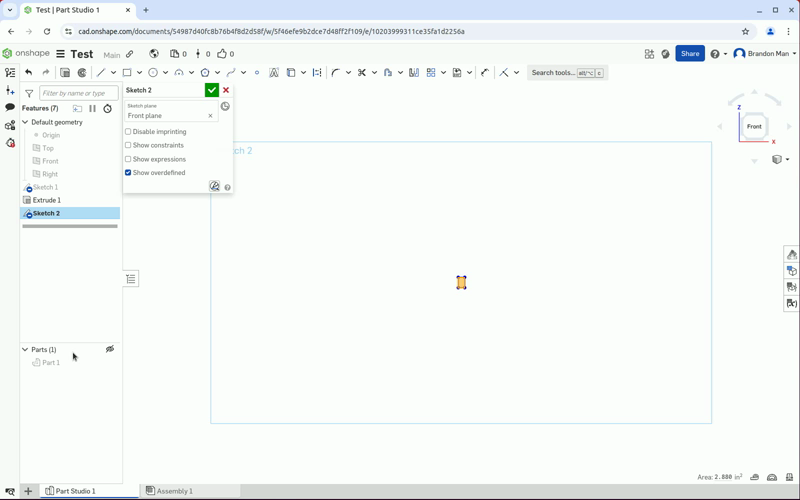
key(shift+e)
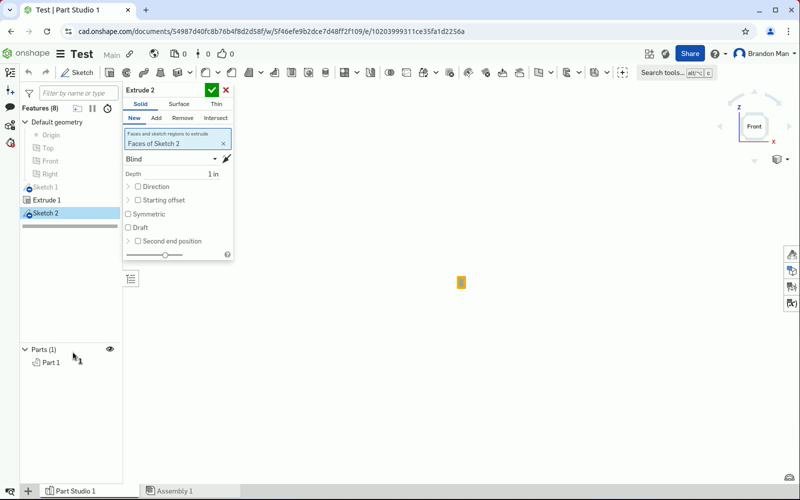
mouse_move(143, 106)
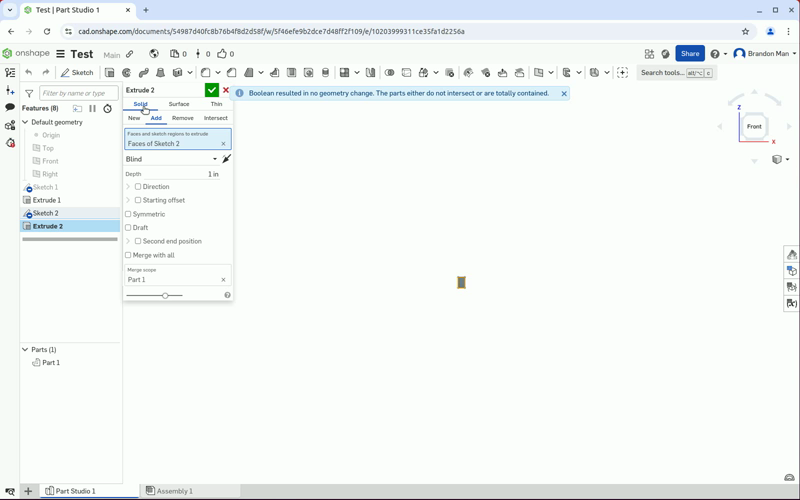
click(143, 106)
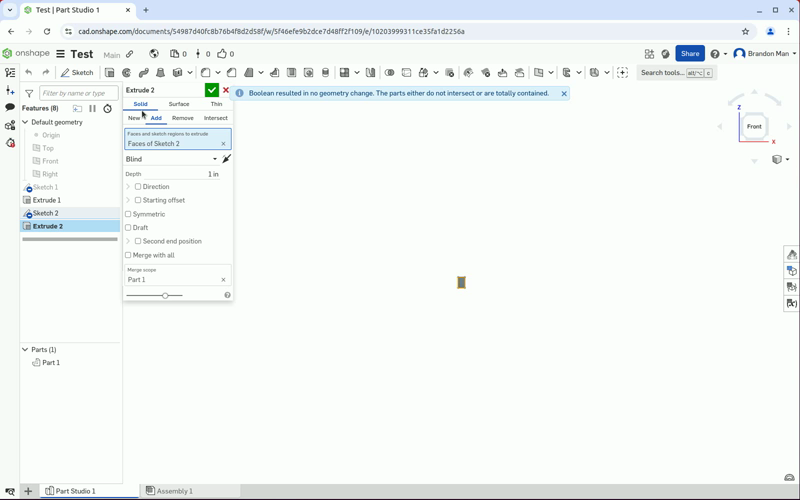
mouse_move(137, 120)
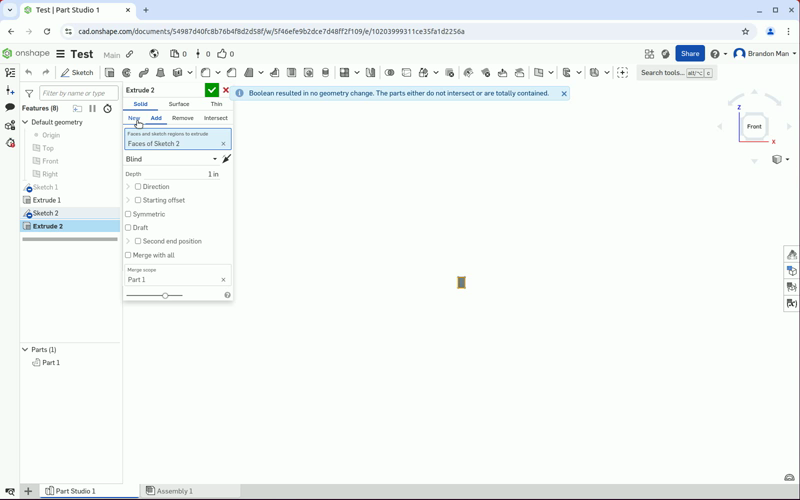
click(137, 120)
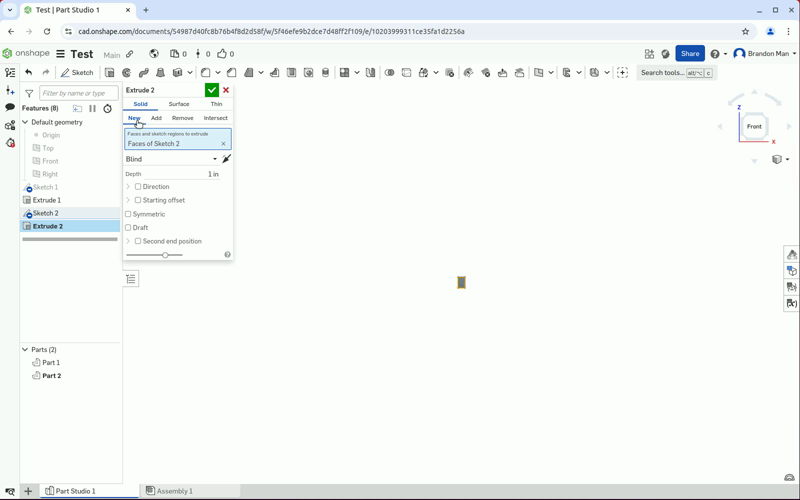
key(tab, 4)
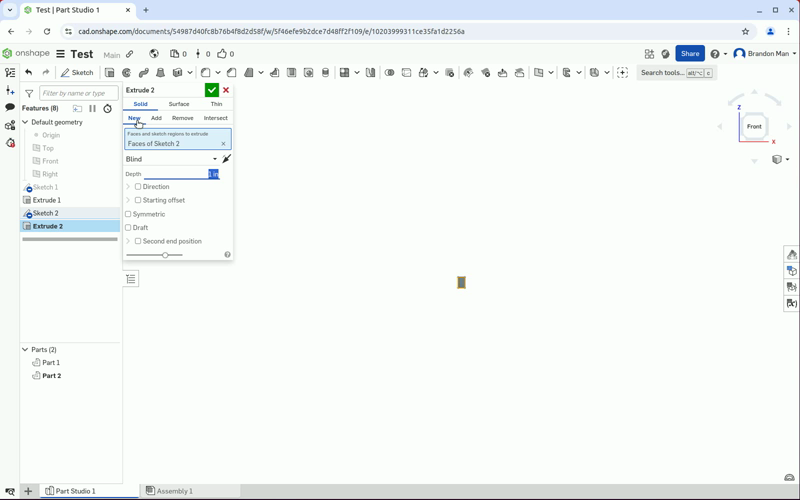
text(39.476)
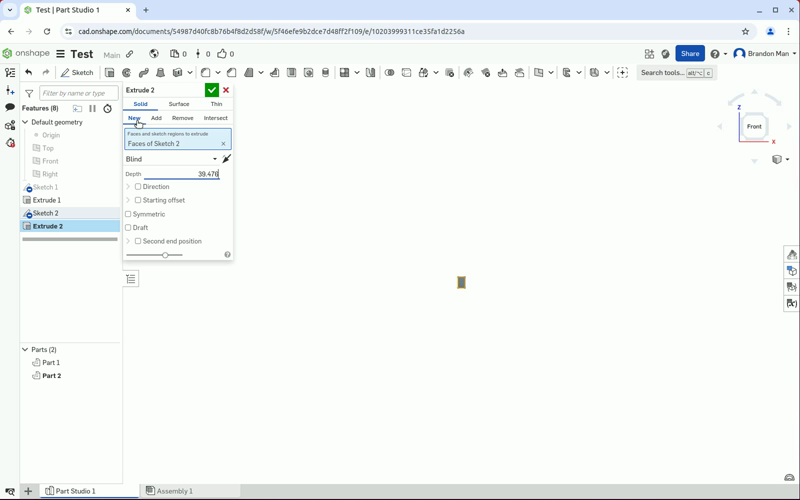
key(tab, 3)
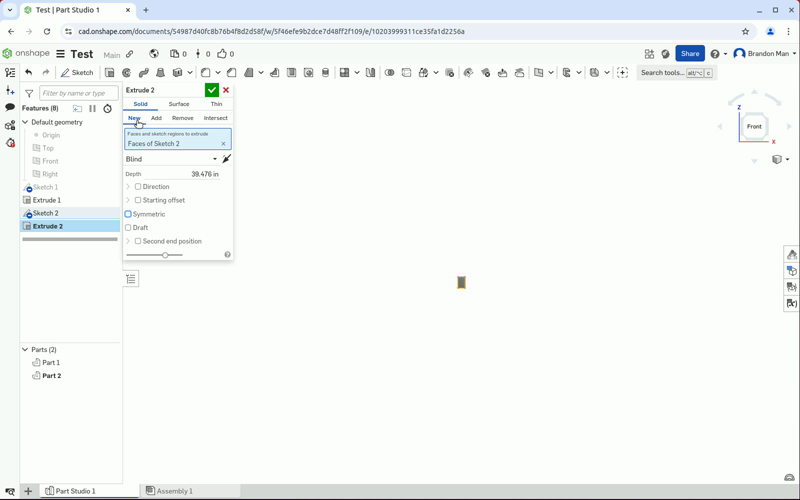
key(space)
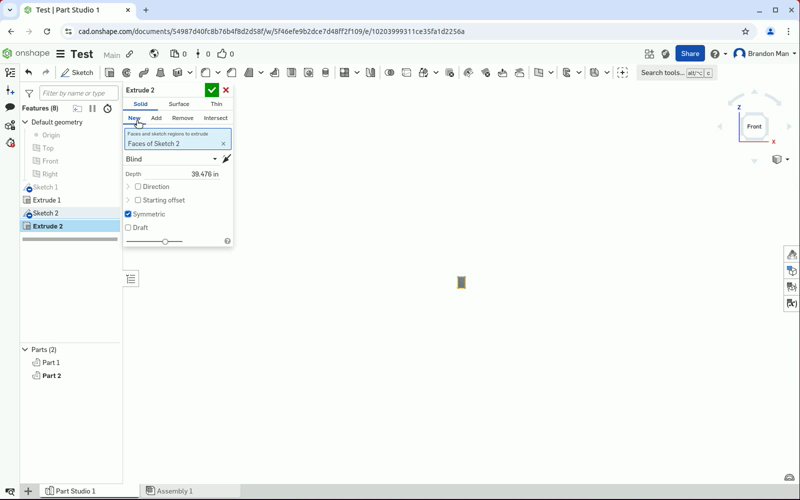
key(enter)
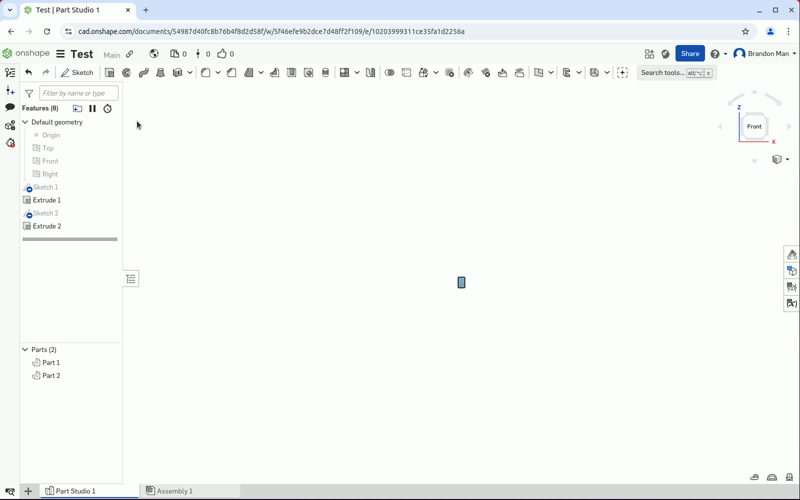
key(shift+h)
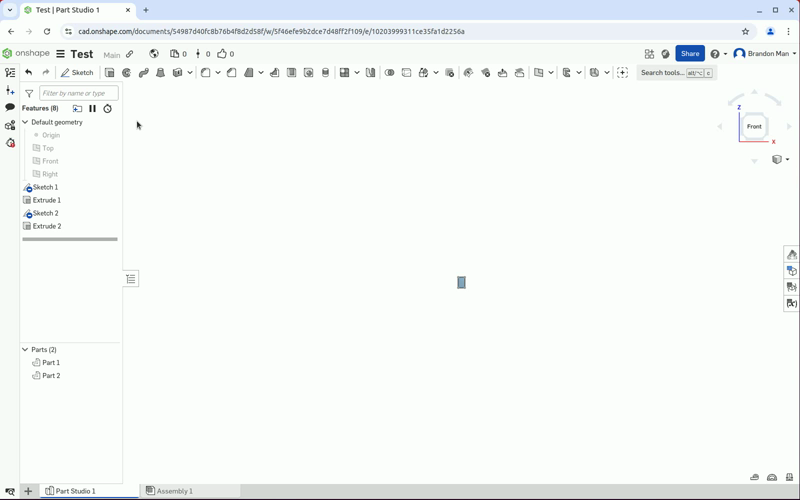
key(shift+h)
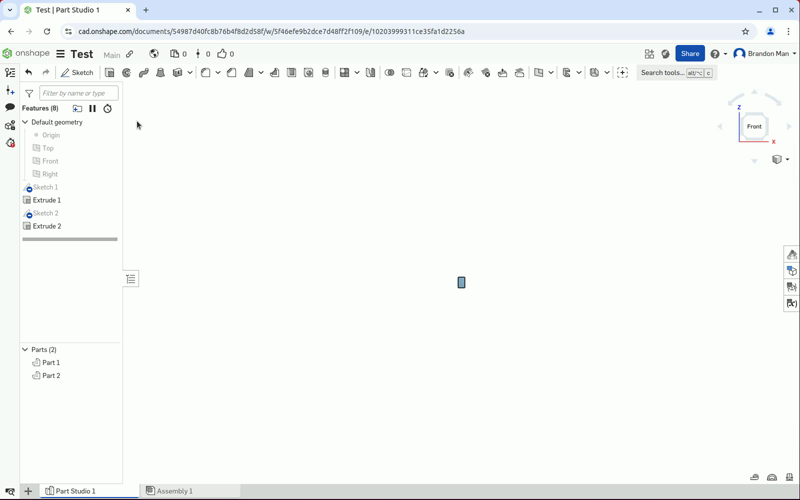
mouse_move(73, 189)
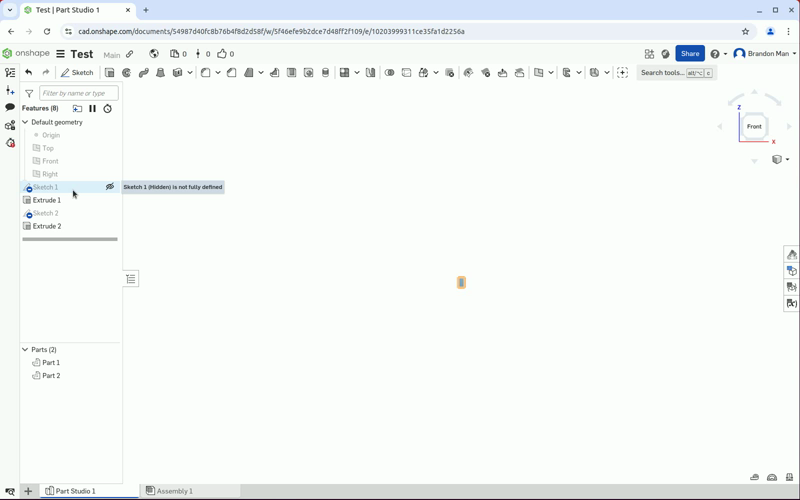
click(73, 189)
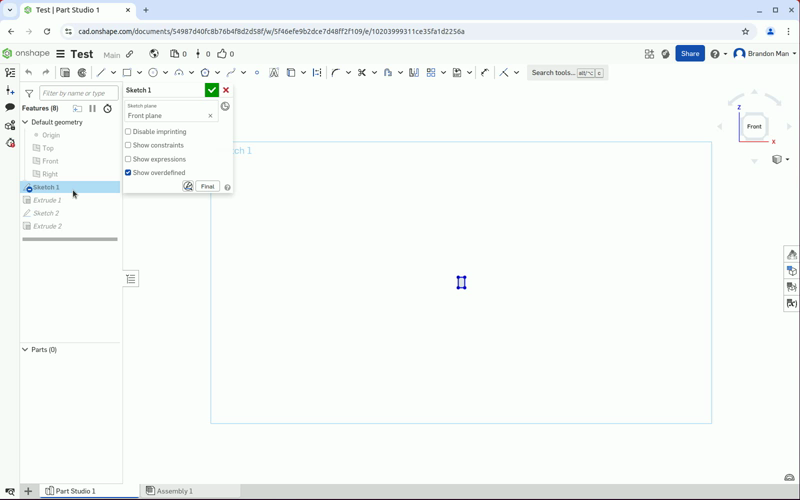
mouse_move(229, 92)
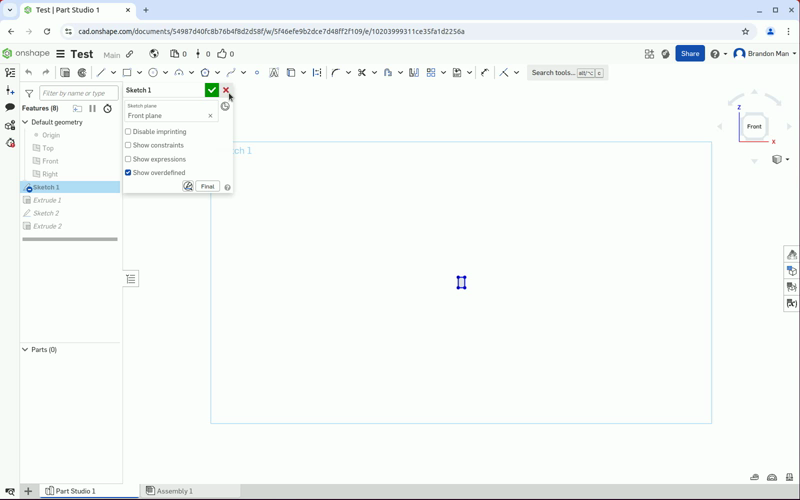
click(229, 92)
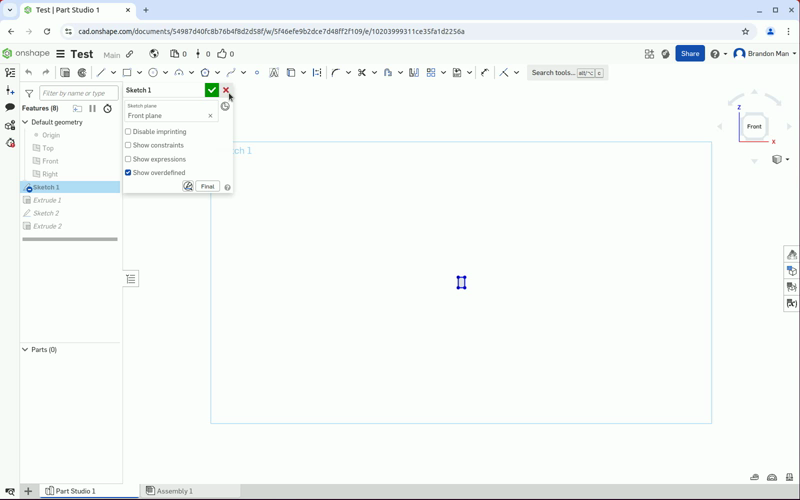
key(shift+s)
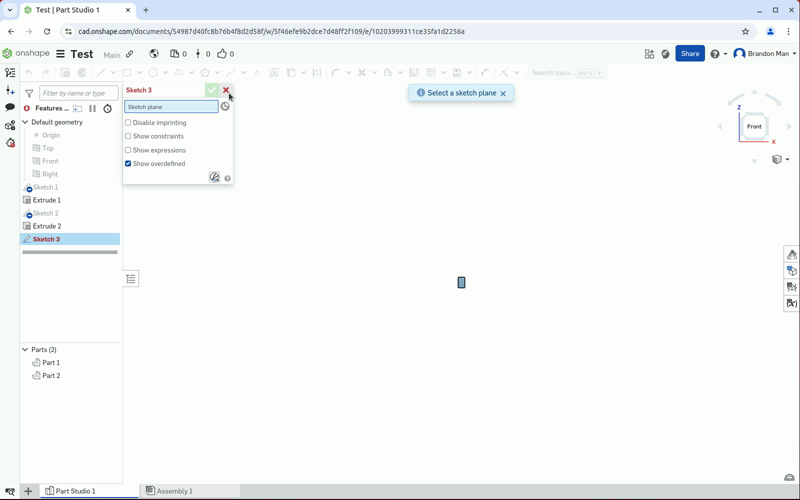
mouse_move(73, 163)
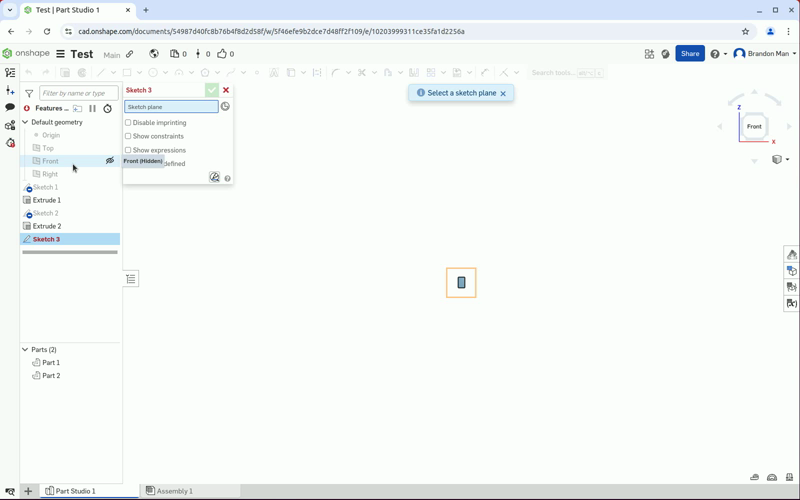
click(73, 163)
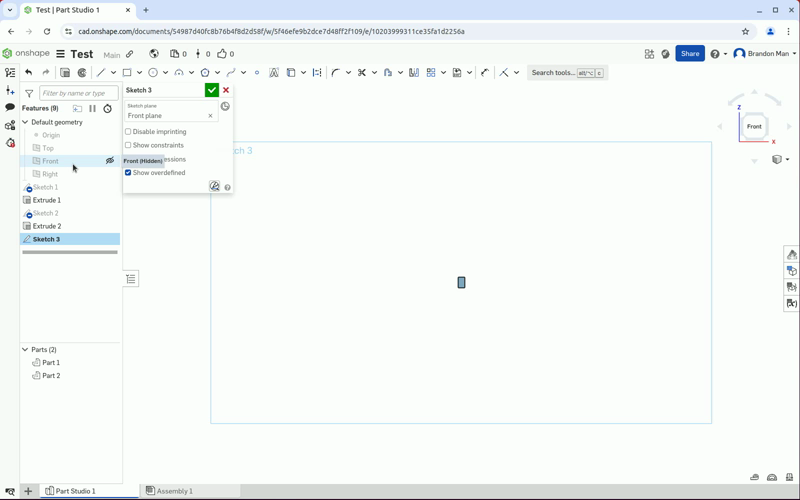
mouse_move(73, 352)
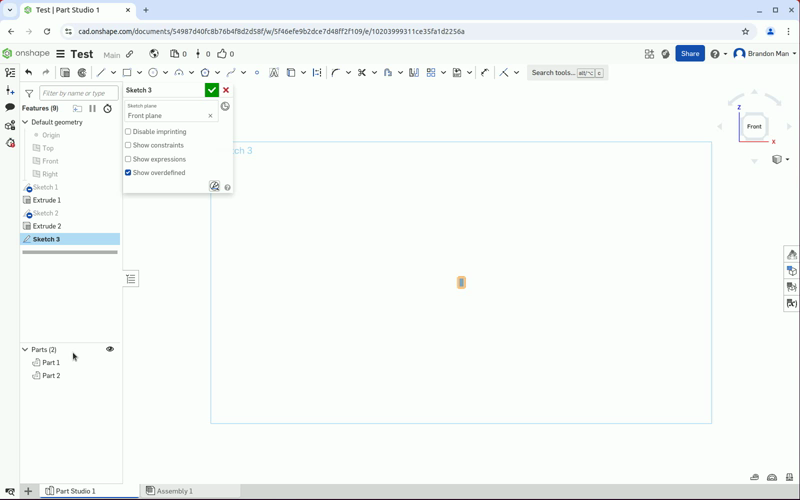
key(y)
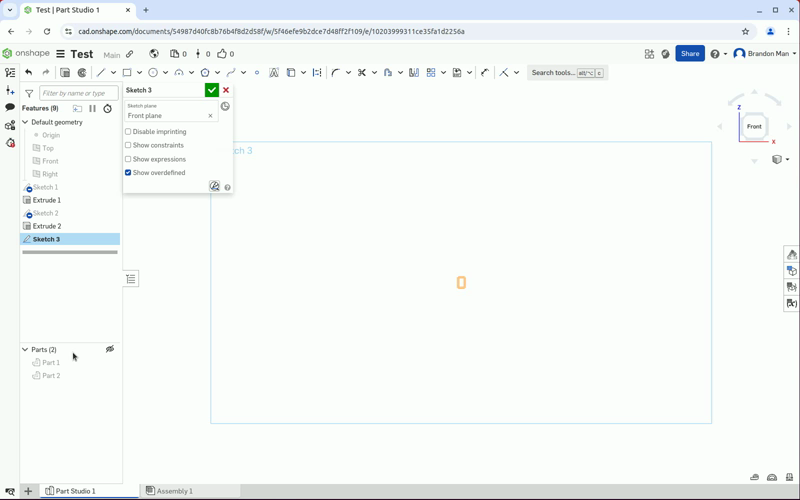
key(l)
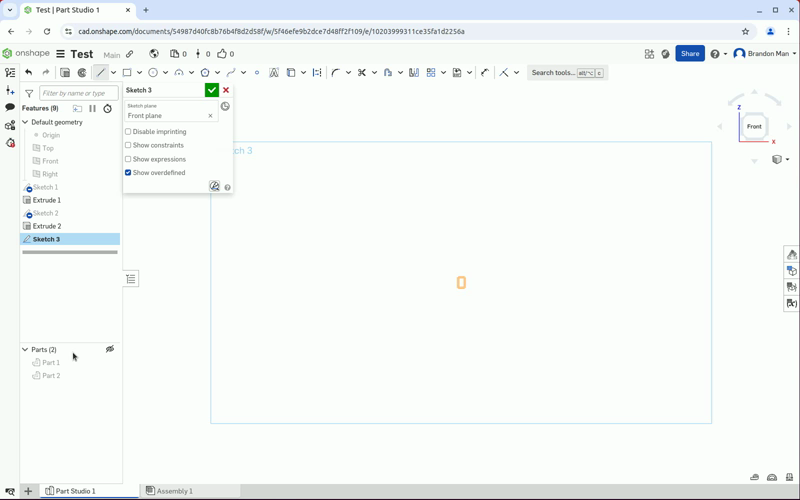
key_down(shift)
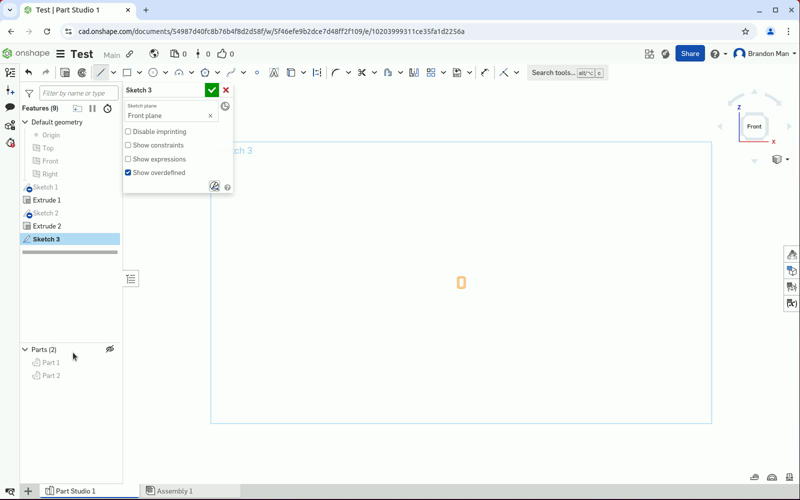
mouse_move(458, 287)
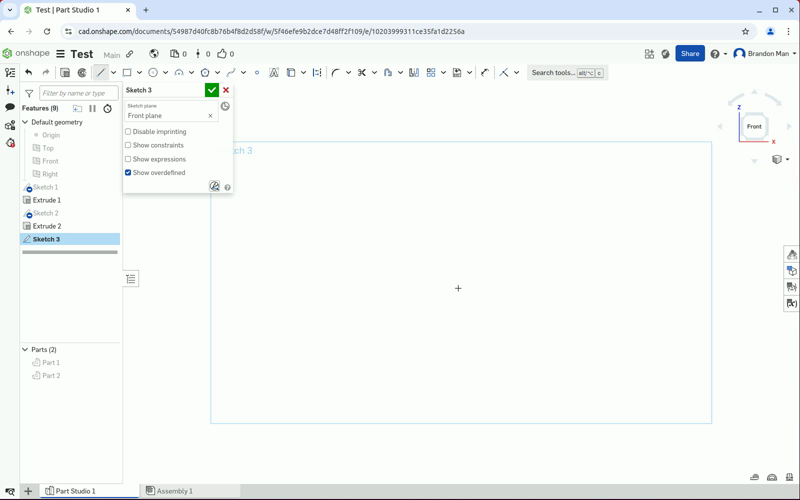
click(458, 287)
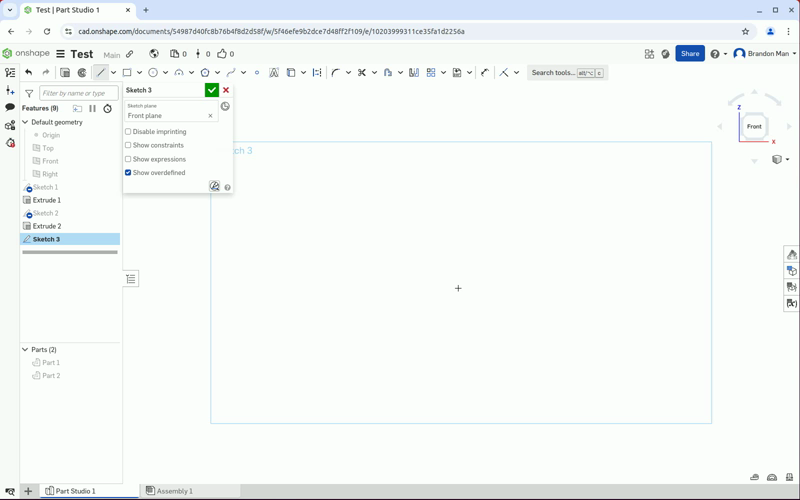
key_up(shift)
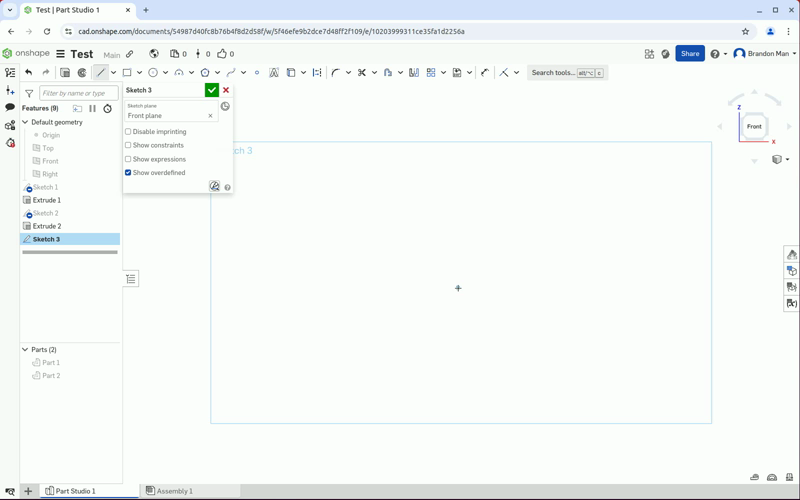
key_down(shift)
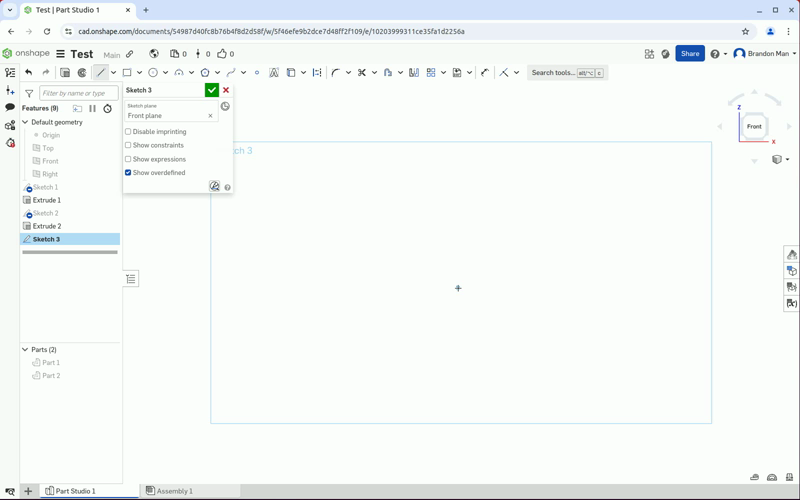
mouse_move(488, 287)
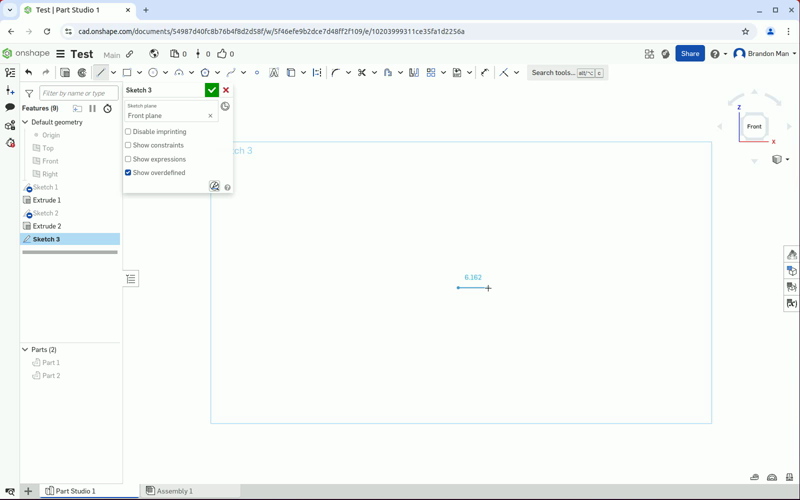
mouse_move(464, 287)
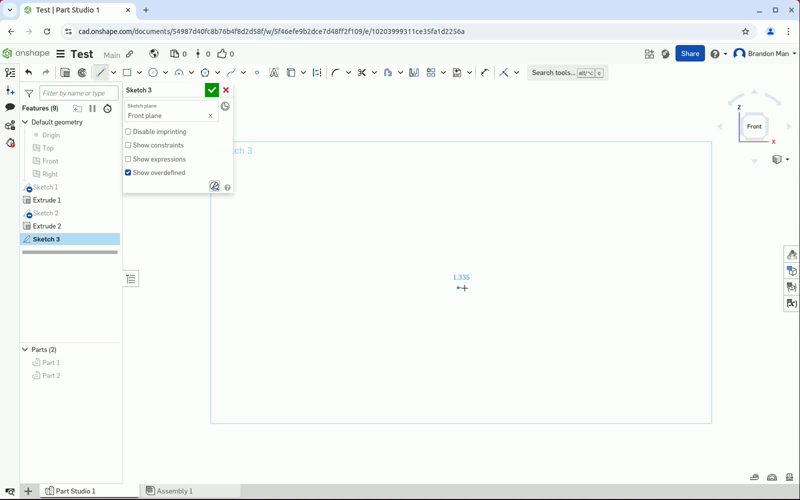
scroll(6)
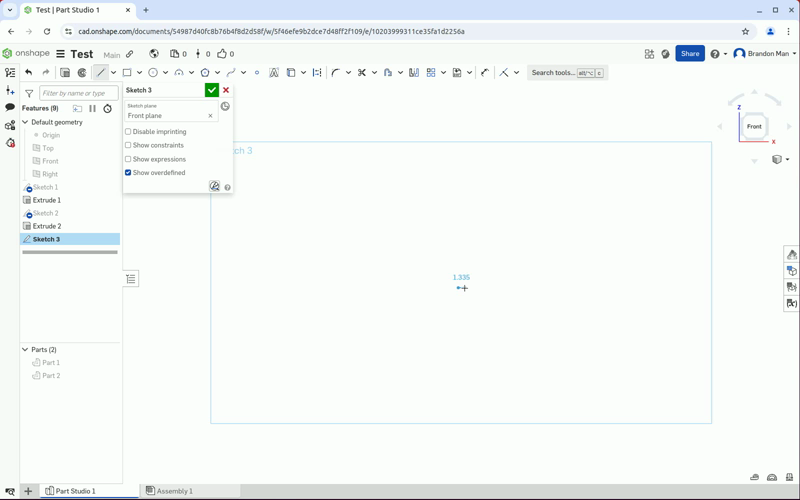
scroll(6)
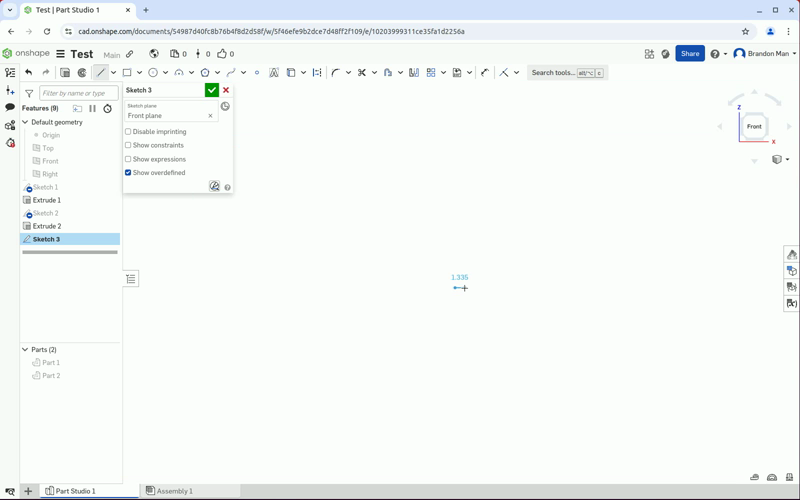
scroll(6)
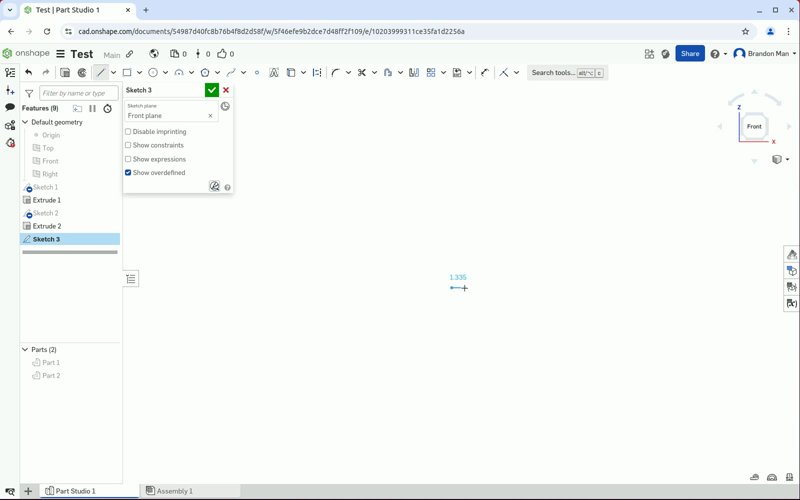
scroll(6)
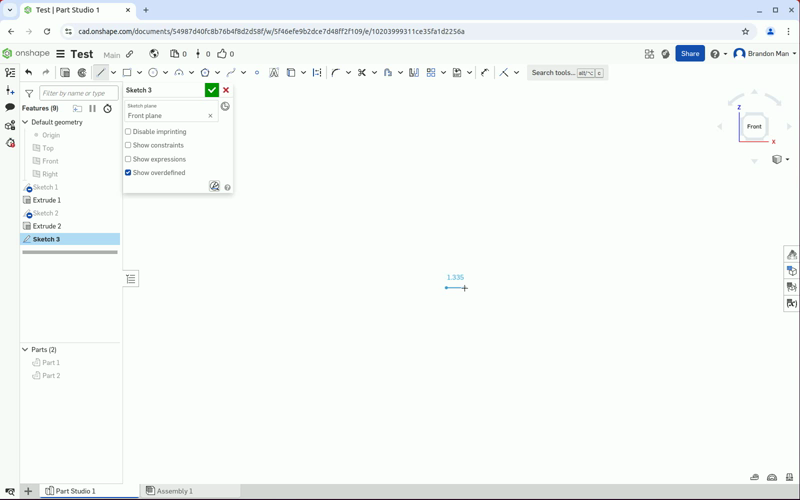
scroll(6)
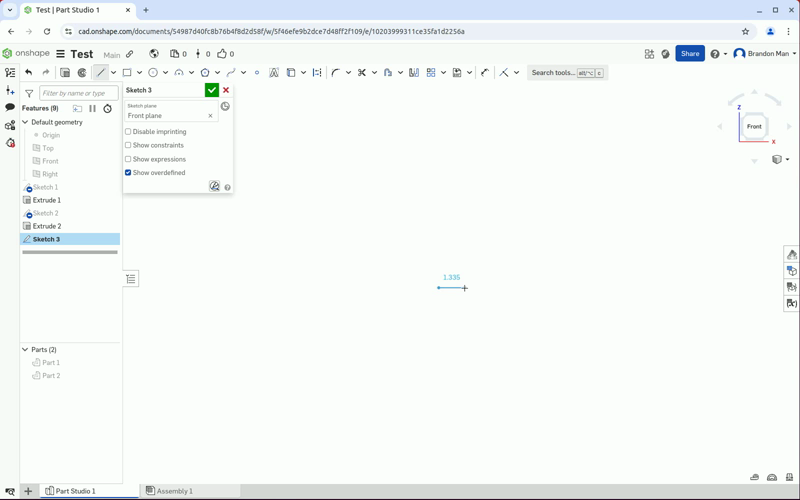
scroll(6)
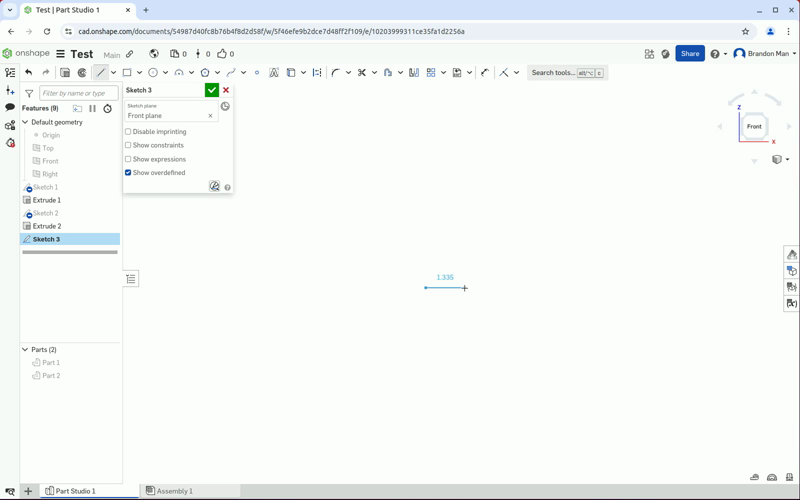
scroll(6)
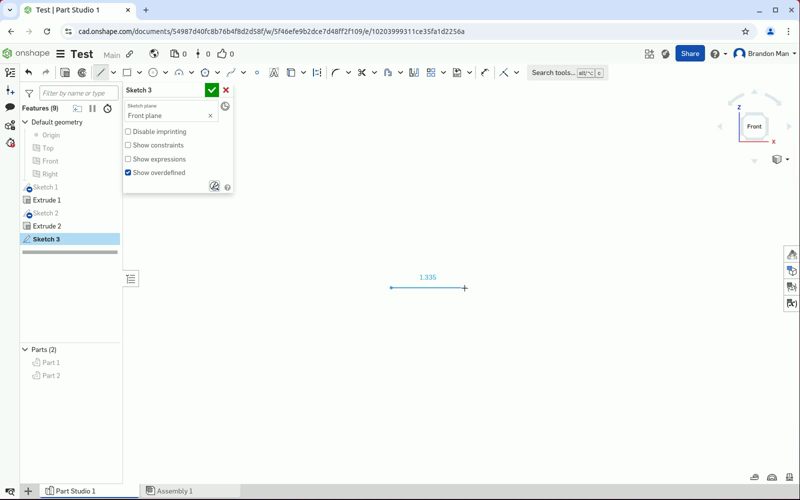
click(464, 287)
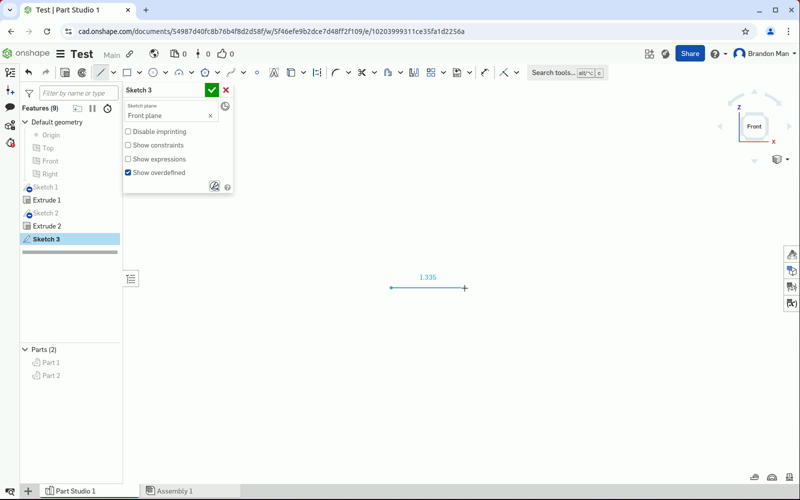
scroll(-6)
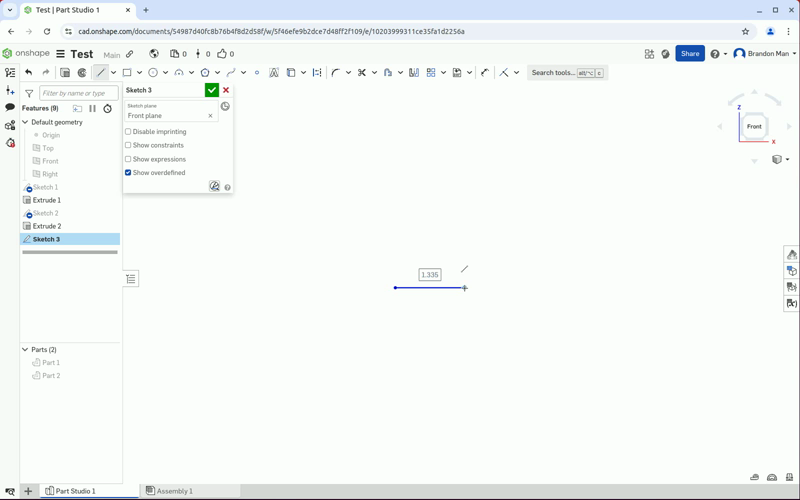
scroll(-6)
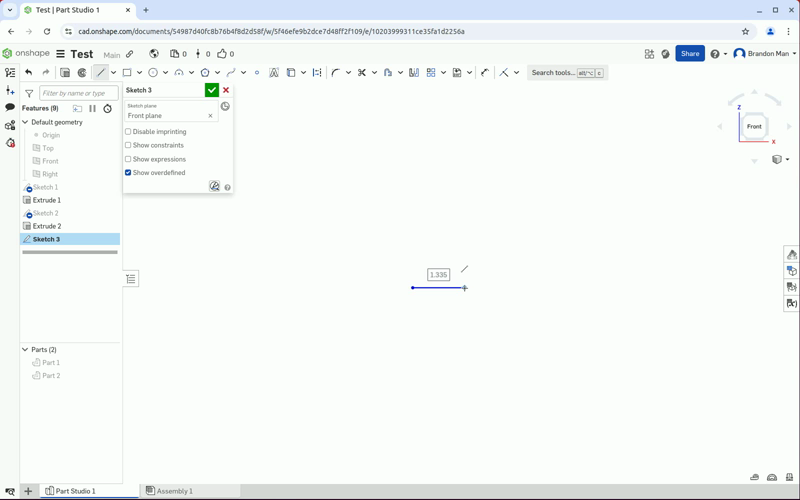
scroll(-6)
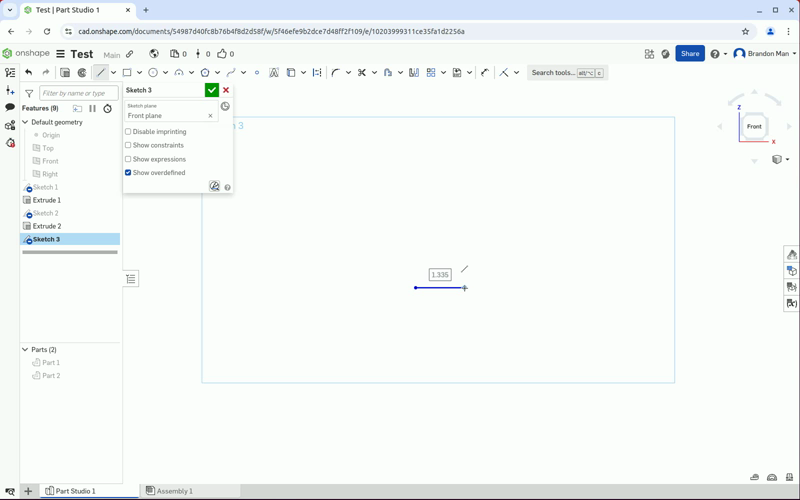
scroll(-6)
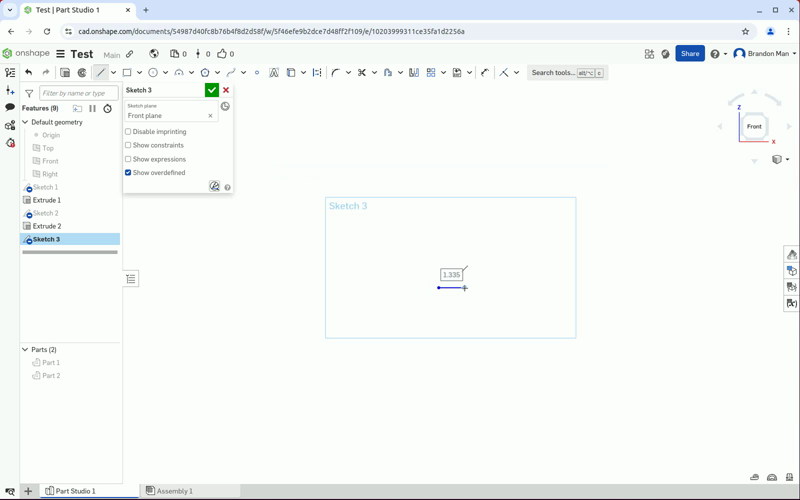
scroll(-6)
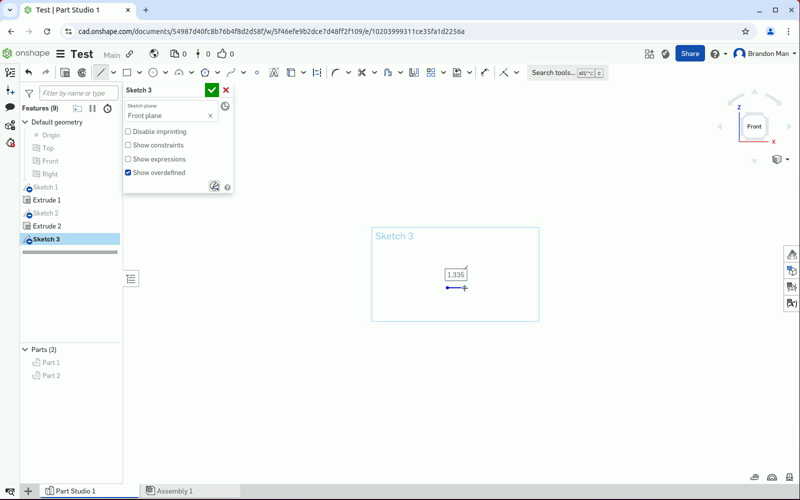
scroll(-6)
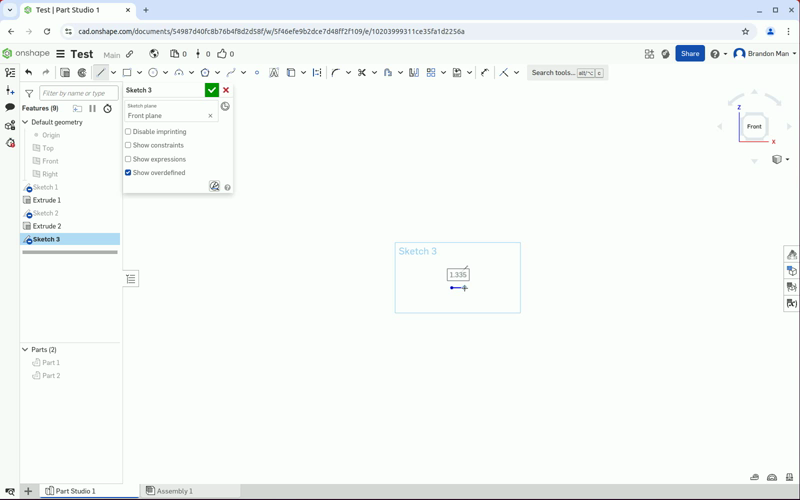
scroll(-6)
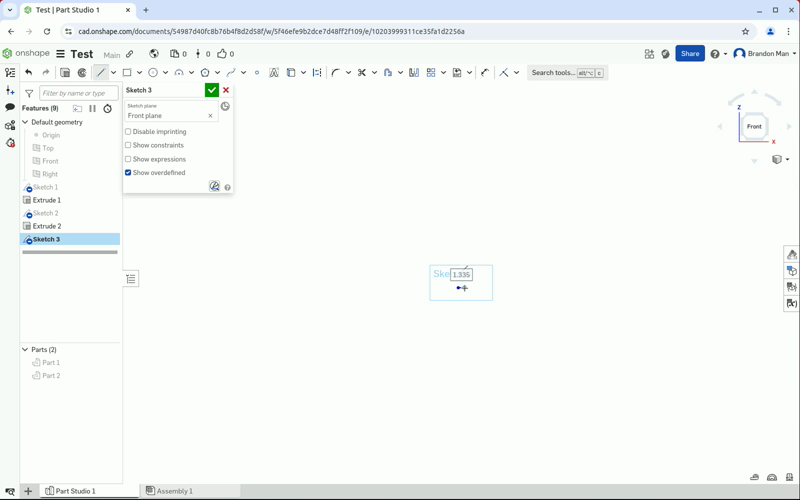
key_up(shift)
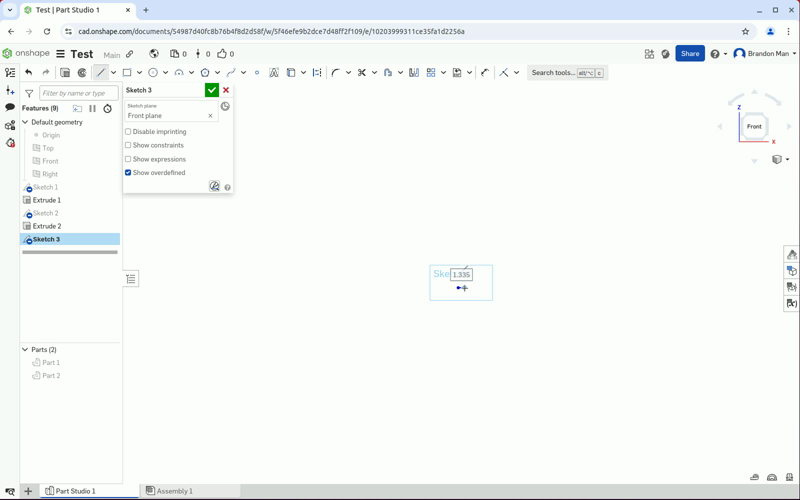
key_down(shift)
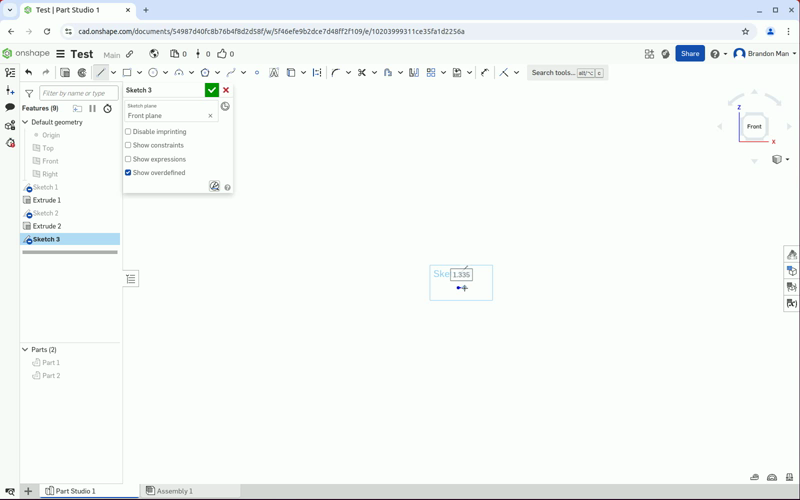
mouse_move(494, 287)
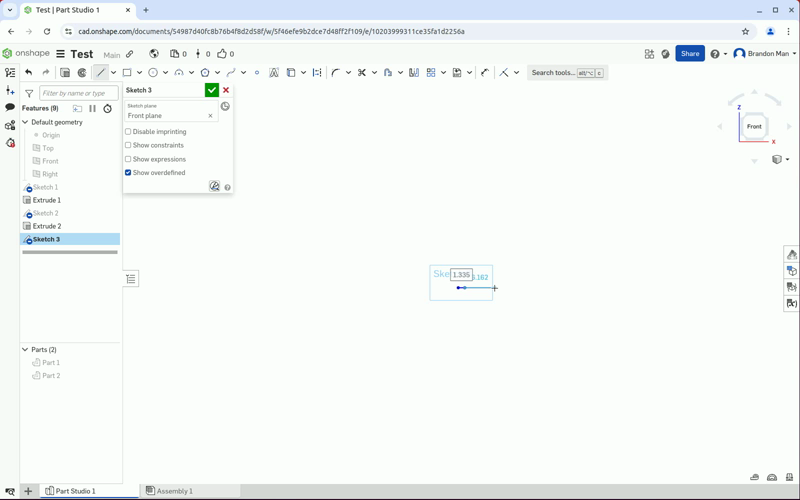
mouse_move(464, 277)
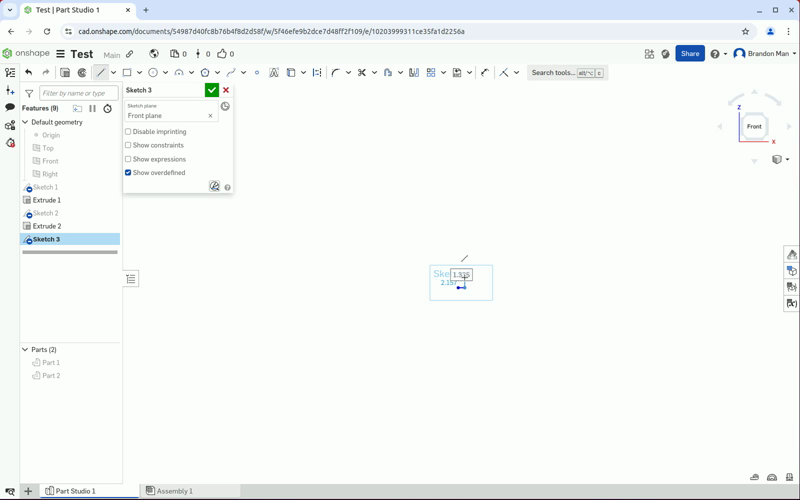
click(464, 277)
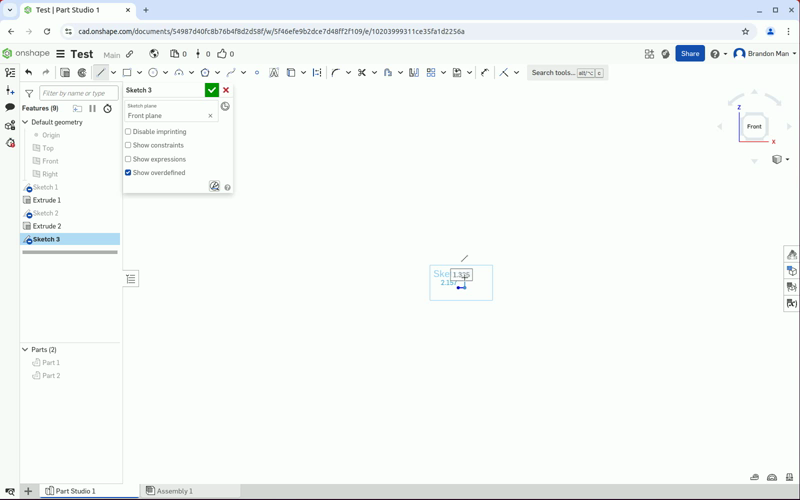
key_up(shift)
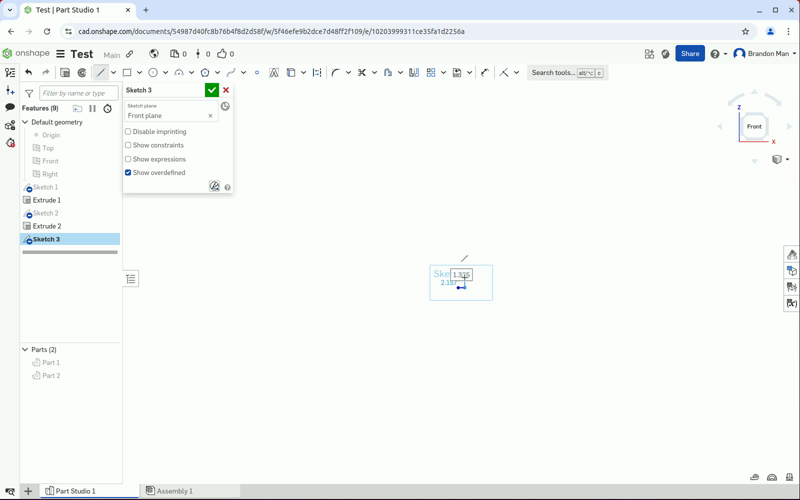
key_down(shift)
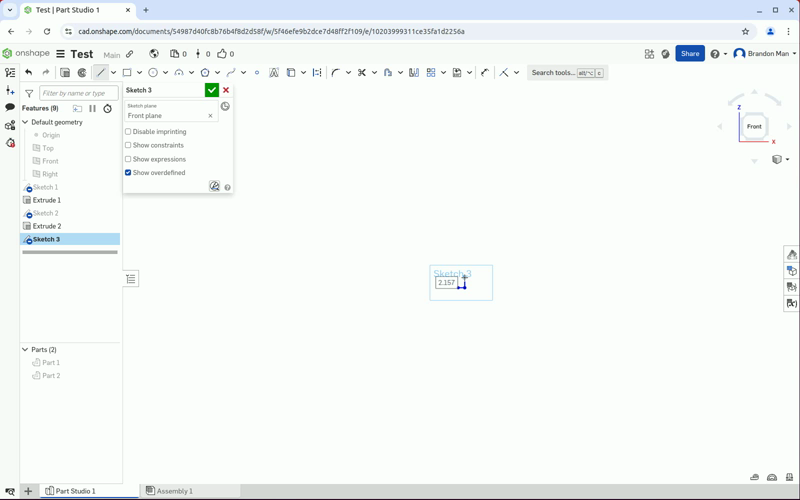
mouse_move(494, 277)
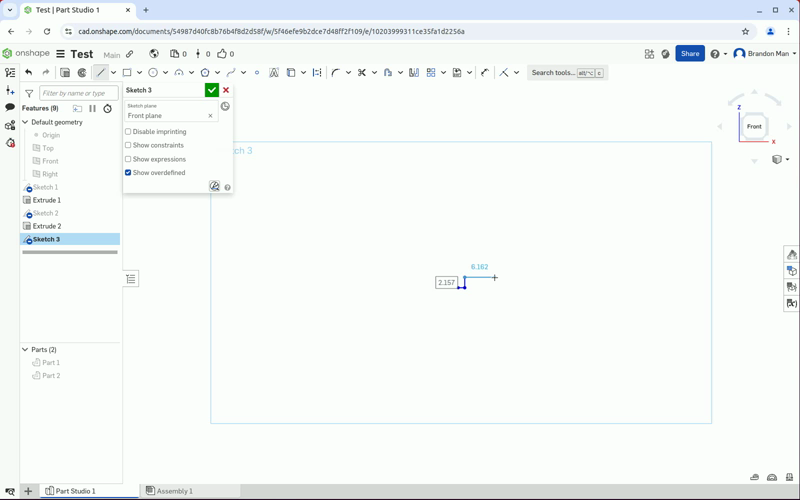
mouse_move(458, 277)
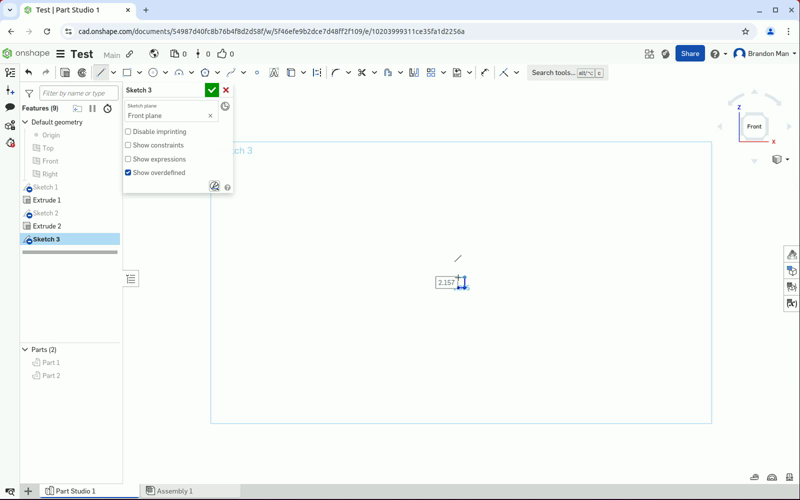
scroll(6)
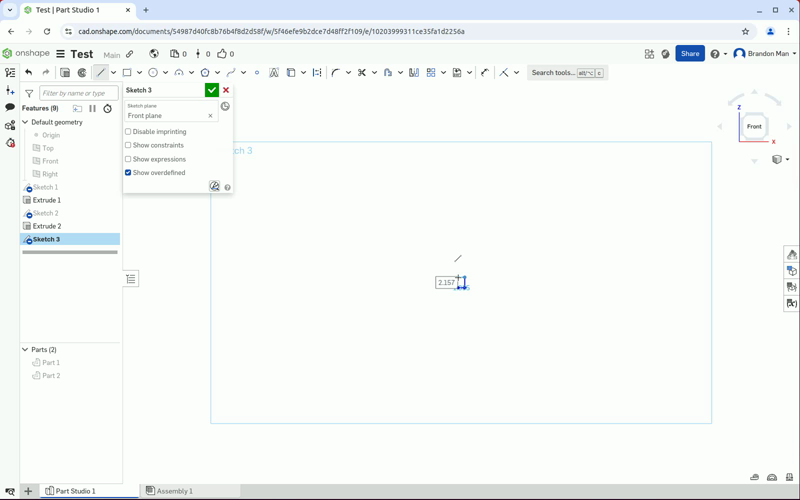
scroll(6)
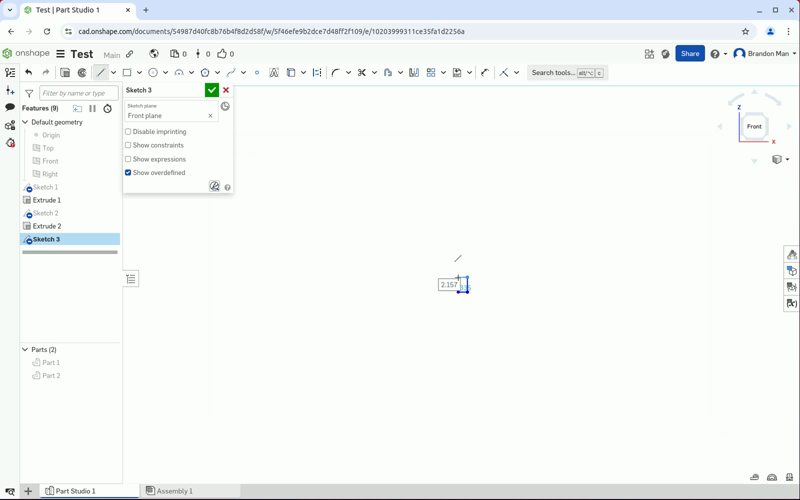
scroll(6)
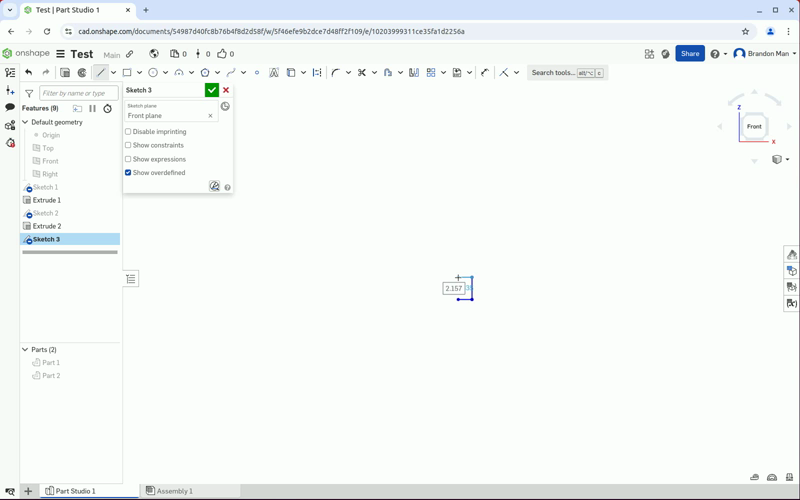
scroll(6)
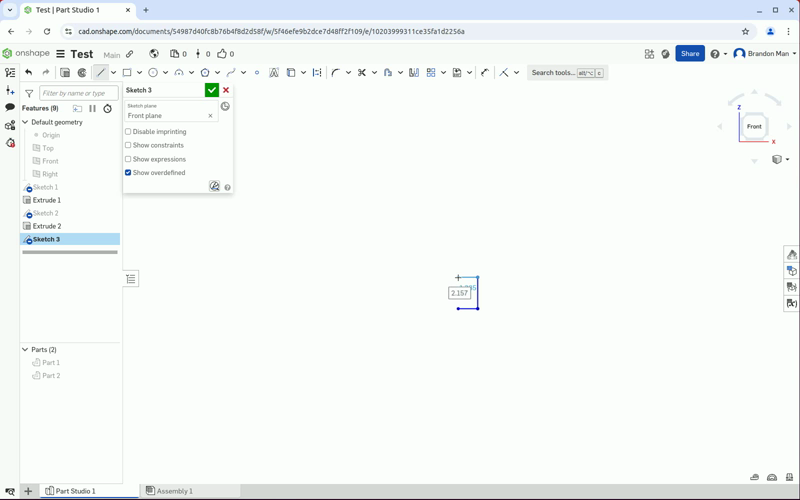
scroll(6)
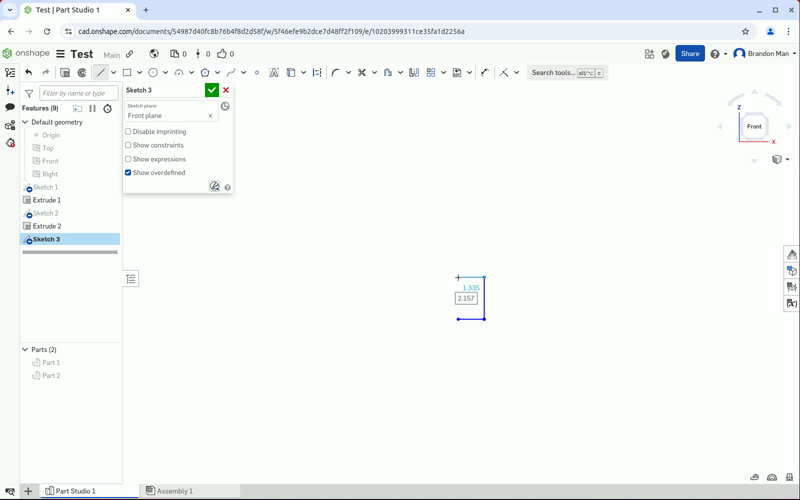
scroll(6)
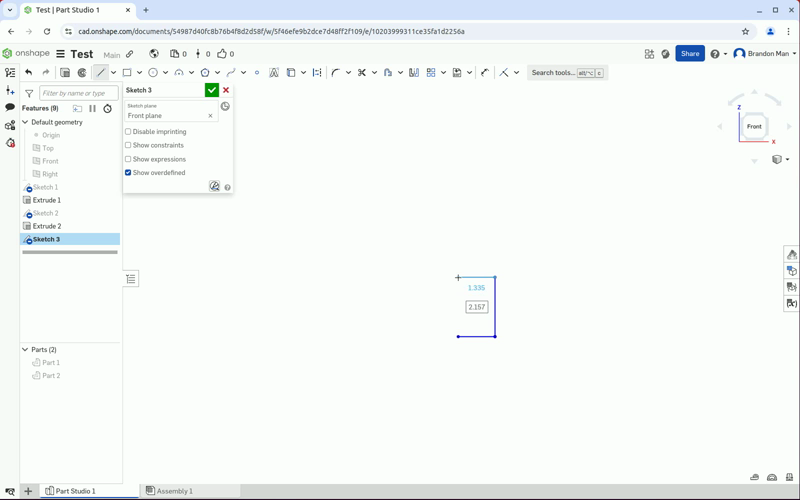
scroll(6)
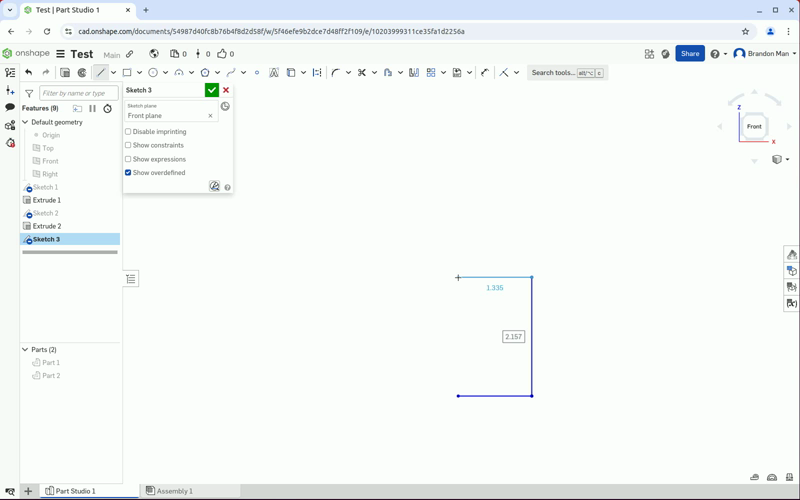
click(458, 277)
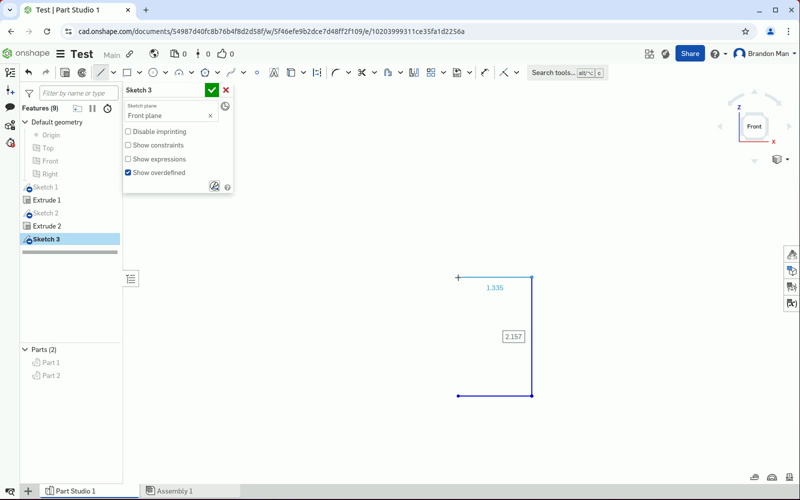
scroll(-6)
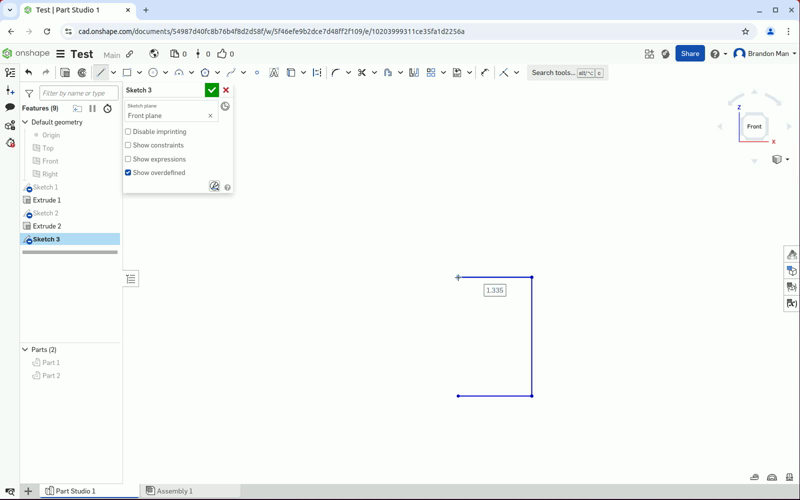
scroll(-6)
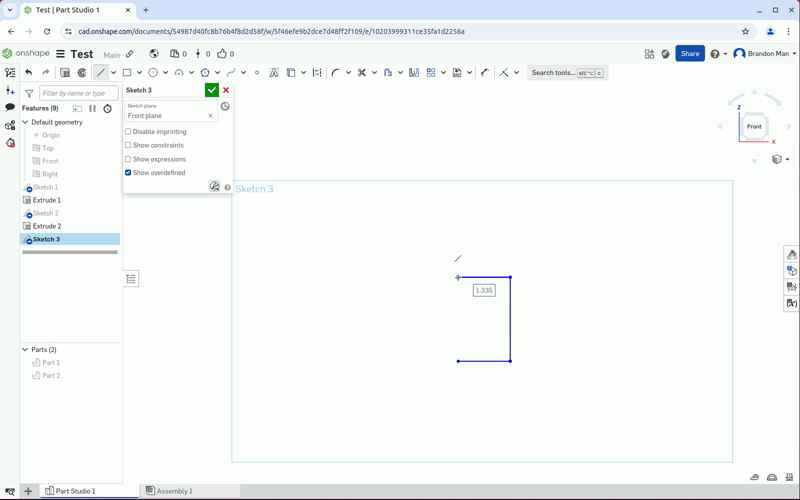
scroll(-6)
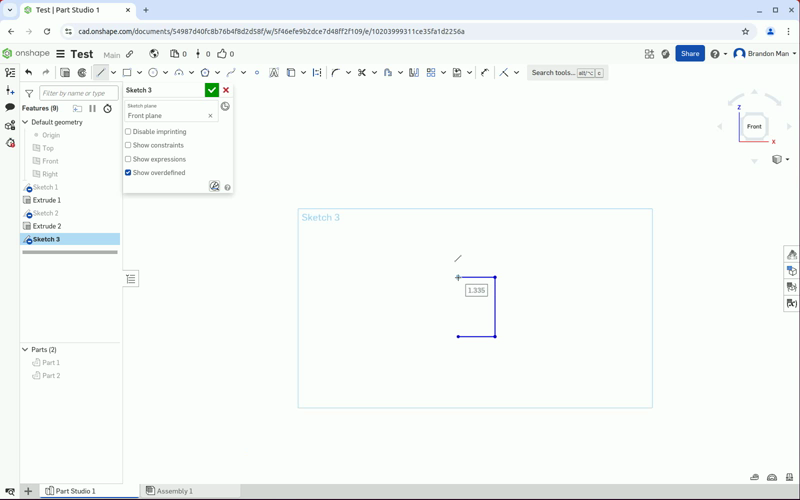
scroll(-6)
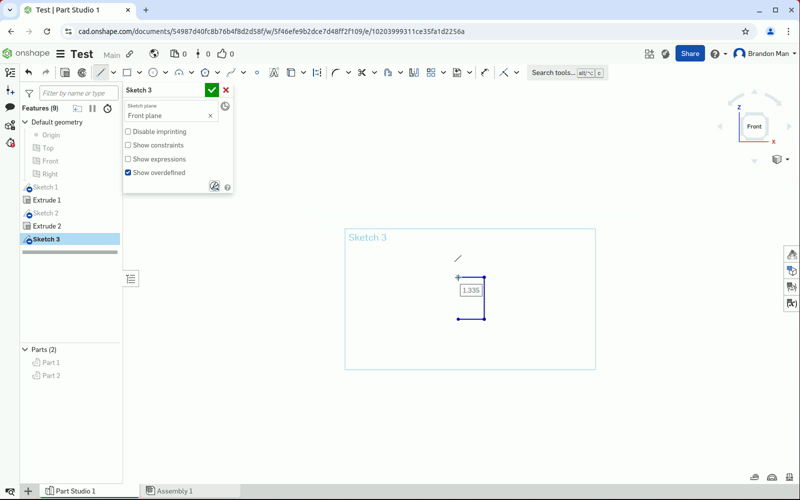
scroll(-6)
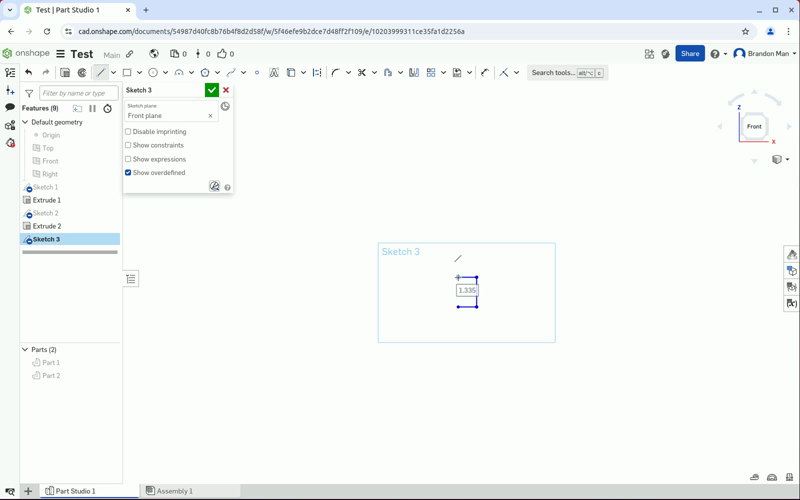
scroll(-6)
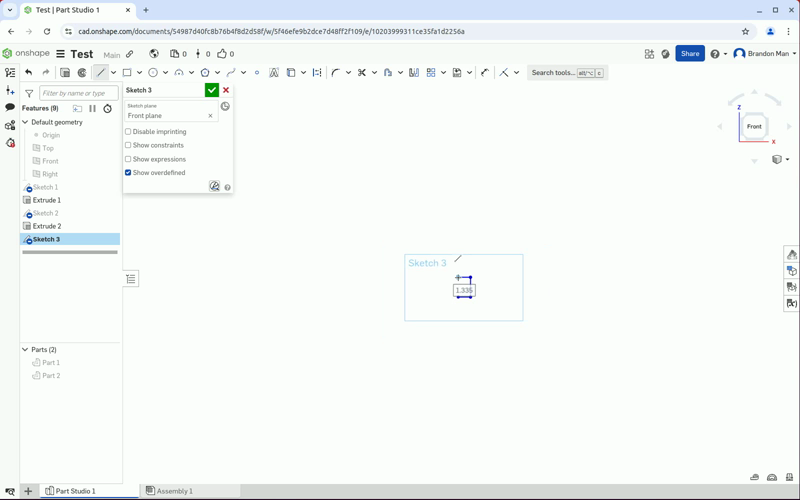
scroll(-6)
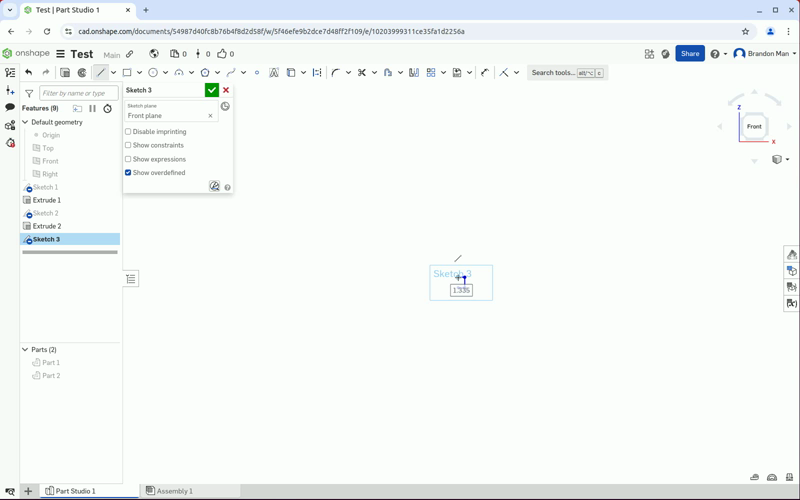
key_up(shift)
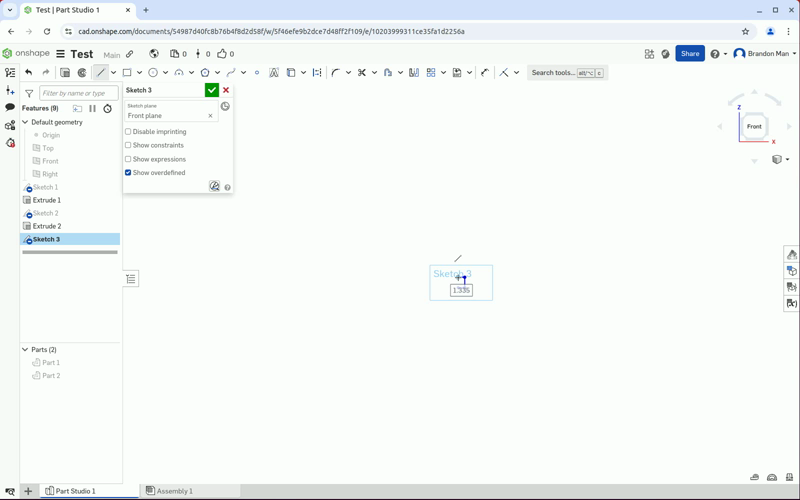
mouse_move(488, 277)
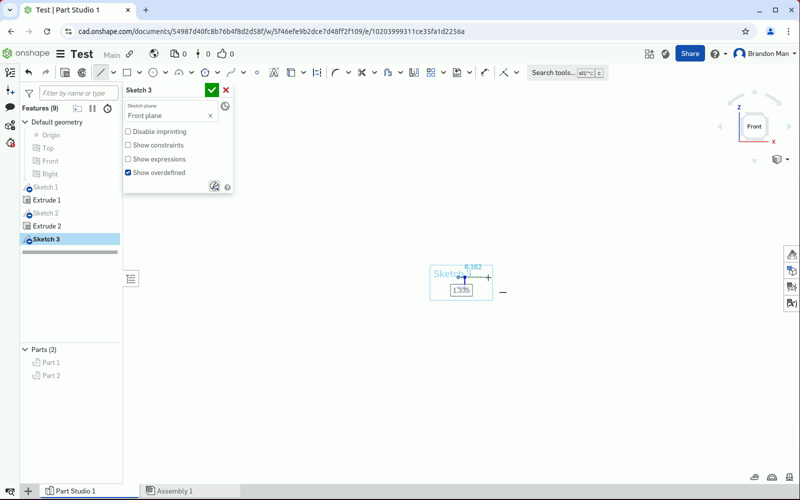
key_down(shift)
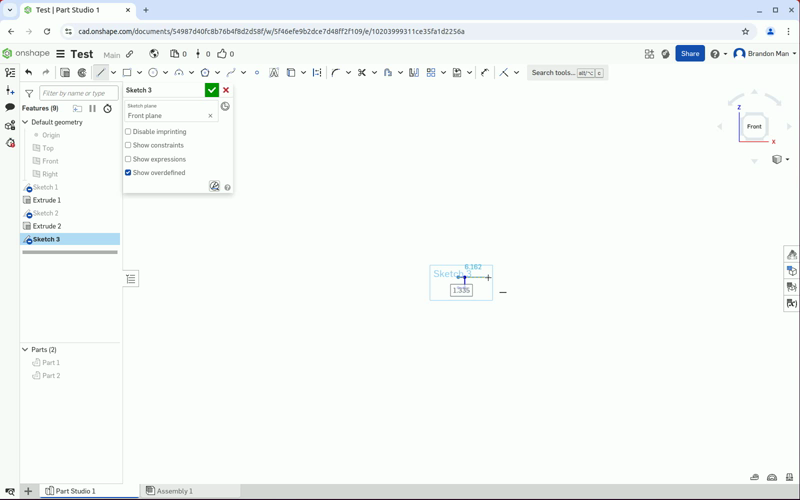
mouse_move(458, 287)
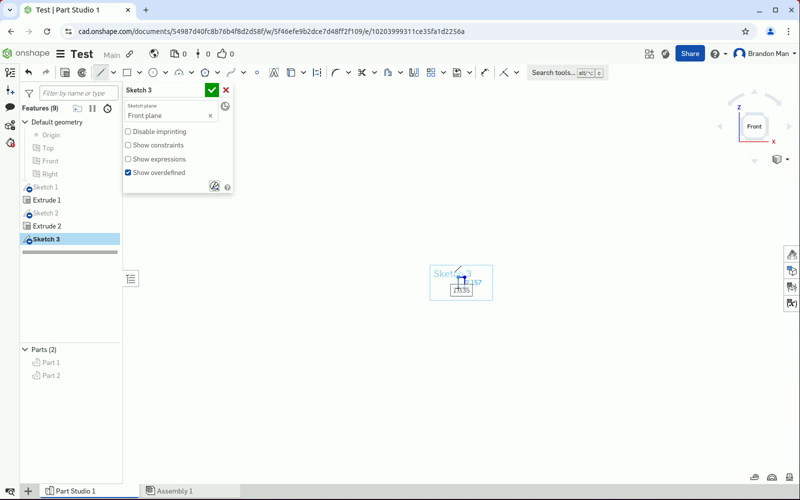
key_up(shift)
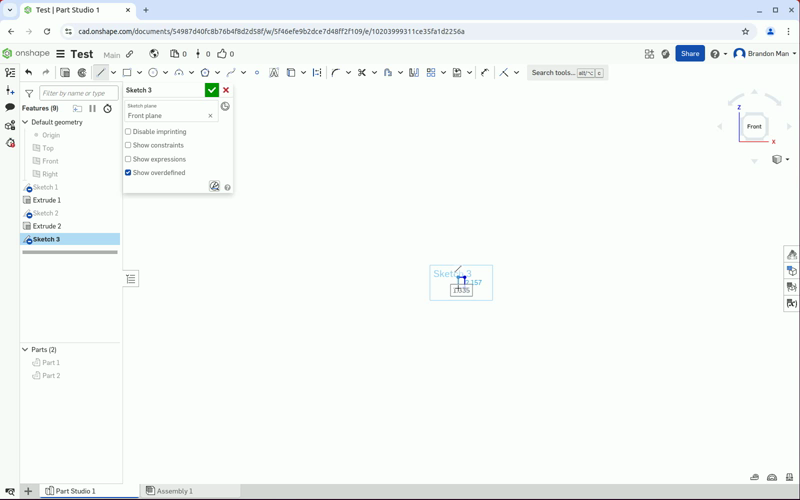
click(458, 287)
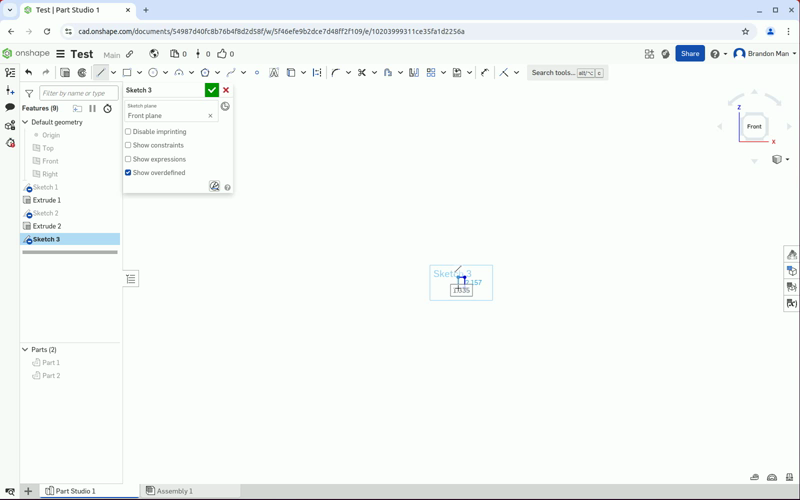
key(esc)
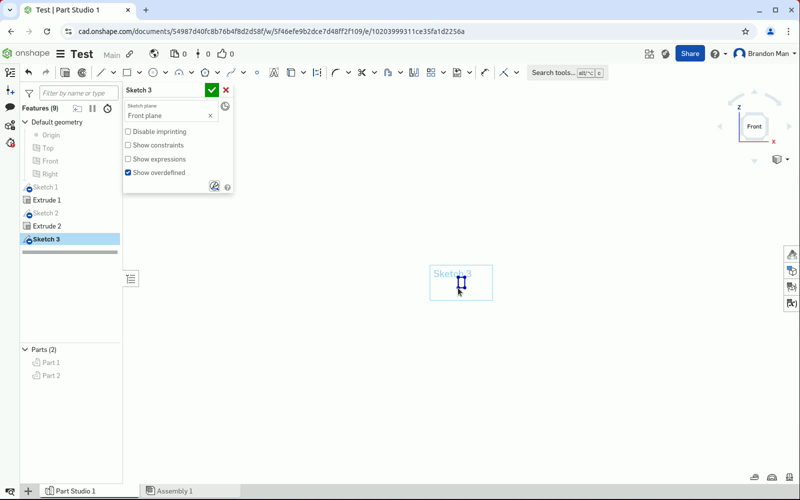
mouse_move(464, 282)
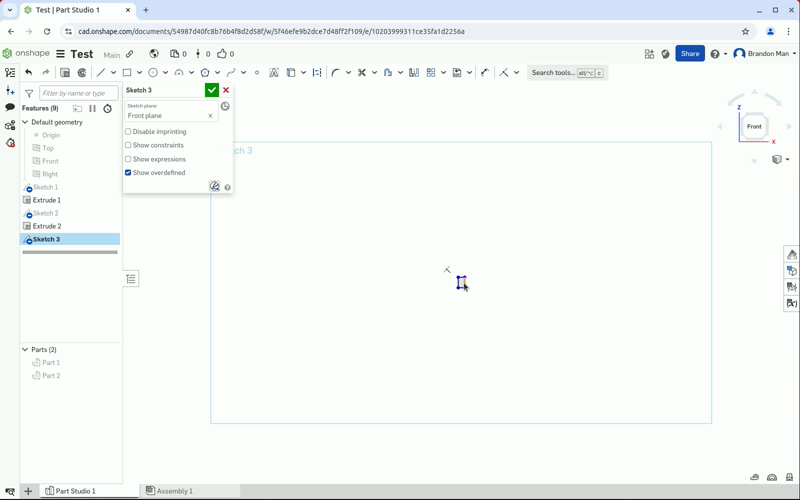
scroll(6)
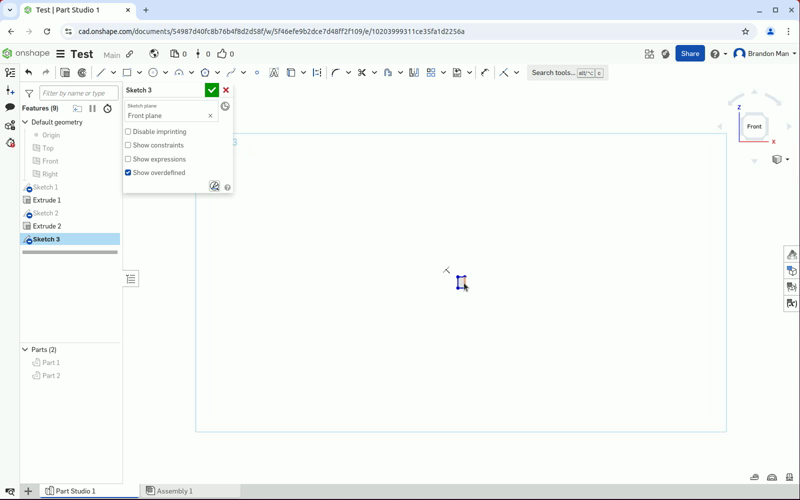
scroll(6)
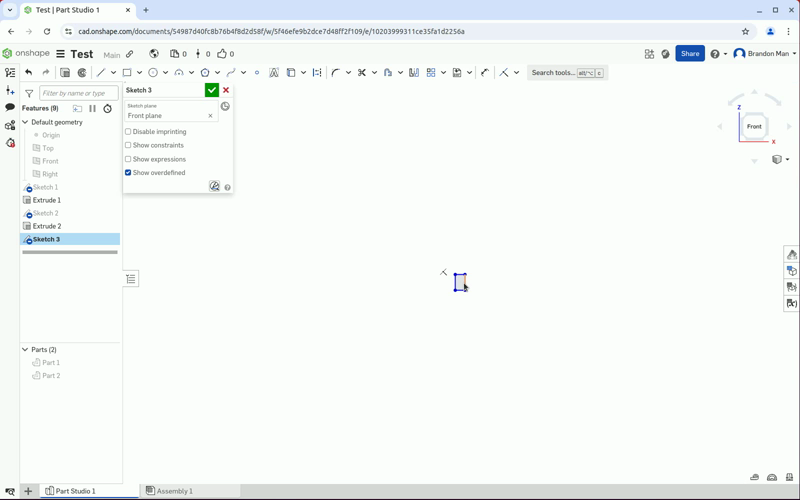
scroll(6)
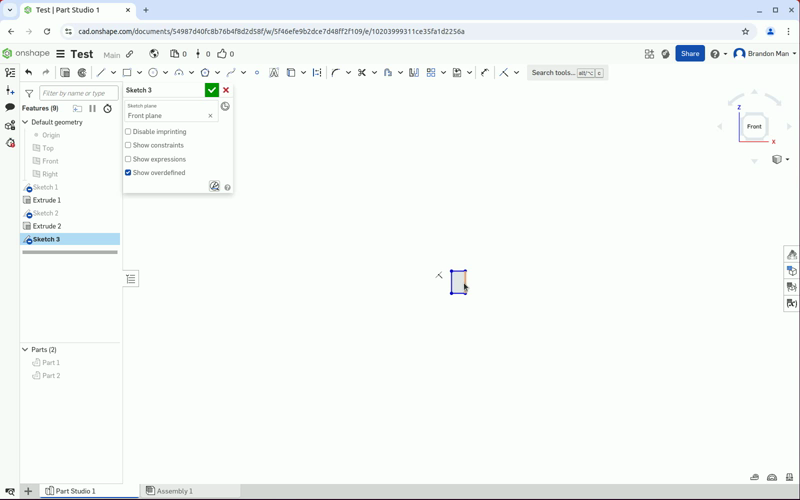
scroll(6)
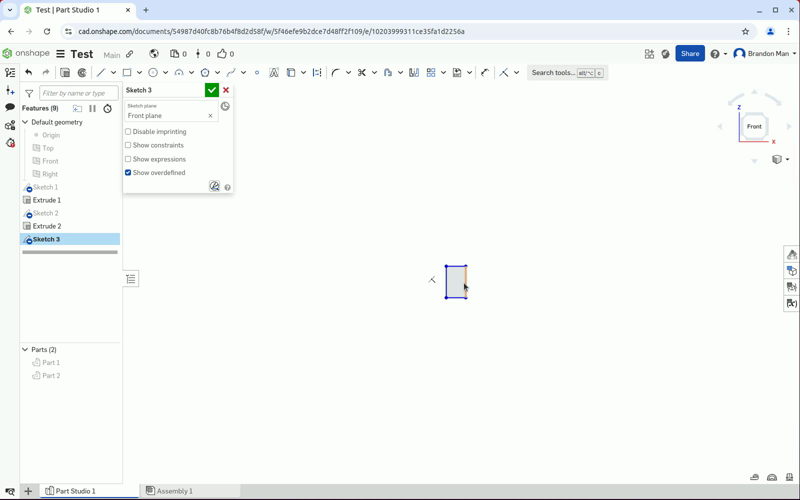
scroll(6)
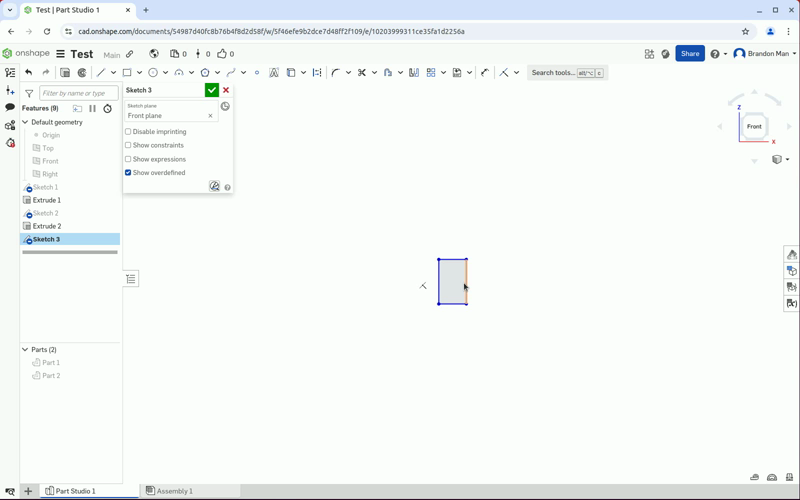
scroll(6)
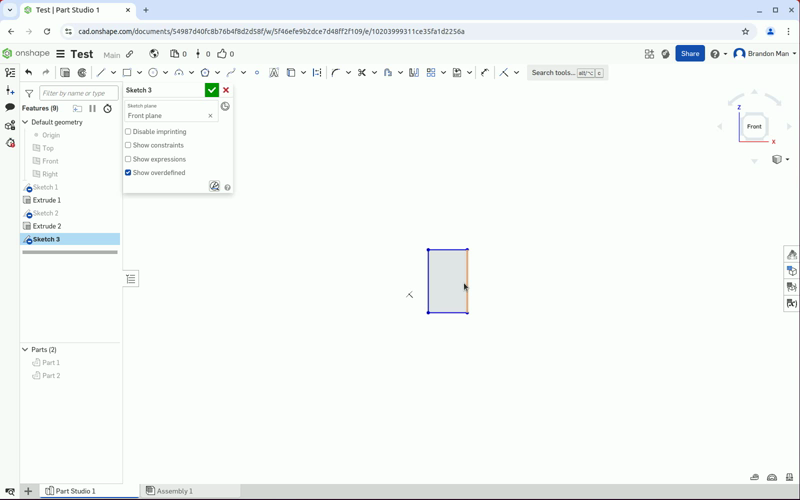
scroll(6)
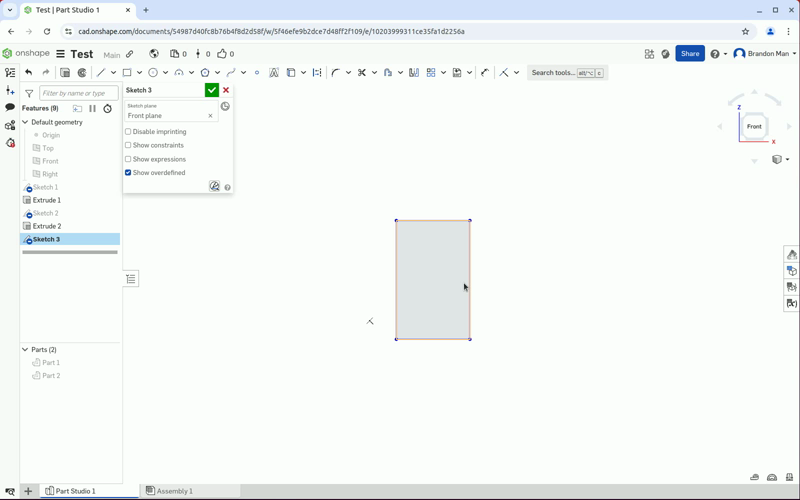
click(464, 282)
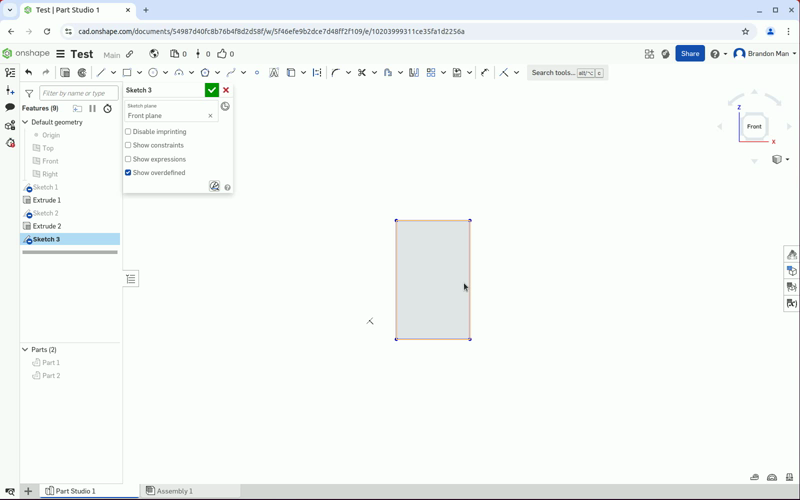
scroll(-6)
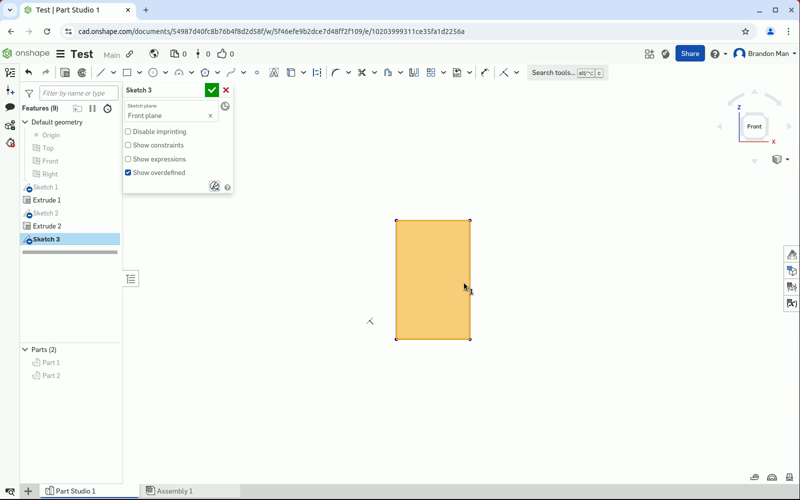
scroll(-6)
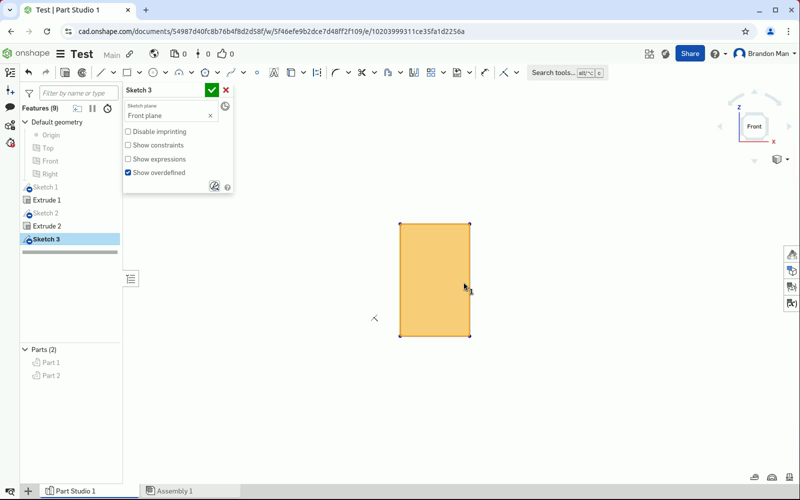
scroll(-6)
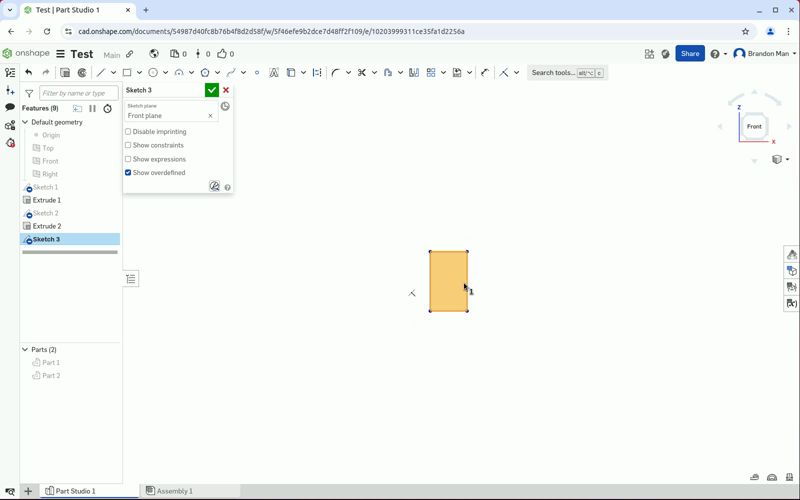
scroll(-6)
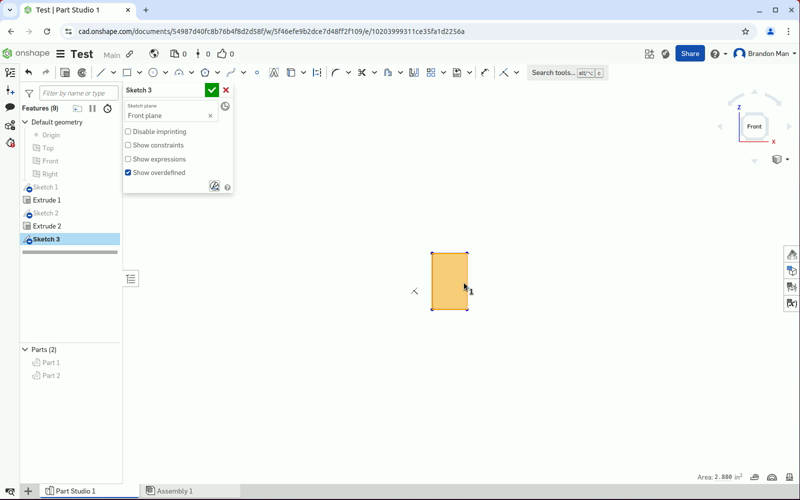
scroll(-6)
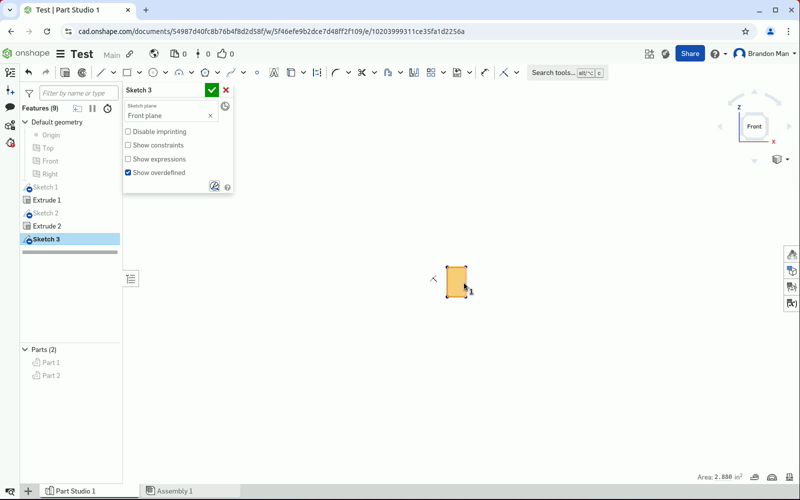
scroll(-6)
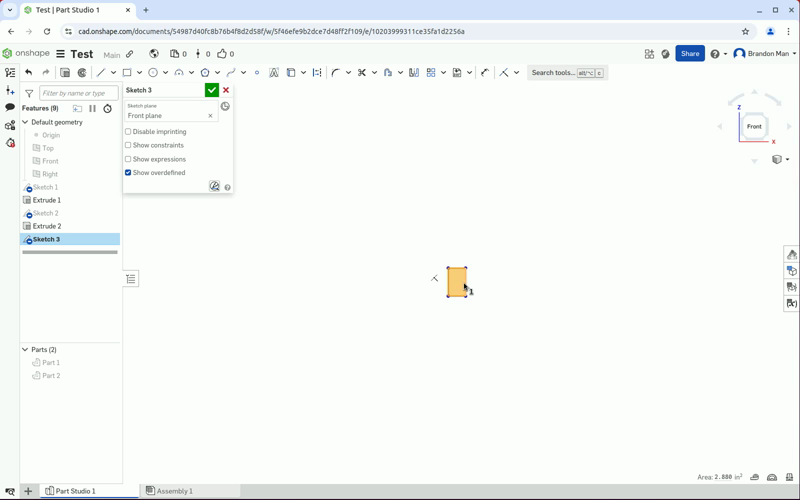
scroll(-6)
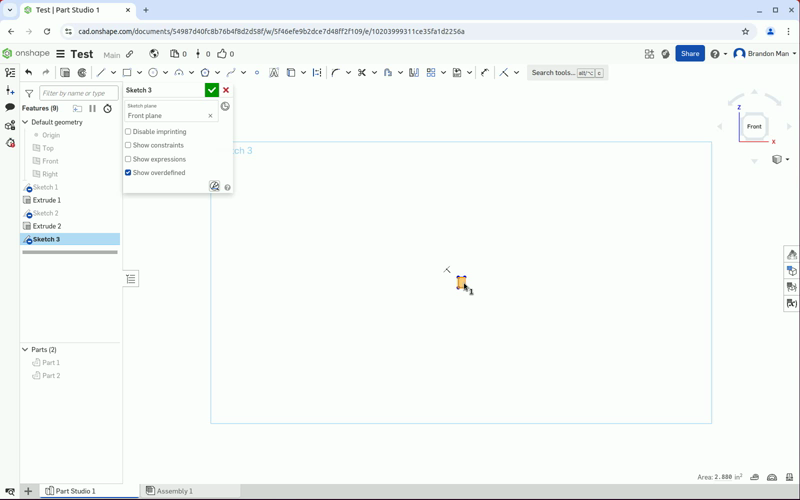
mouse_move(73, 352)
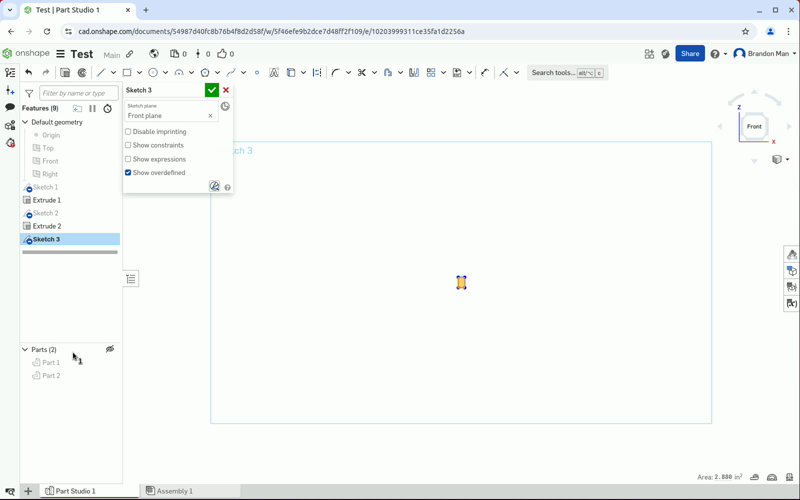
key(shift+y)
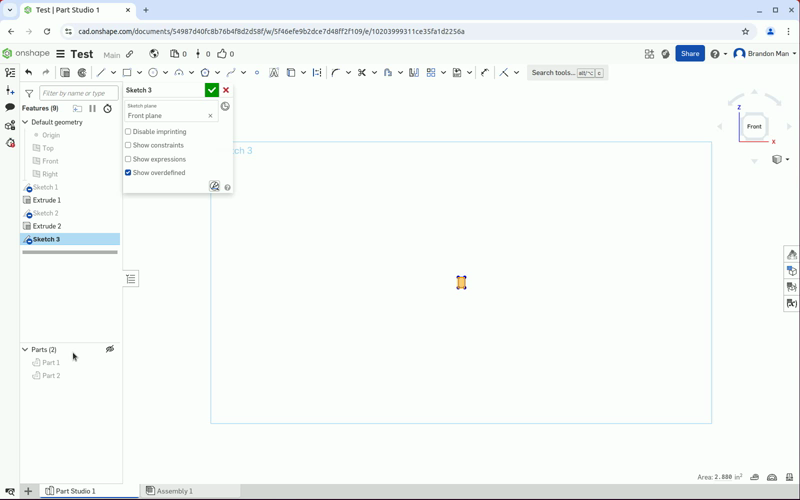
key(shift+e)
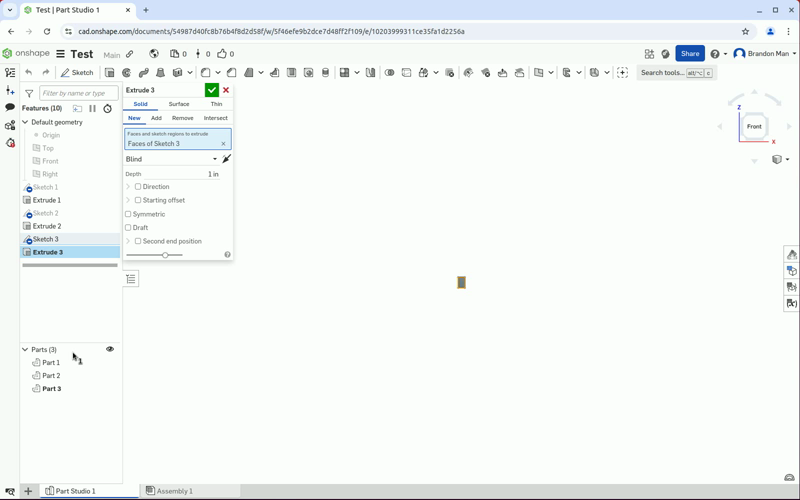
mouse_move(143, 106)
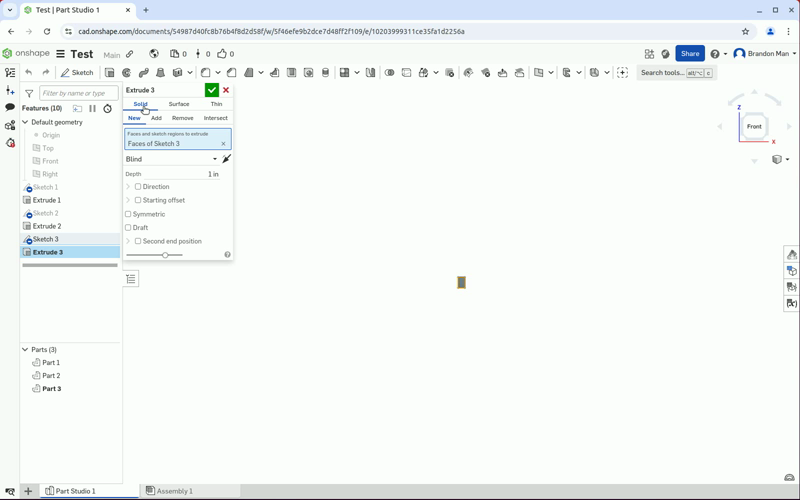
click(143, 106)
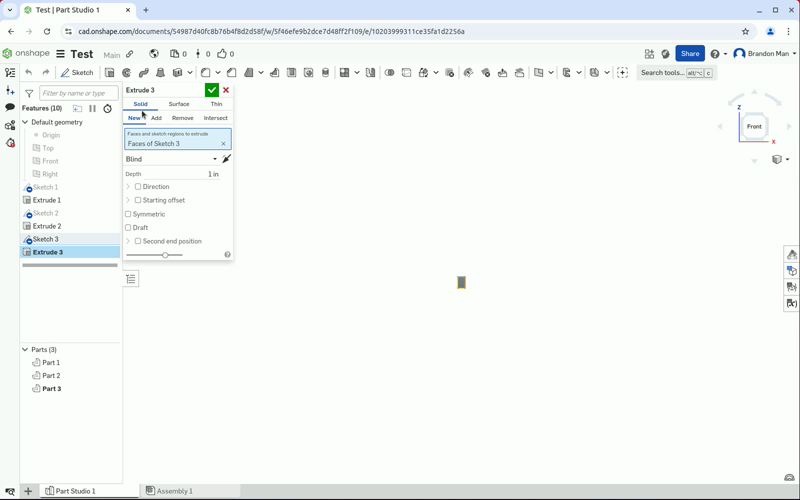
mouse_move(137, 120)
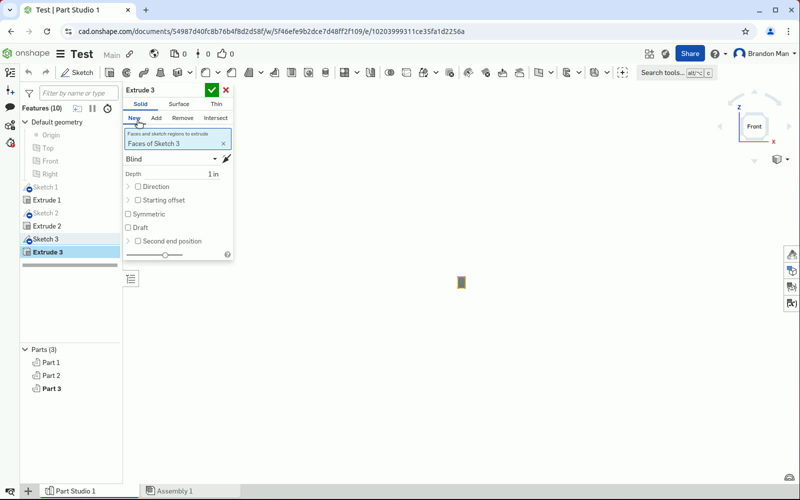
click(137, 120)
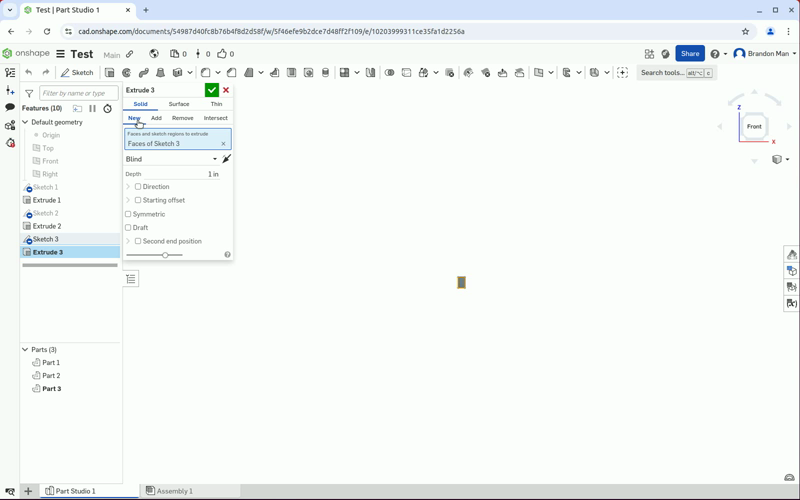
key(tab, 4)
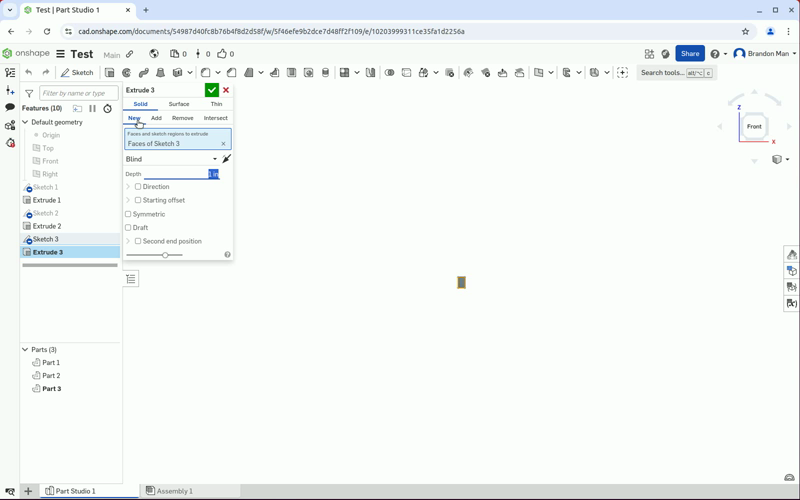
text(29.848)
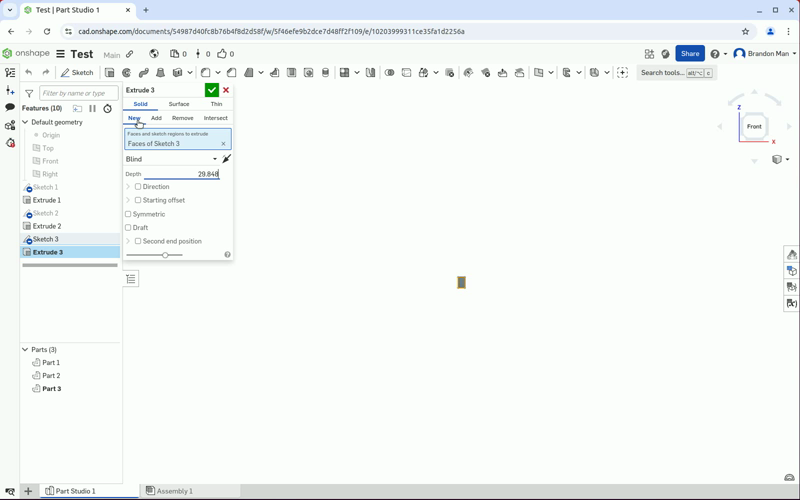
key(tab, 3)
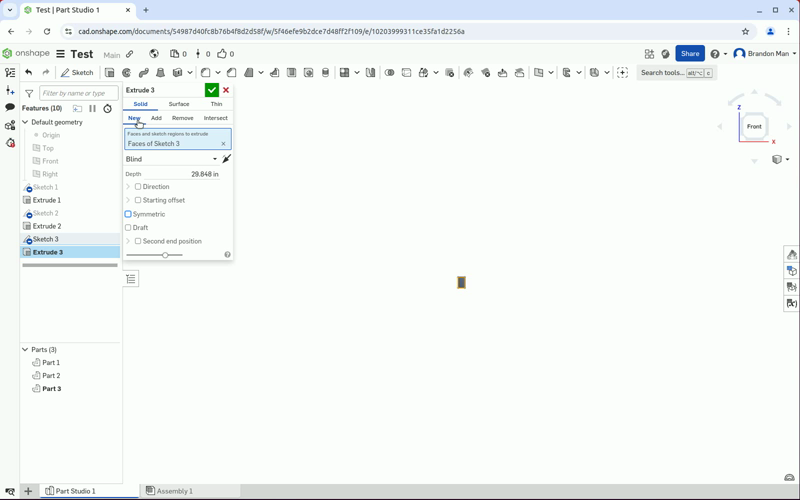
key(space)
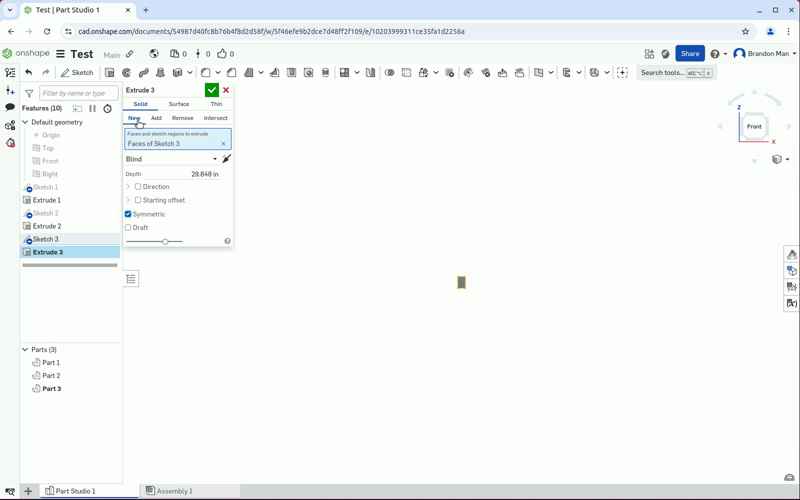
key(enter)
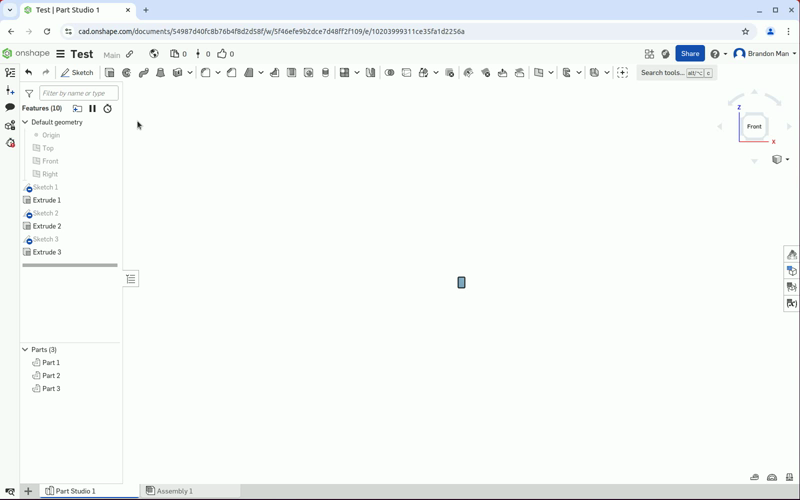
key(shift+h)
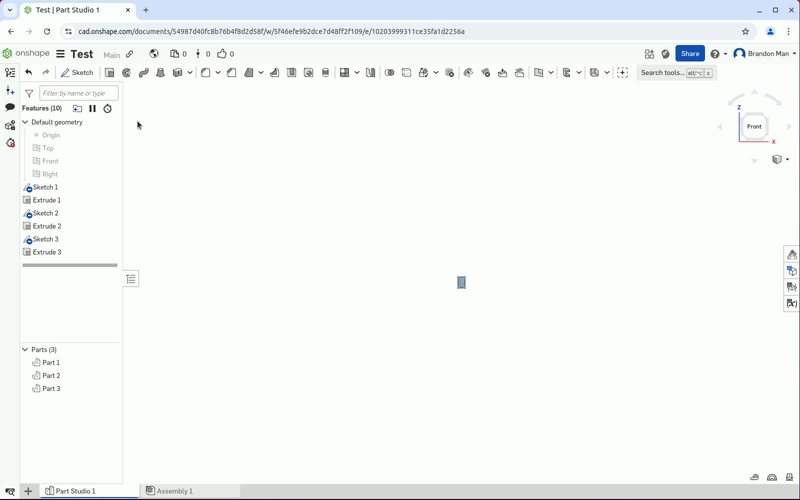
key(shift+h)
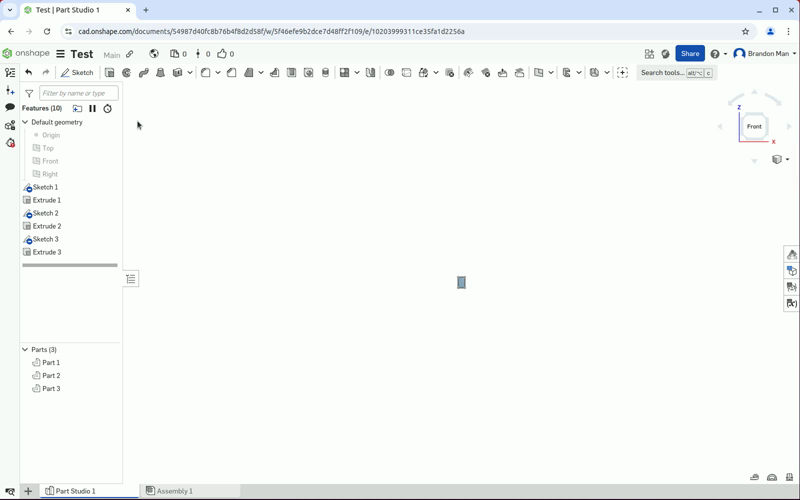
key(shift+7)
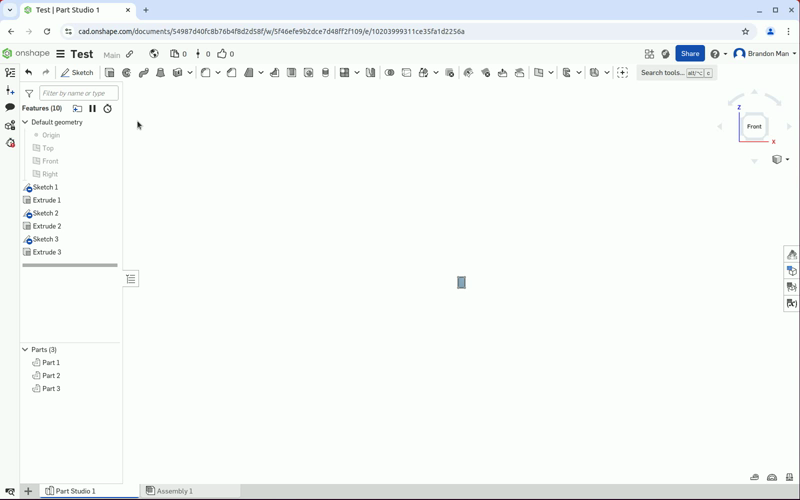
key(left, 2)
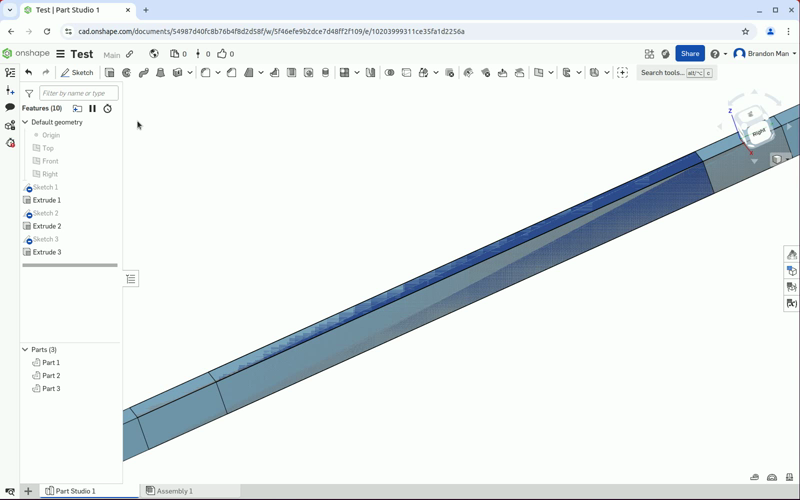
key(down, 2)
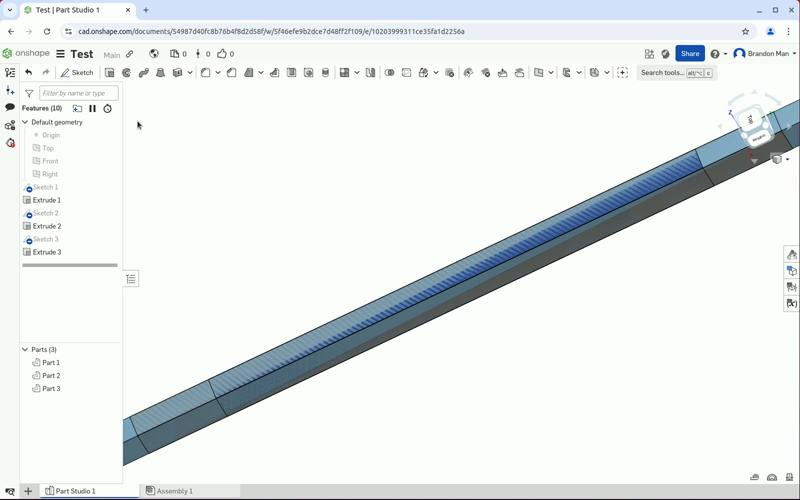
key(up, 2)
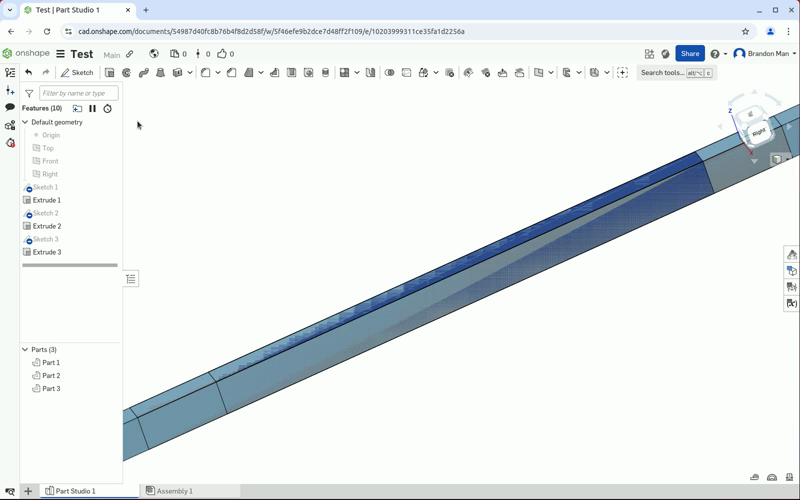
key(right, 2)
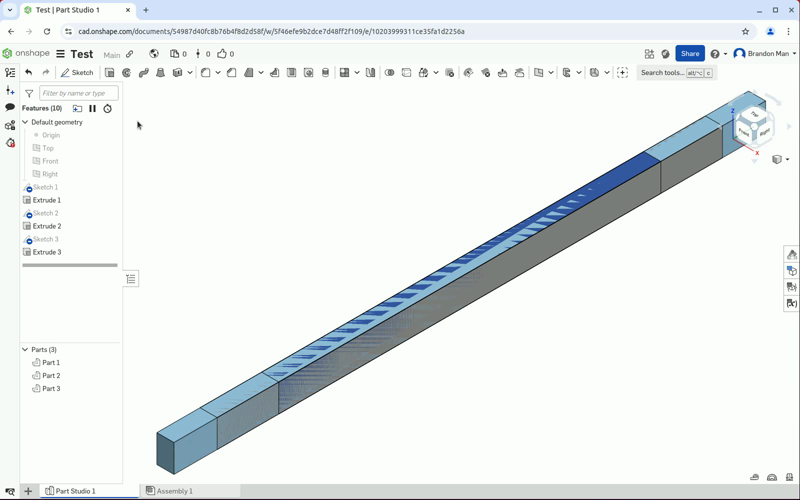
mouse_move(73, 189)
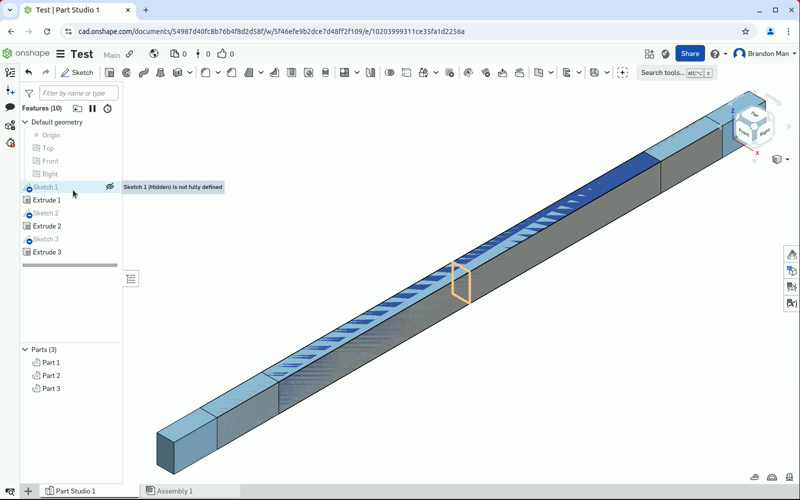
click(73, 189)